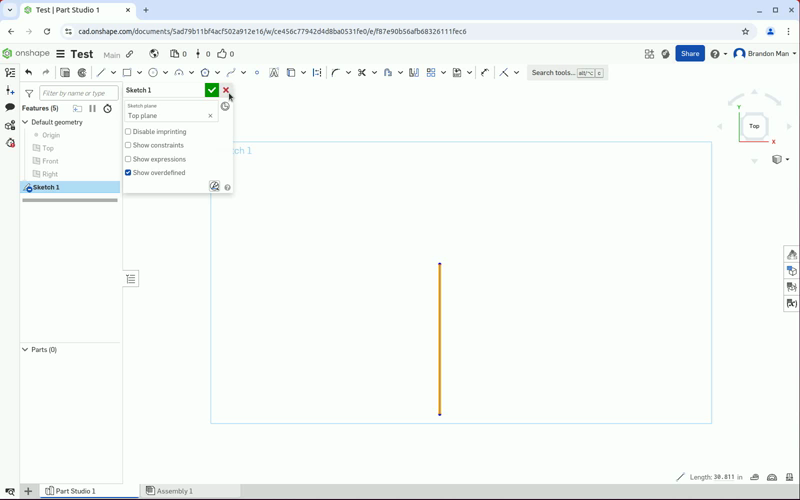
key(shift+h)
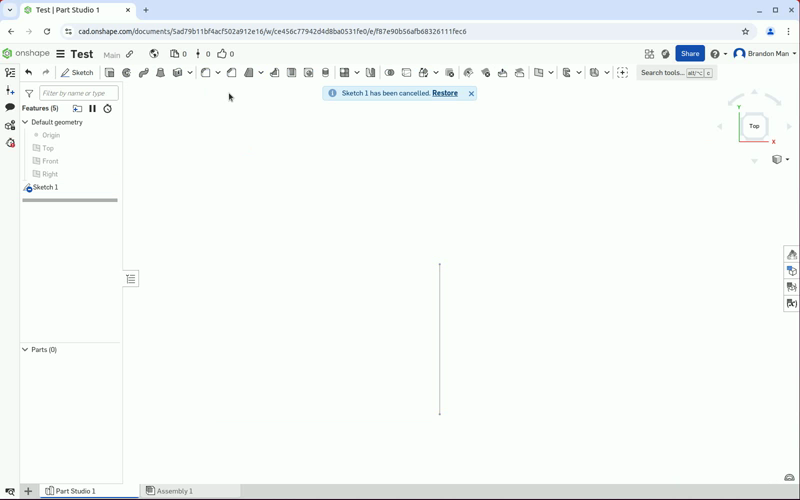
key(shift+s)
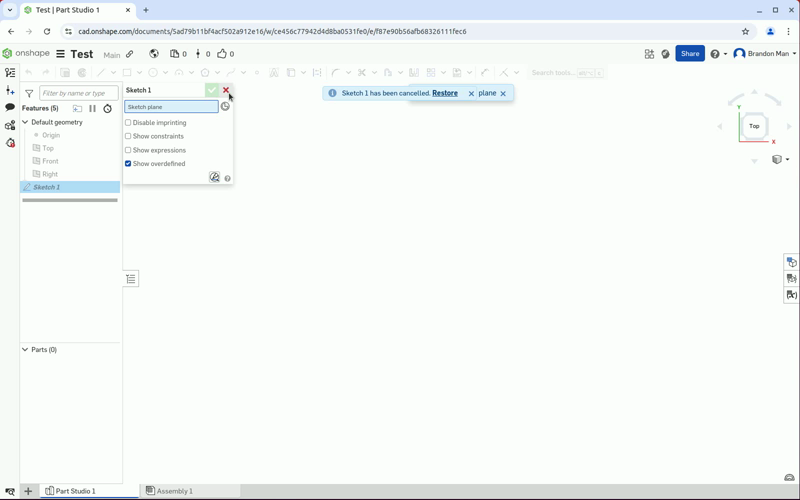
mouse_move(73, 150)
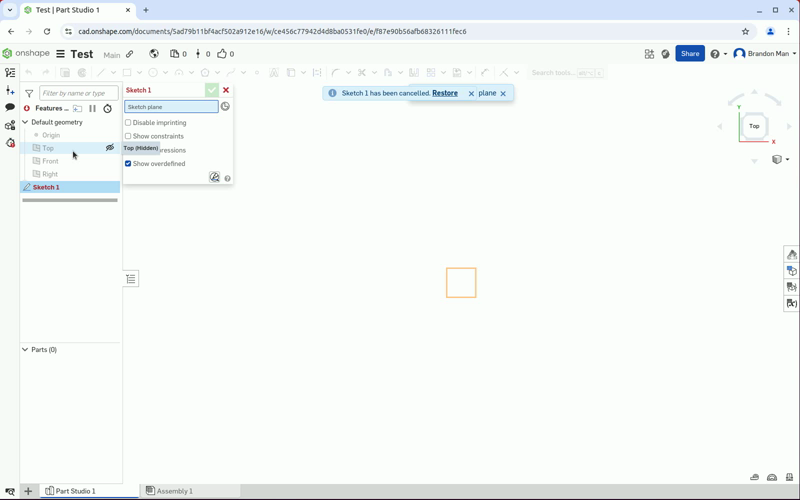
click(73, 150)
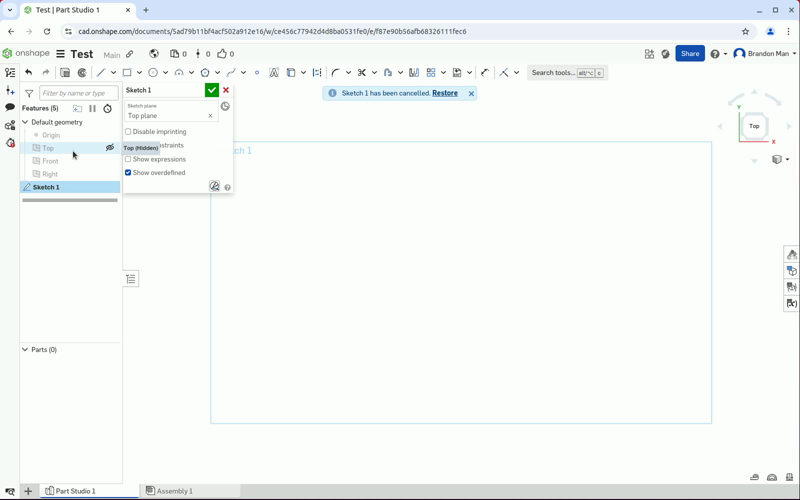
mouse_move(73, 352)
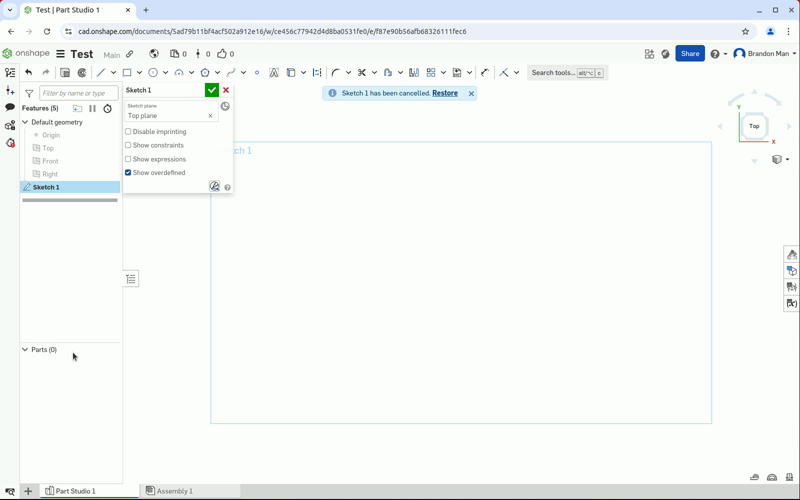
key(y)
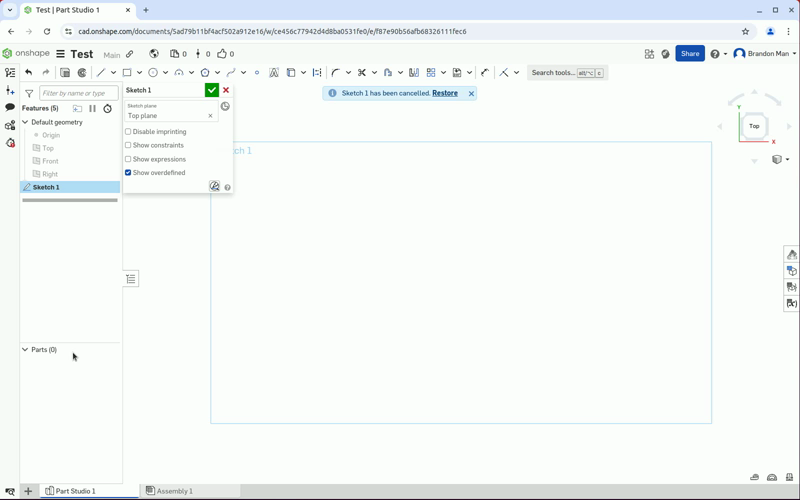
key(a)
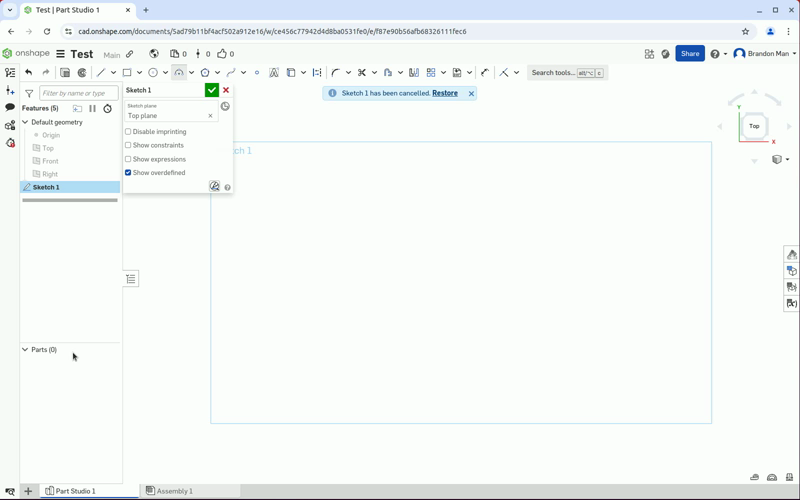
key_down(shift)
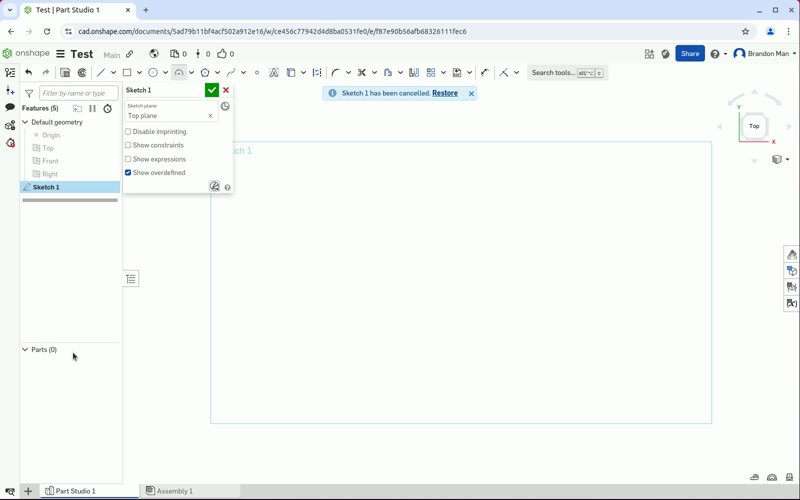
mouse_move(489, 217)
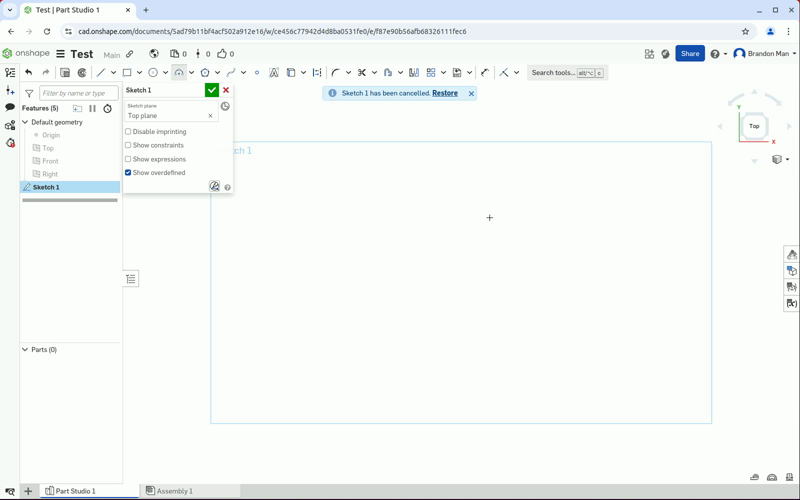
click(489, 217)
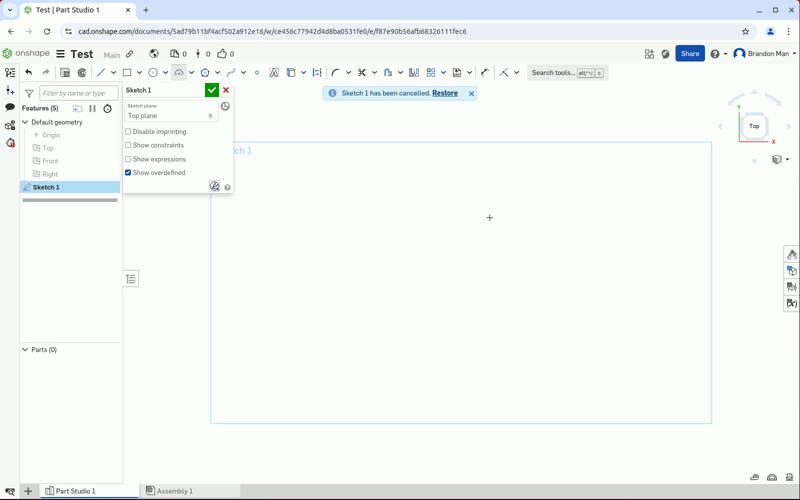
key_up(shift)
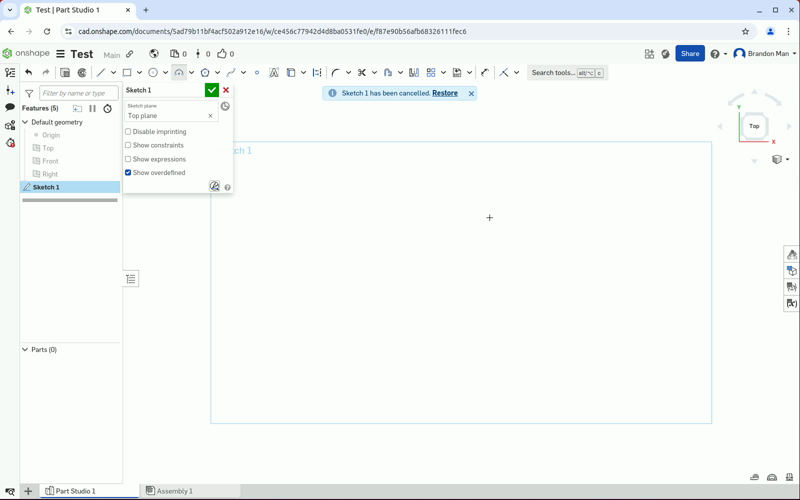
key_down(shift)
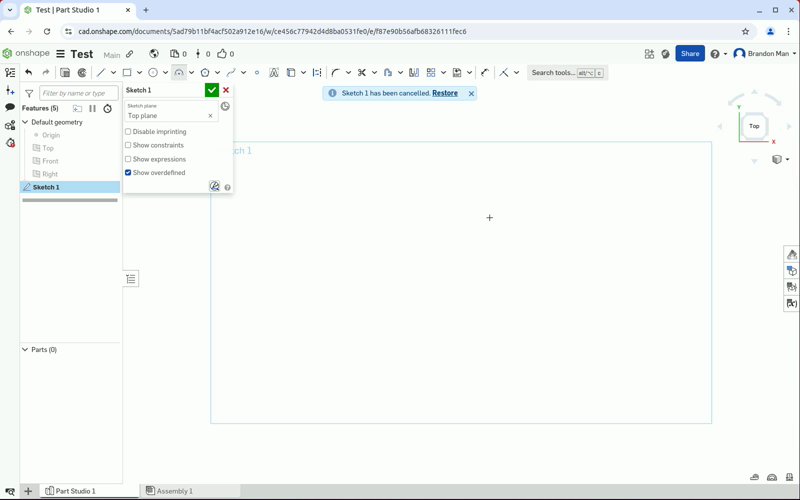
mouse_move(515, 235)
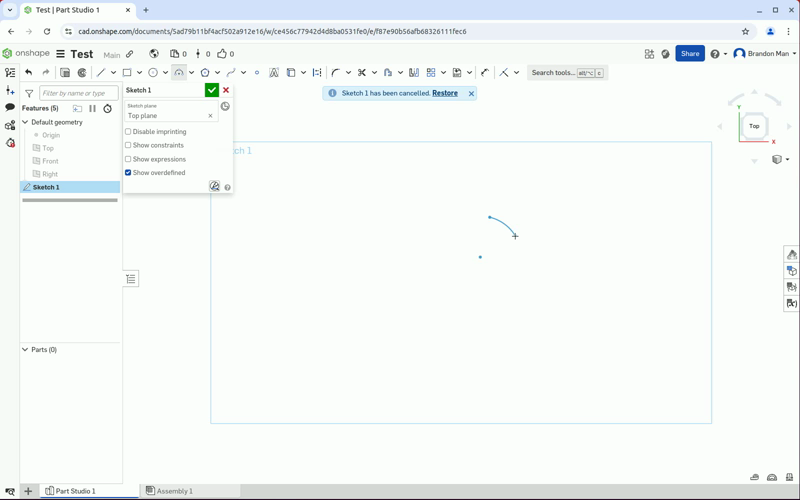
click(515, 235)
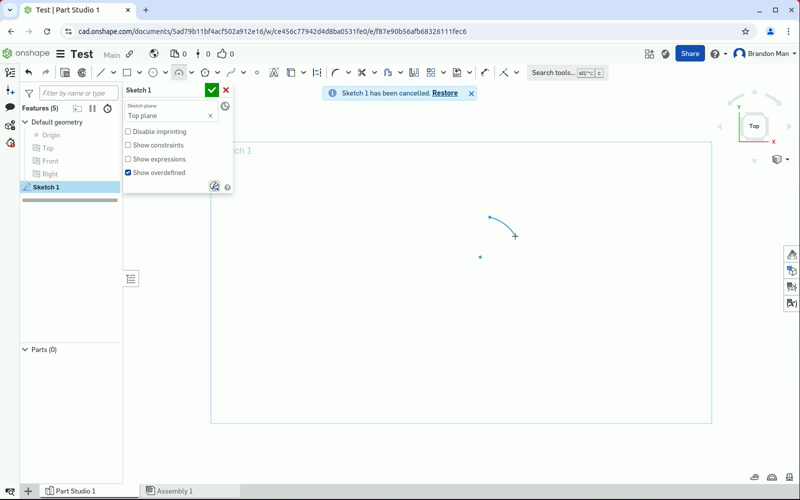
mouse_move(503, 225)
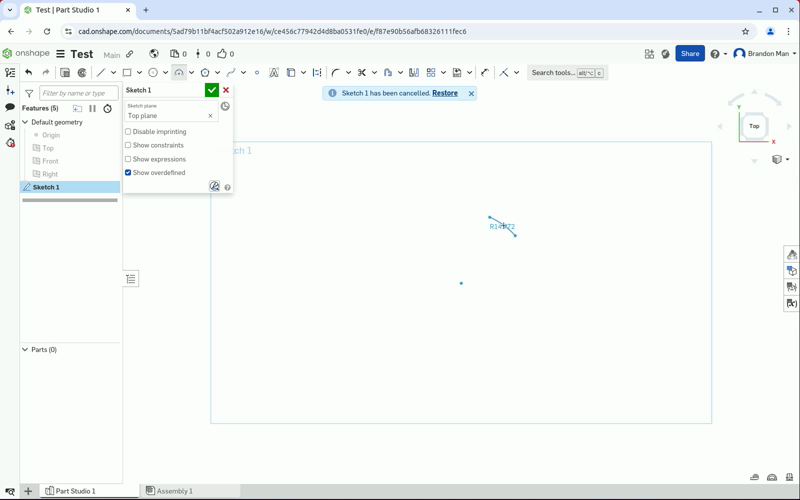
click(503, 225)
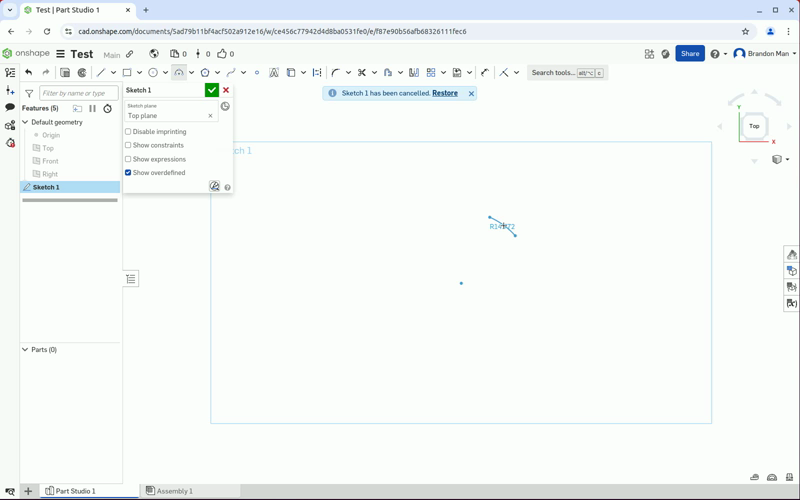
key_up(shift)
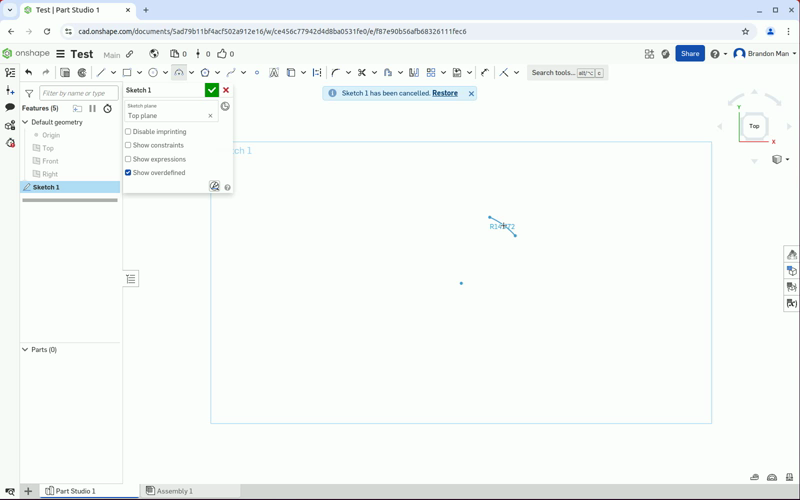
key(esc)
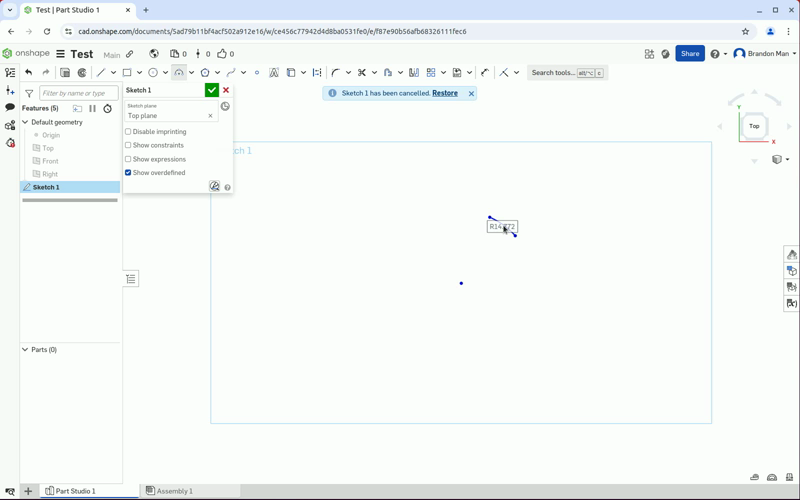
key(l)
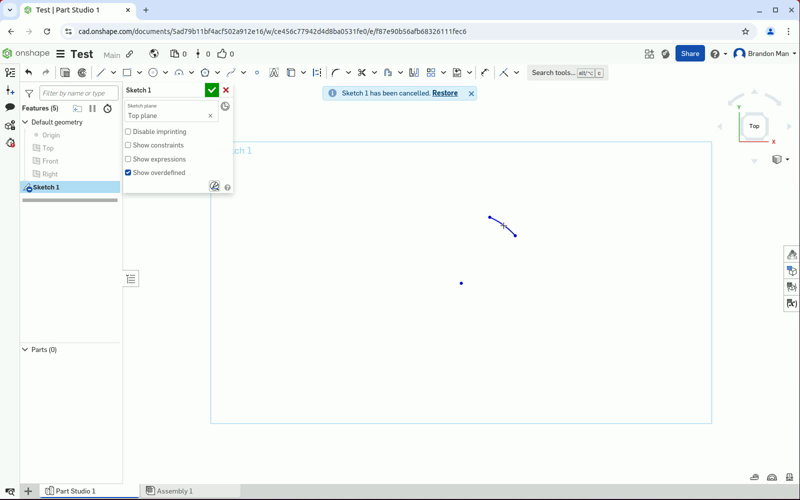
mouse_move(515, 235)
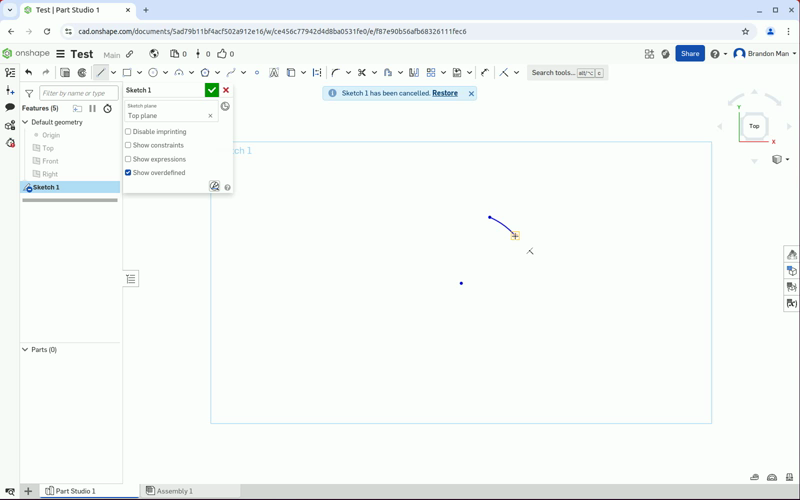
click(515, 235)
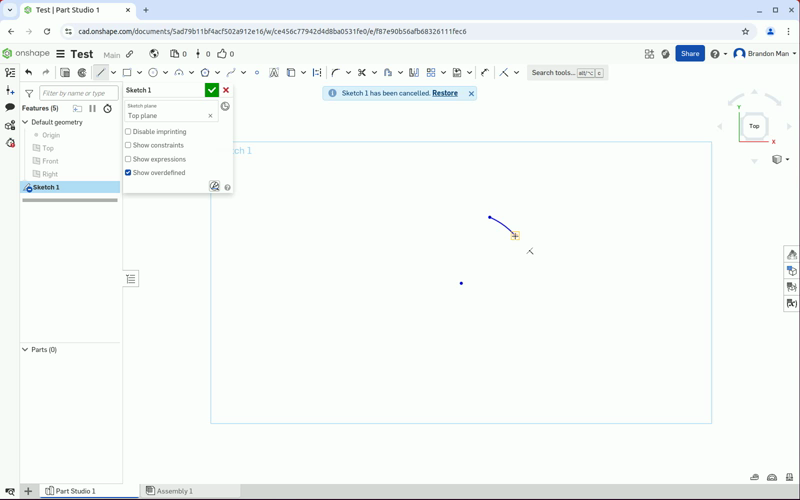
key_down(shift)
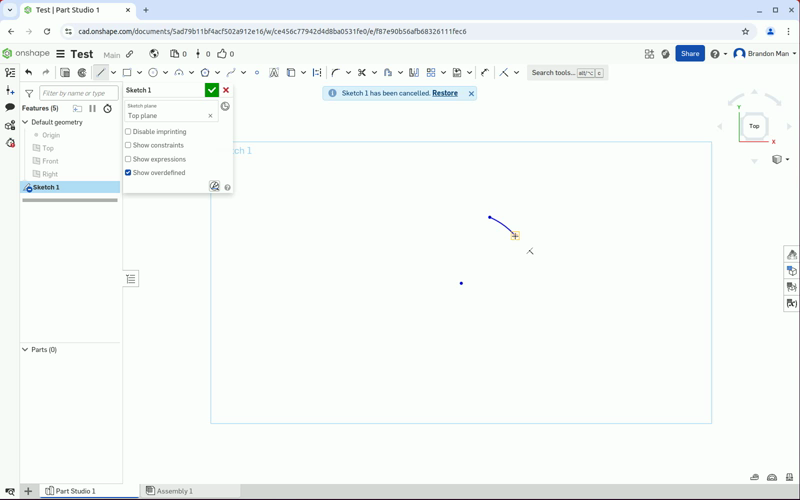
mouse_move(545, 235)
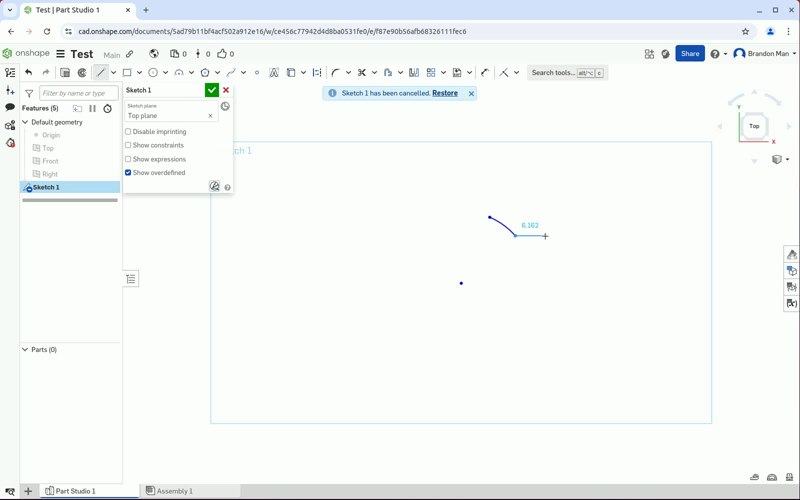
mouse_move(541, 209)
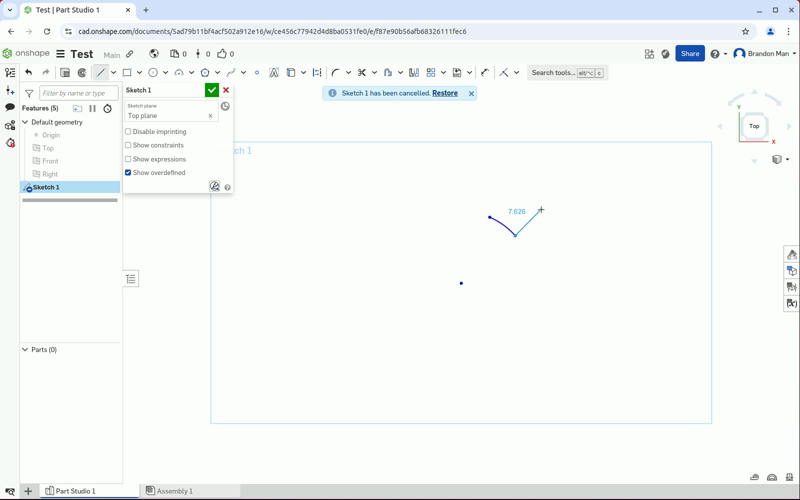
click(541, 209)
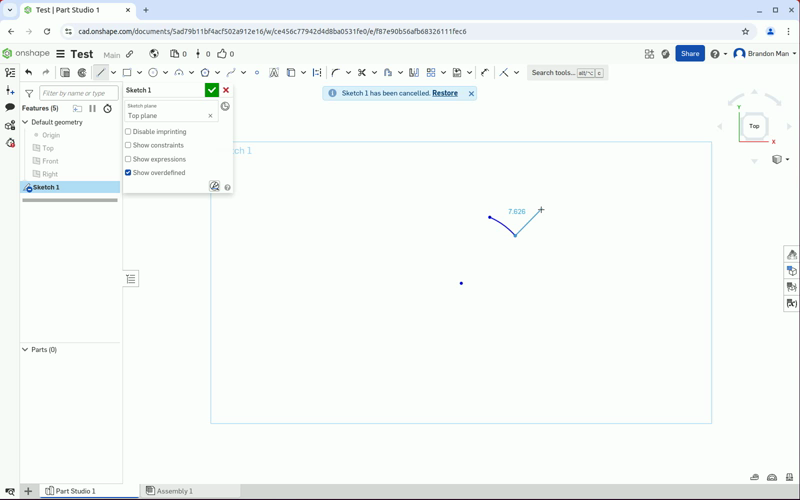
key_up(shift)
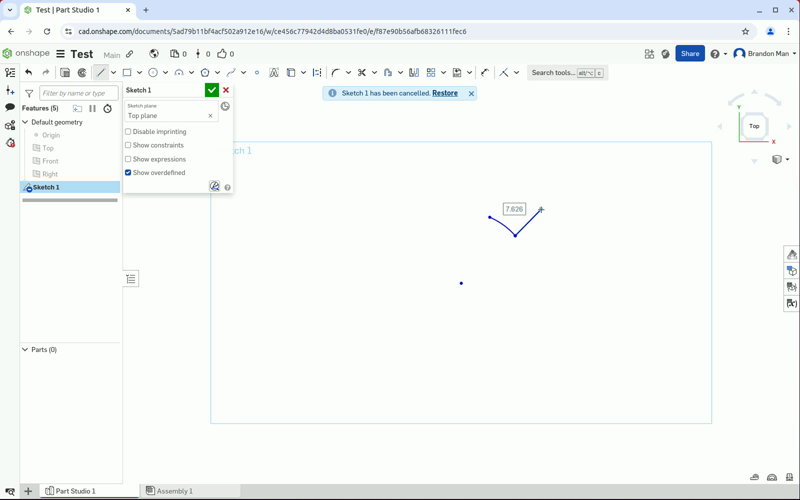
key(esc)
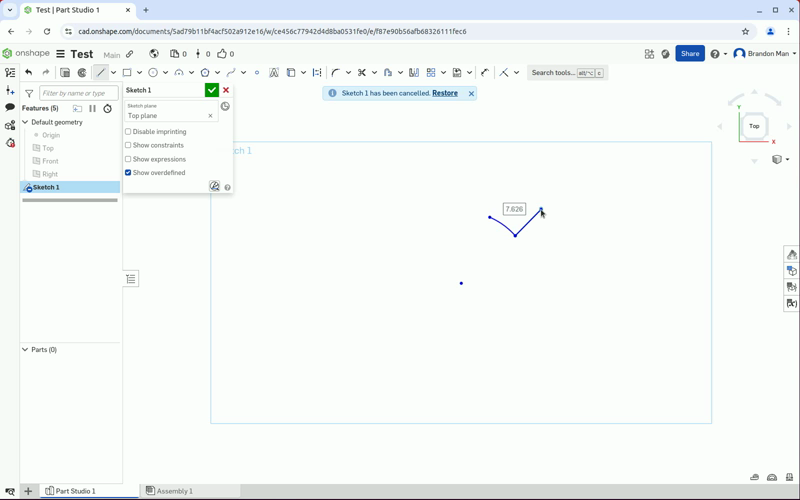
key(a)
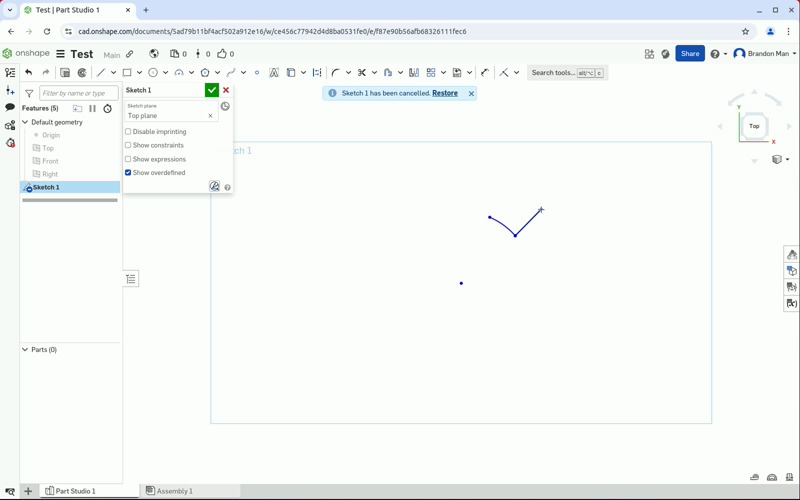
mouse_move(541, 209)
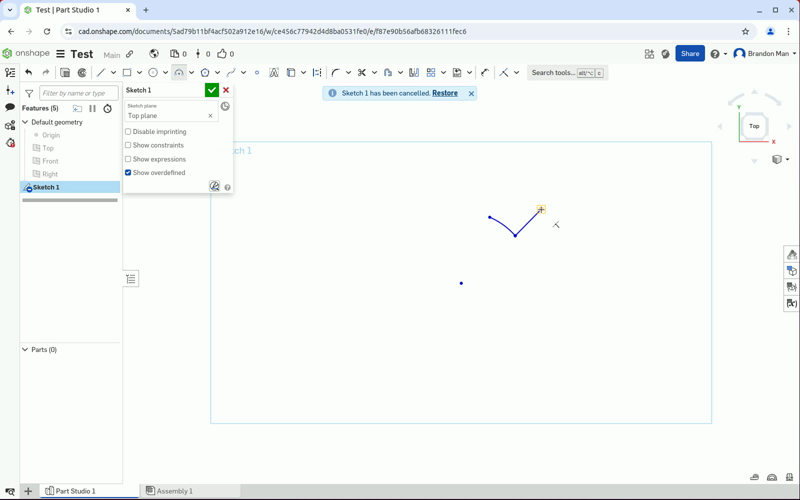
click(541, 209)
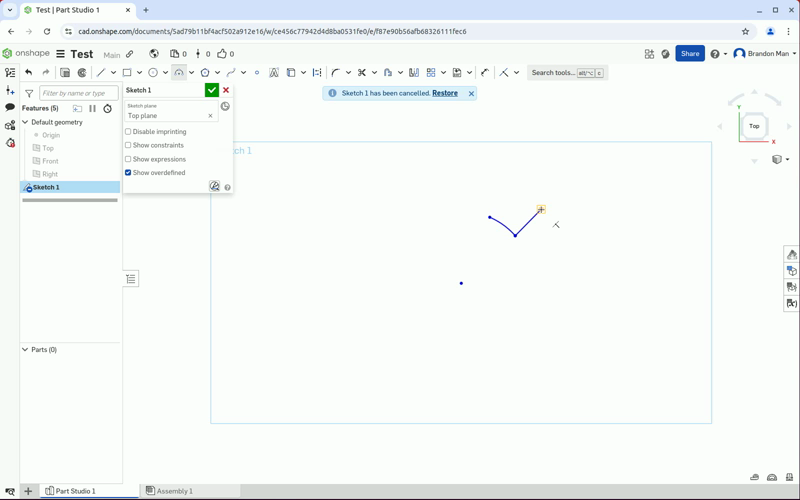
key_down(shift)
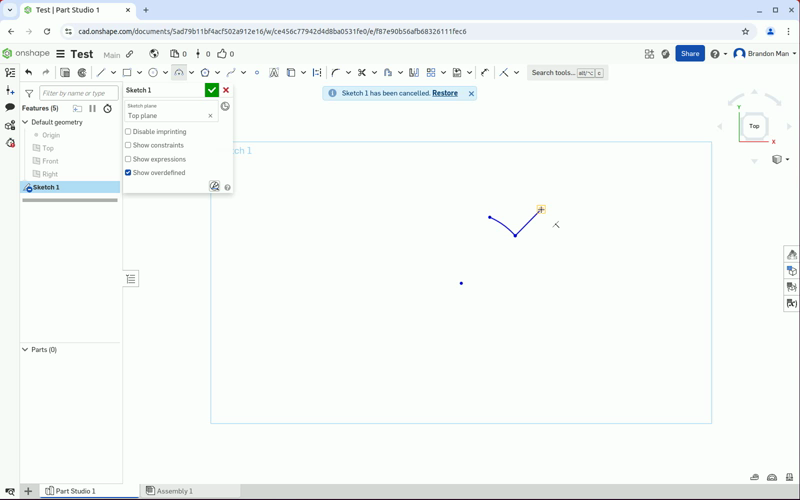
mouse_move(507, 185)
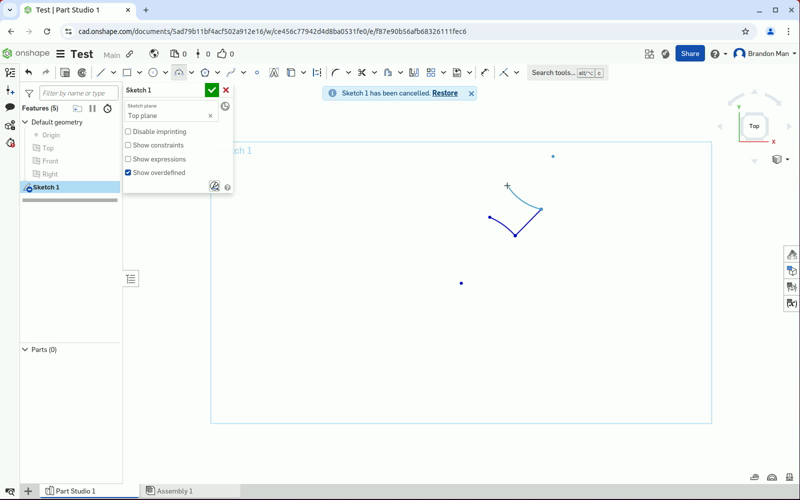
click(507, 185)
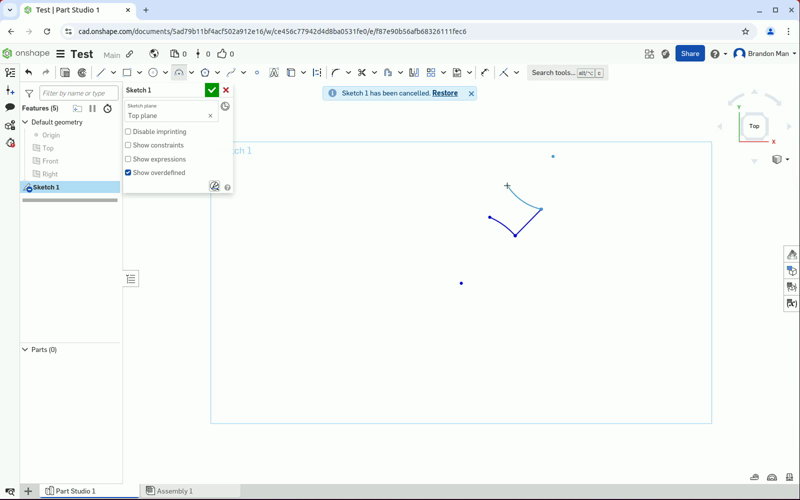
mouse_move(525, 195)
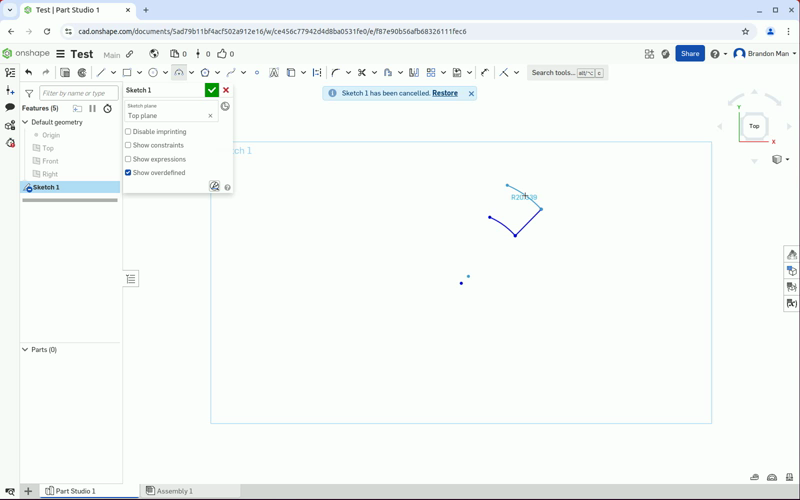
click(525, 195)
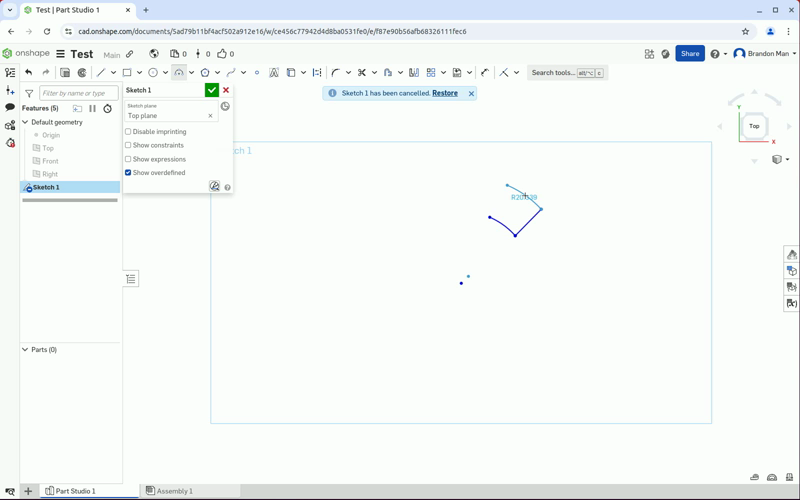
key_up(shift)
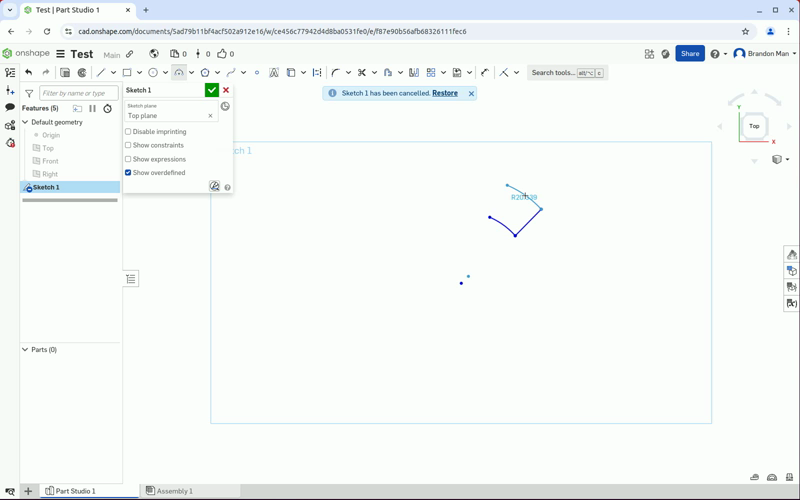
key(esc)
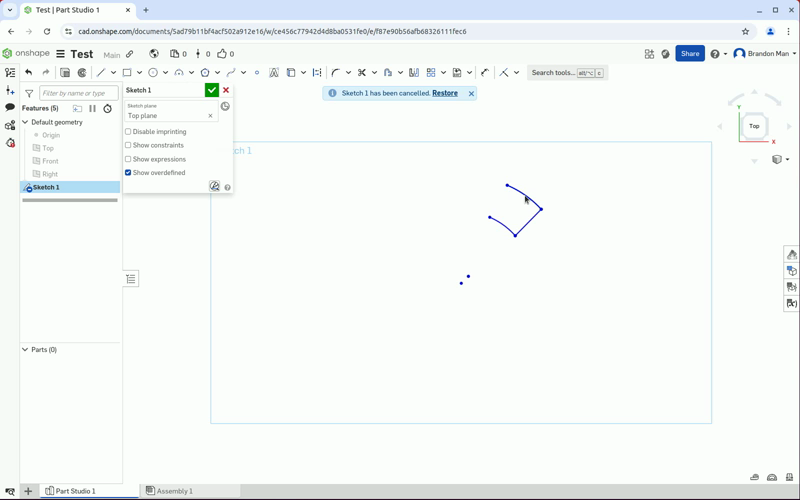
key(l)
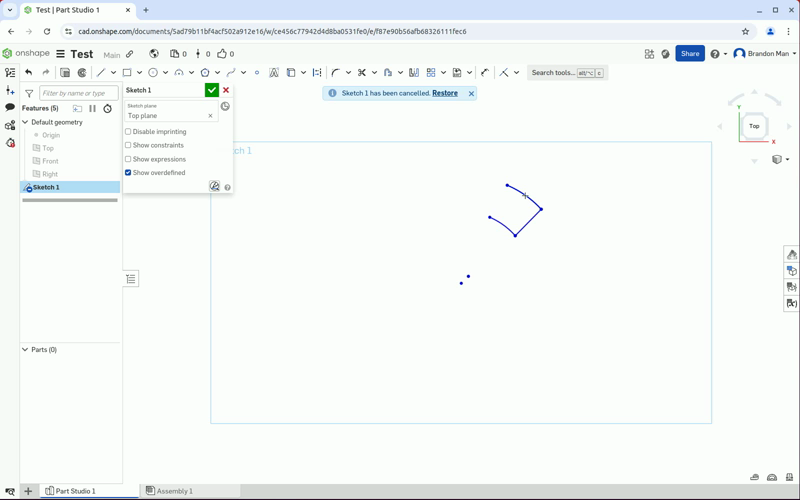
mouse_move(507, 185)
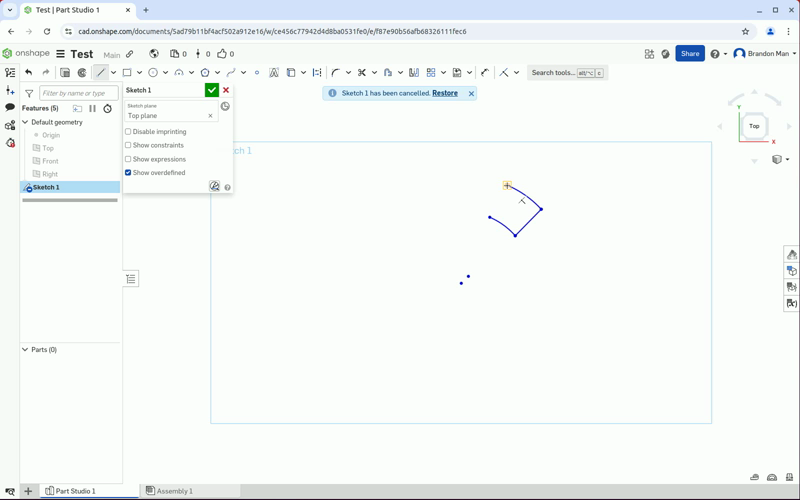
click(507, 185)
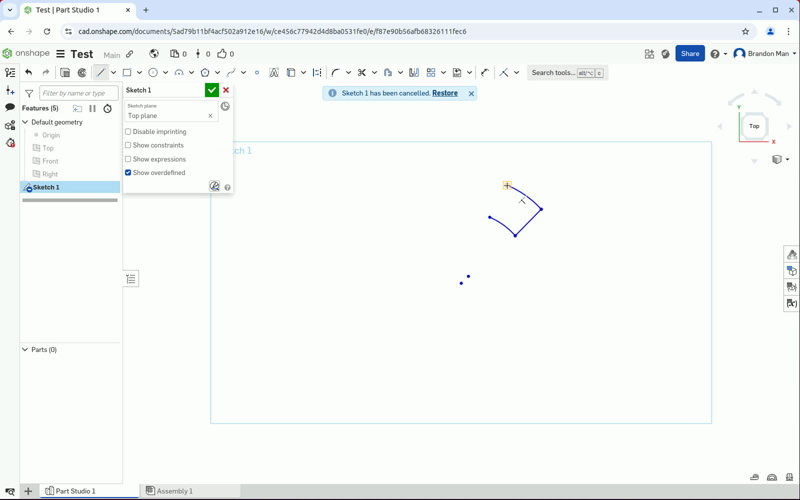
mouse_move(537, 185)
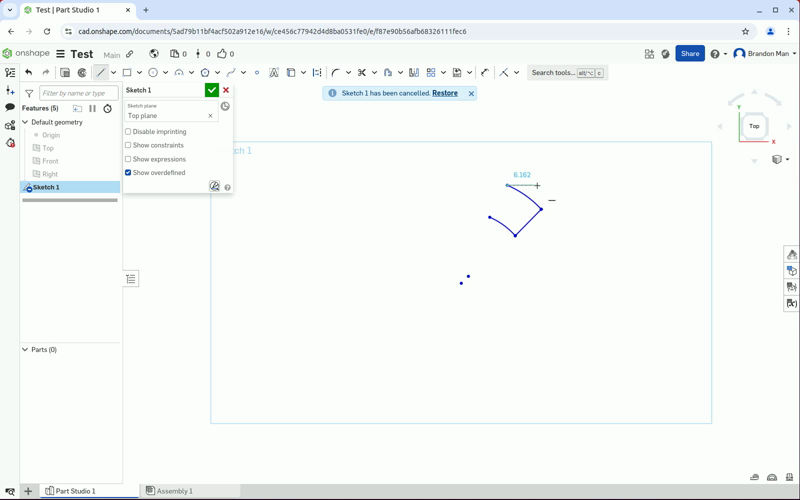
key_down(shift)
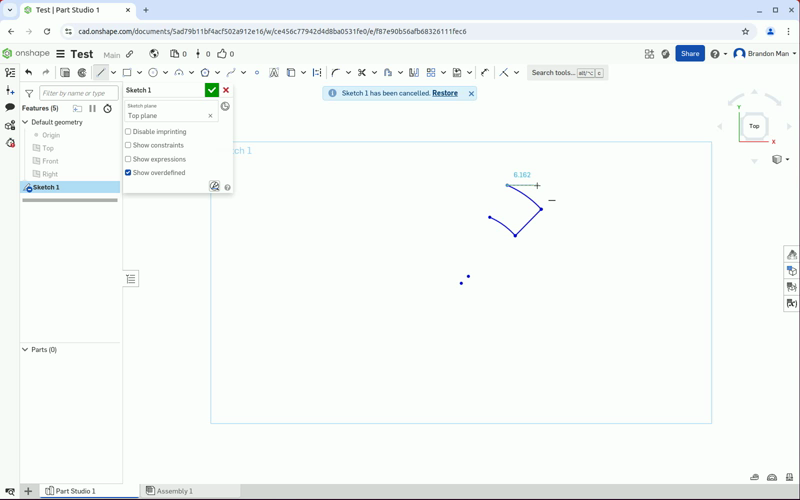
mouse_move(489, 217)
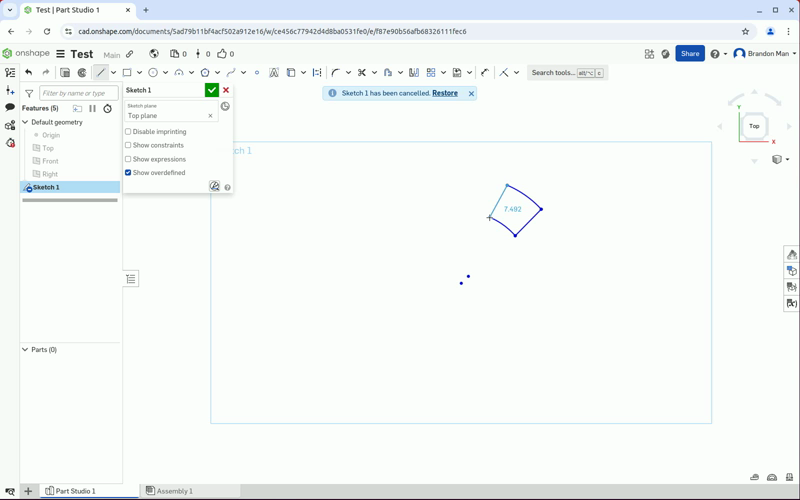
key_up(shift)
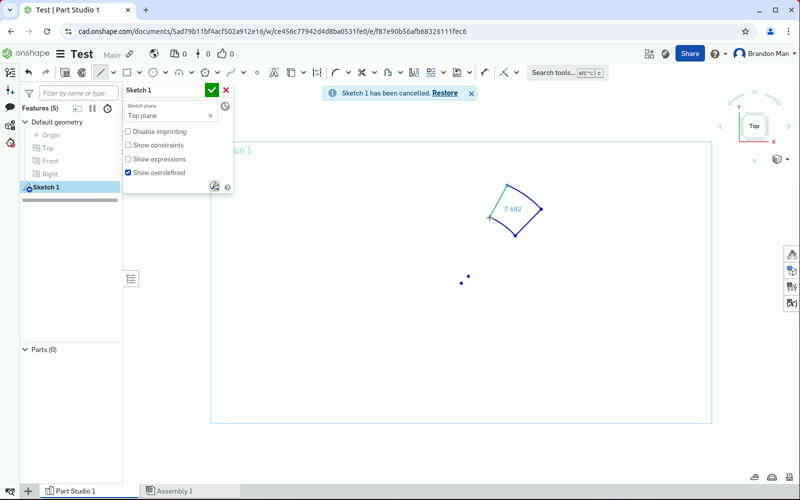
click(489, 217)
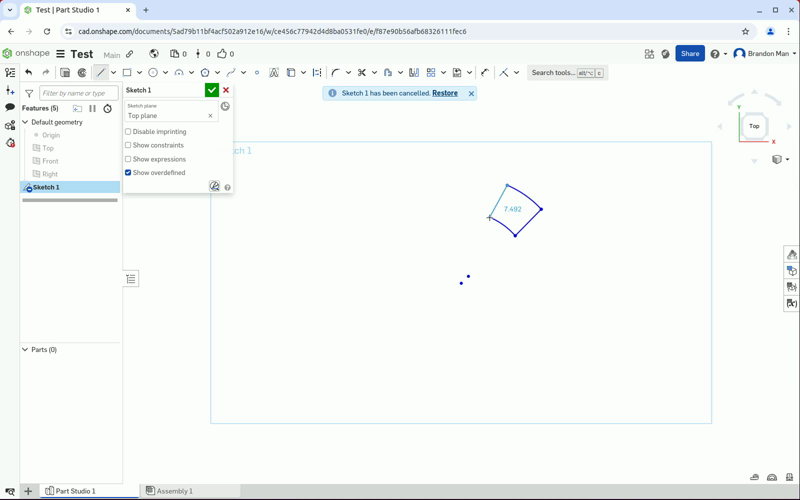
key(esc)
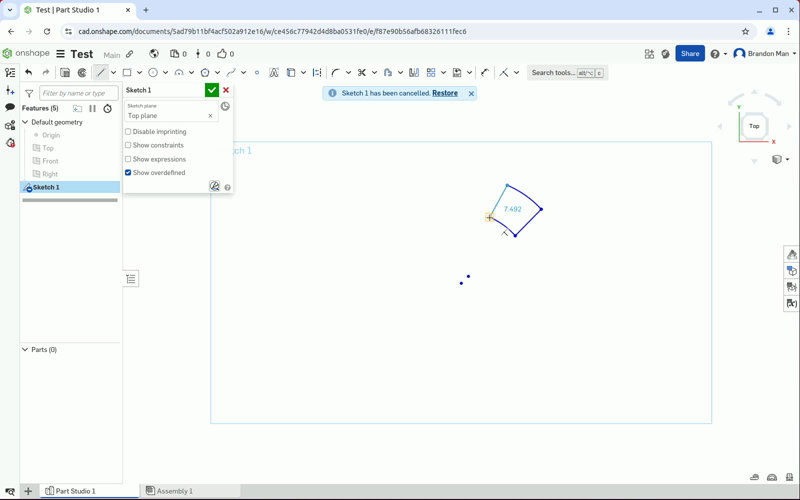
mouse_move(513, 206)
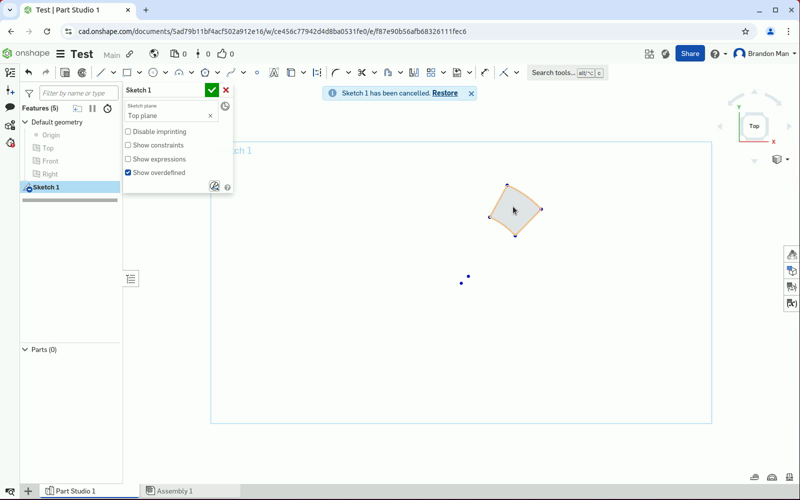
scroll(6)
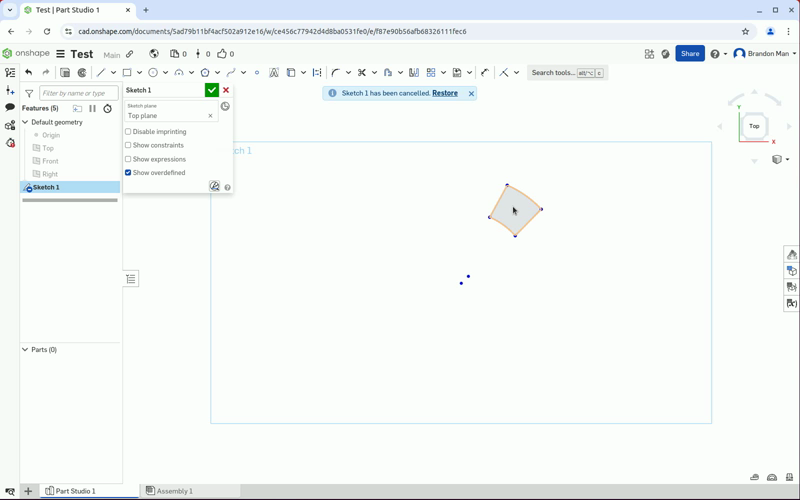
scroll(6)
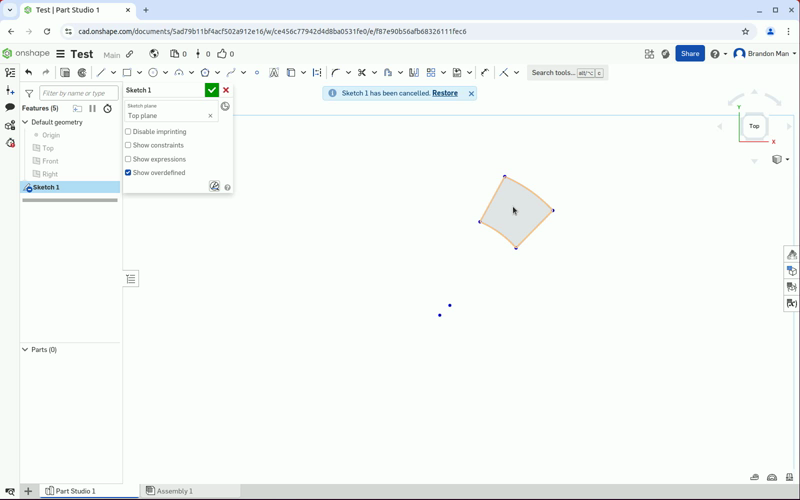
scroll(6)
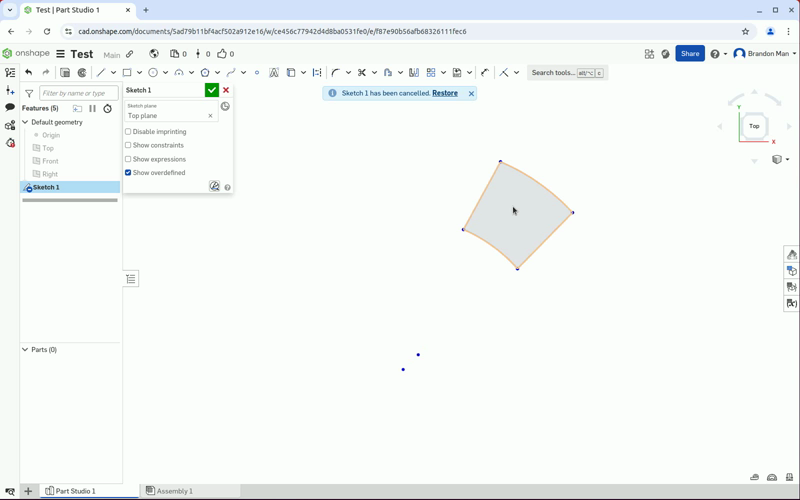
scroll(6)
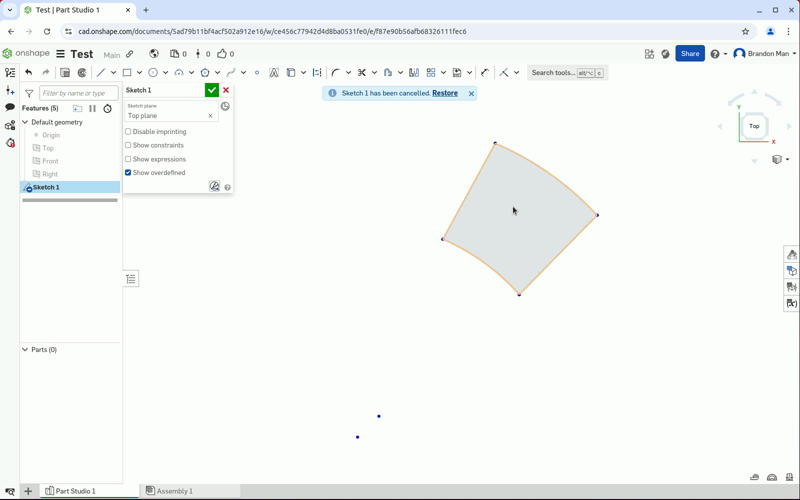
scroll(6)
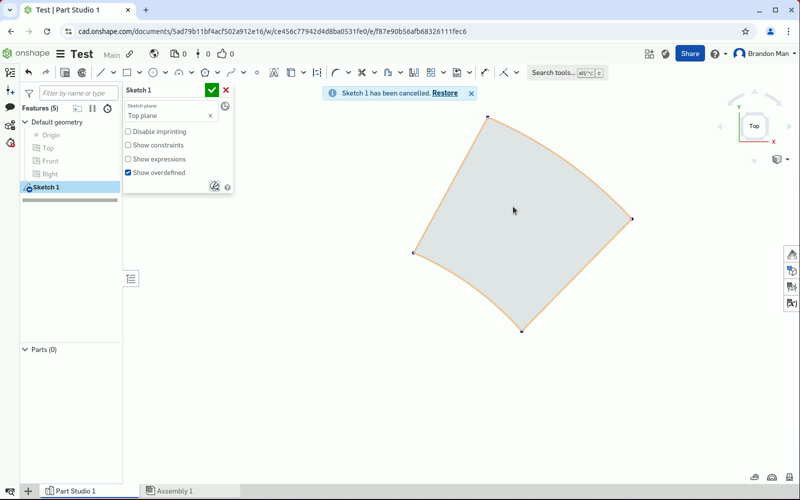
scroll(6)
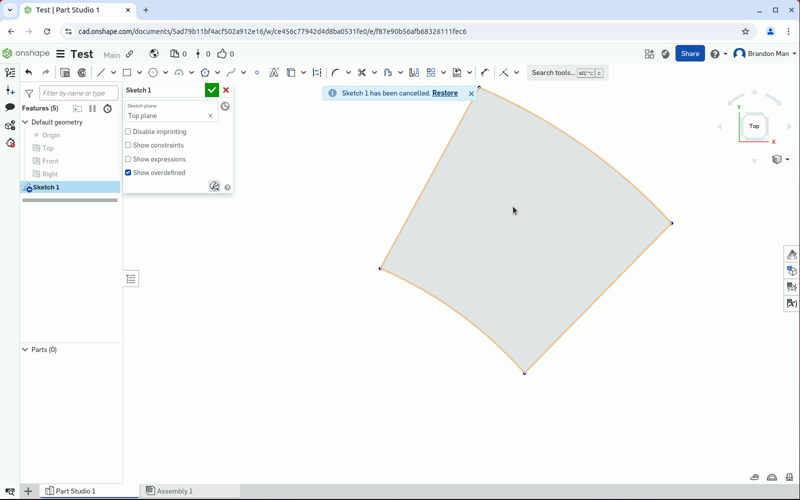
scroll(6)
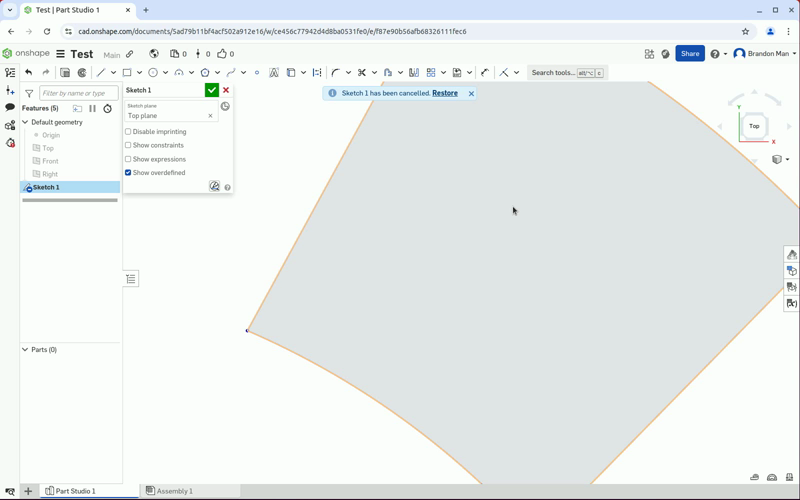
click(513, 206)
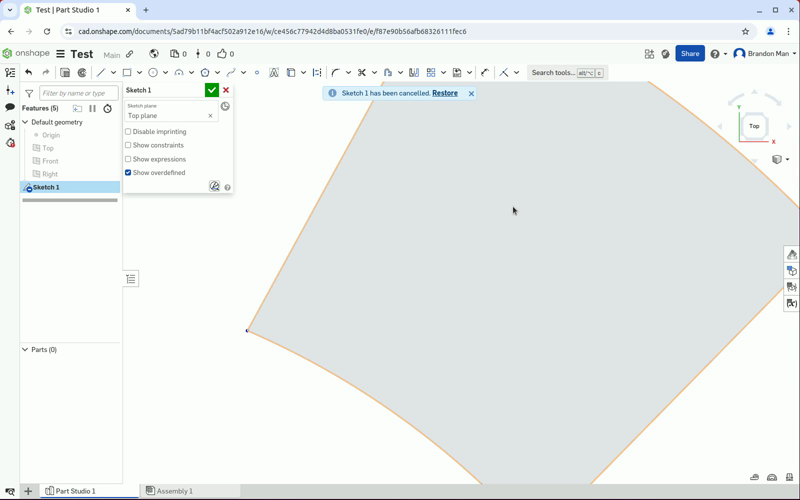
scroll(-6)
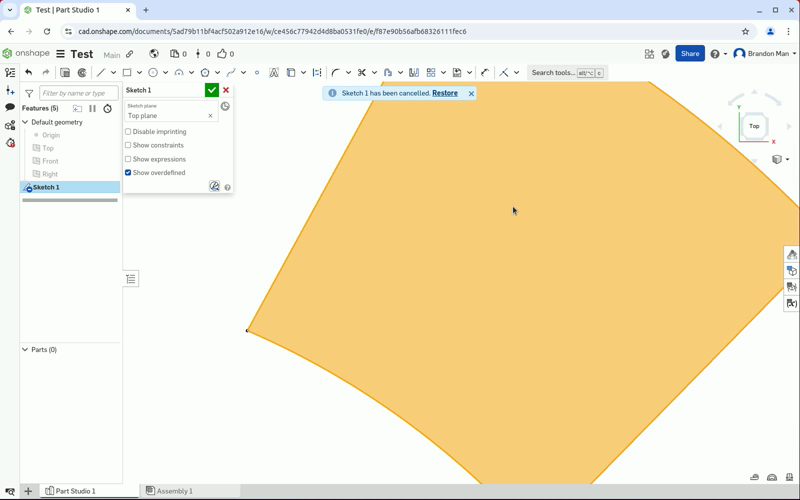
scroll(-6)
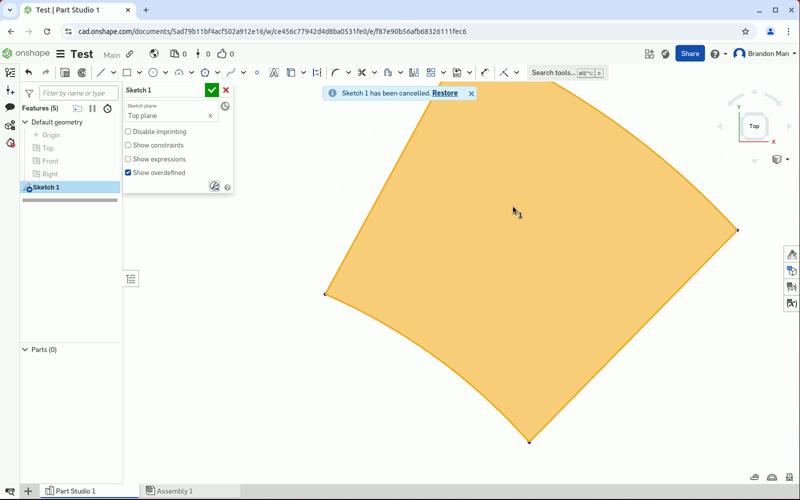
scroll(-6)
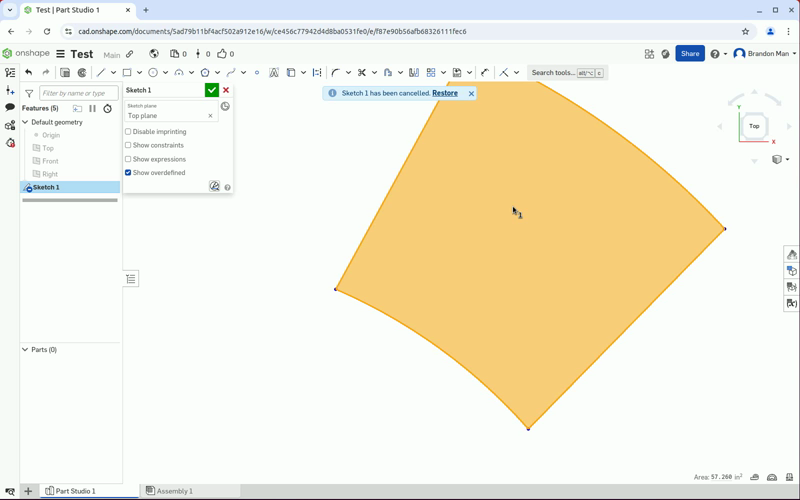
scroll(-6)
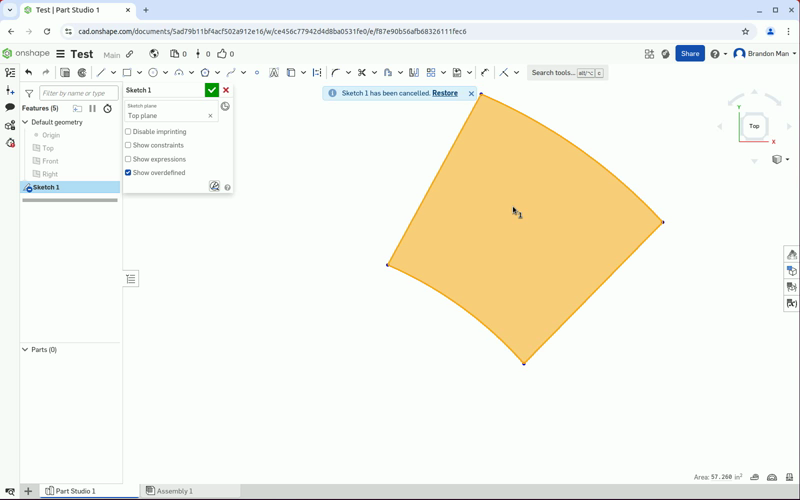
scroll(-6)
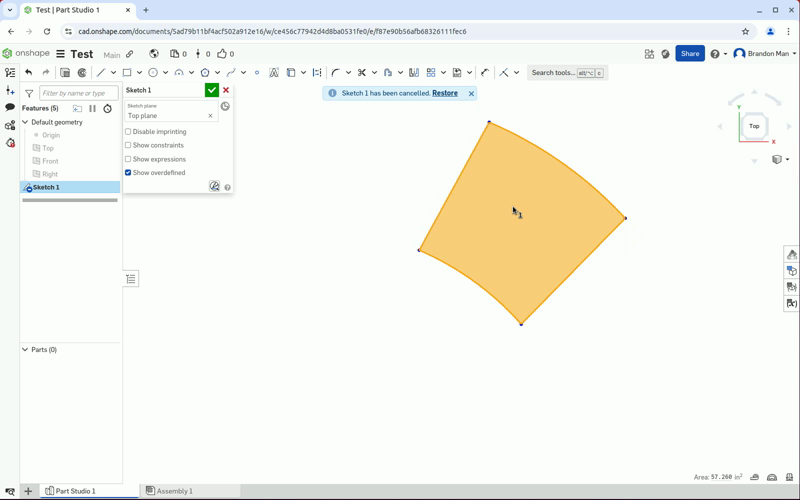
scroll(-6)
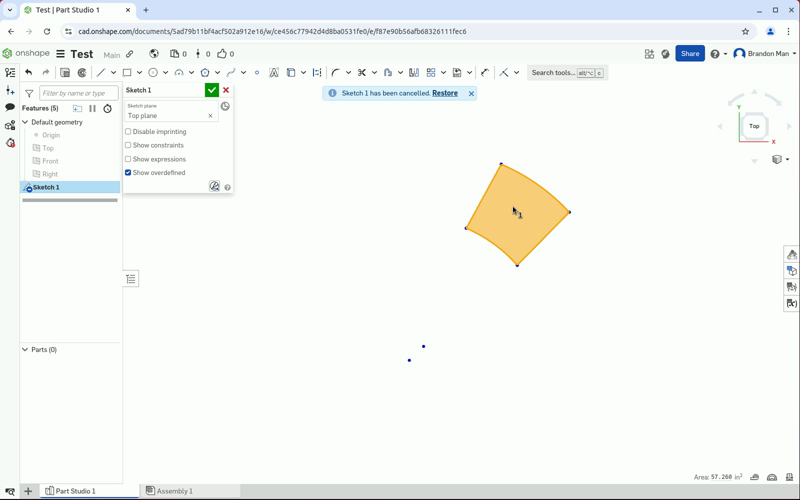
scroll(-6)
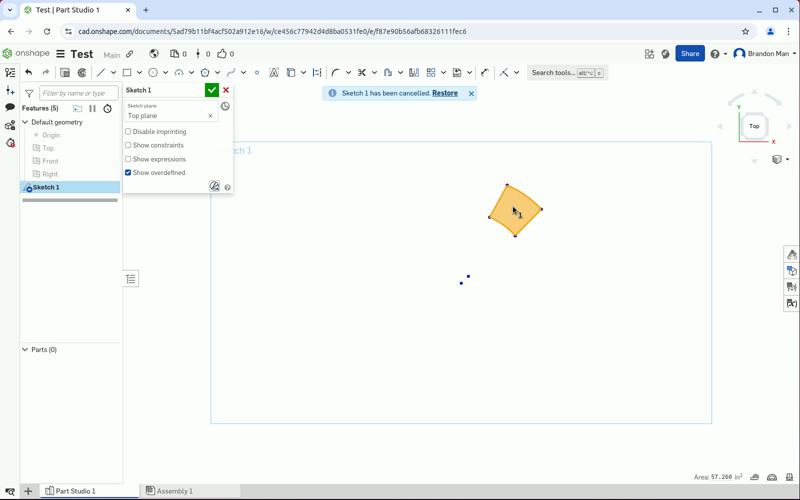
mouse_move(73, 352)
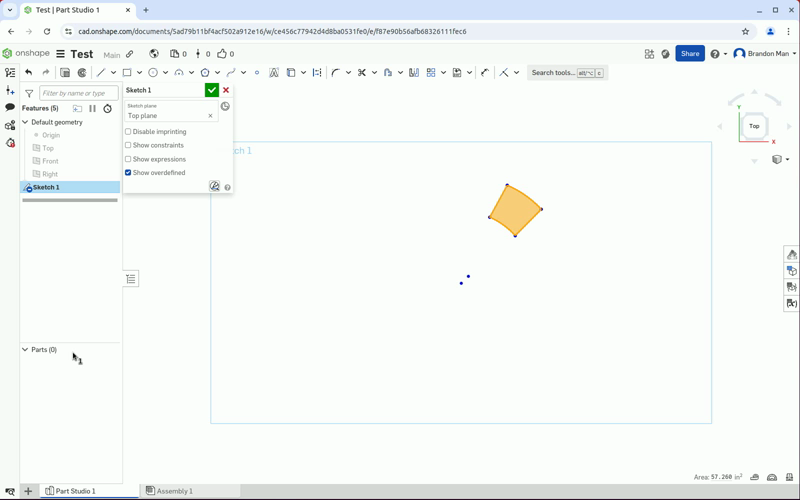
key(shift+y)
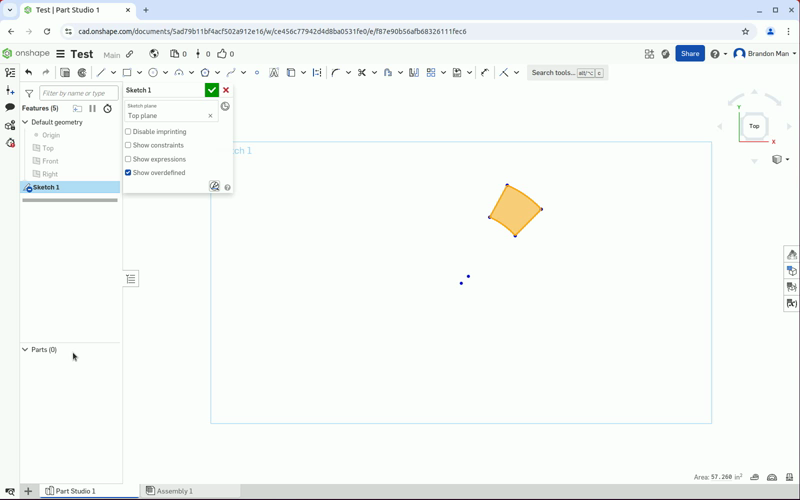
key(shift+e)
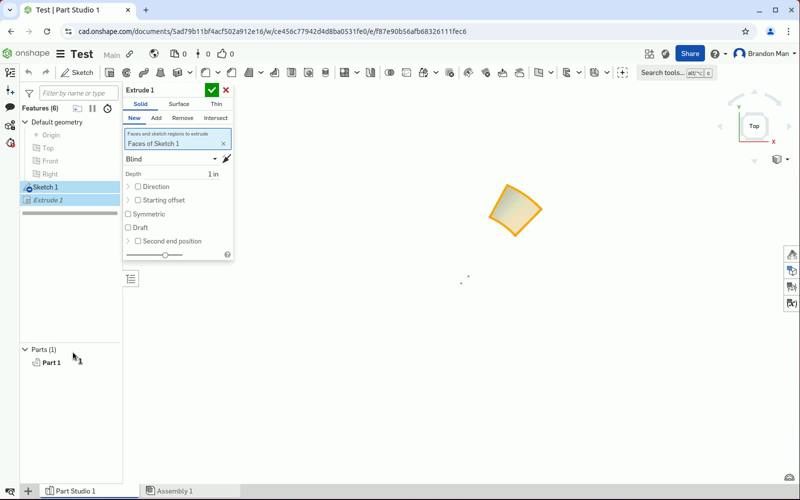
mouse_move(143, 106)
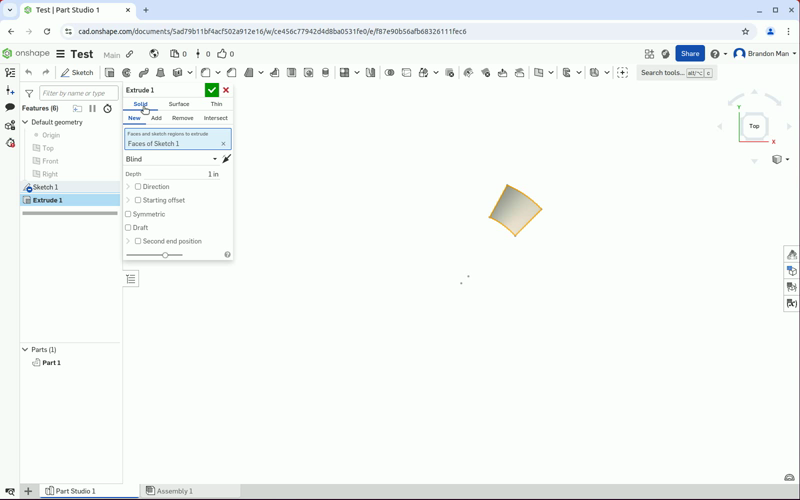
click(143, 106)
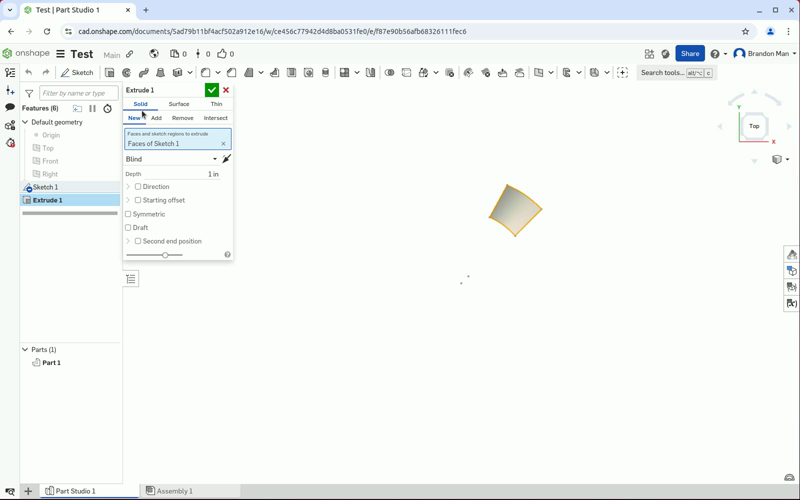
mouse_move(137, 120)
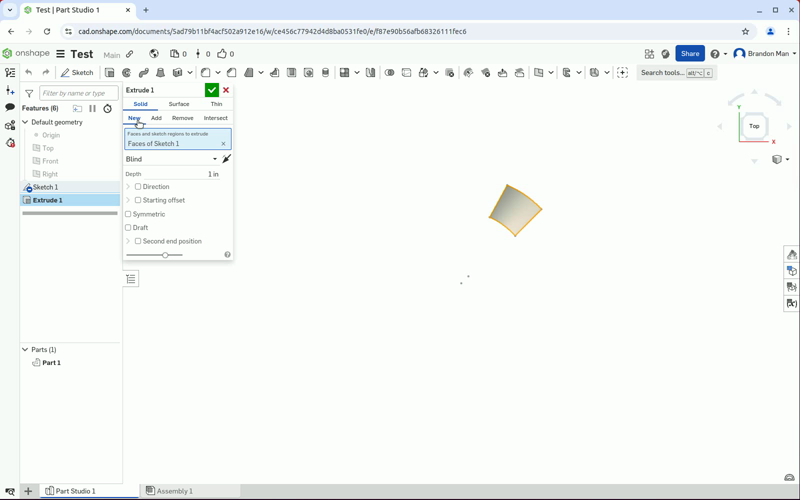
click(137, 120)
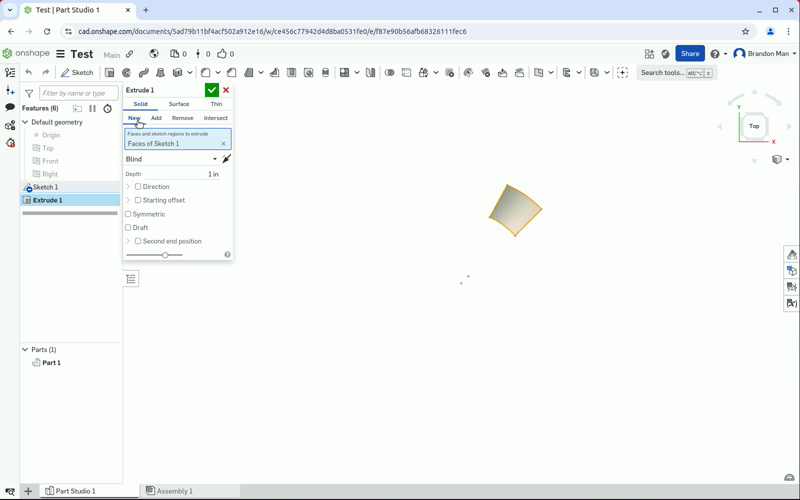
key(tab, 4)
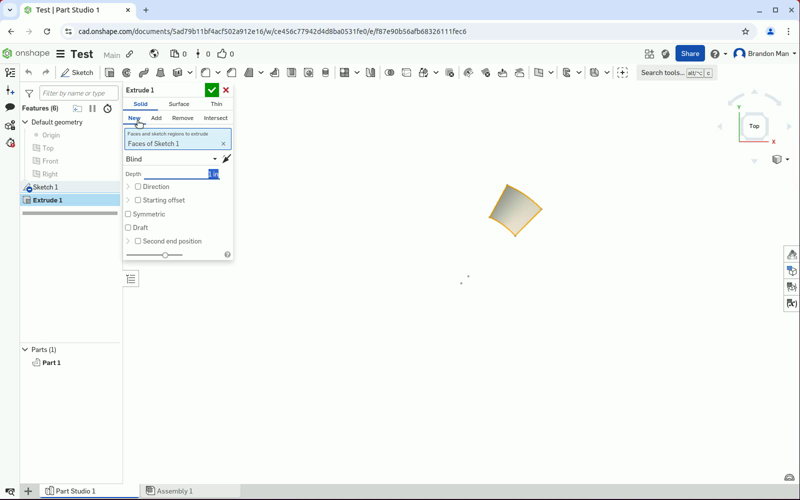
text(1.685)
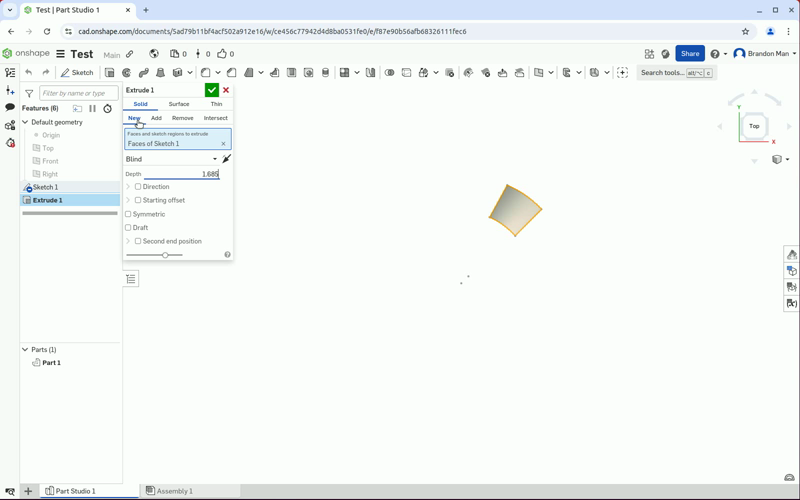
key(enter)
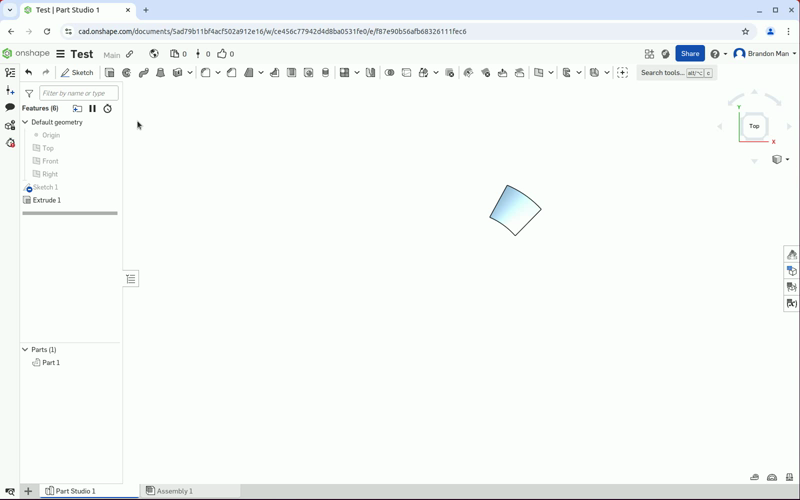
key(shift+h)
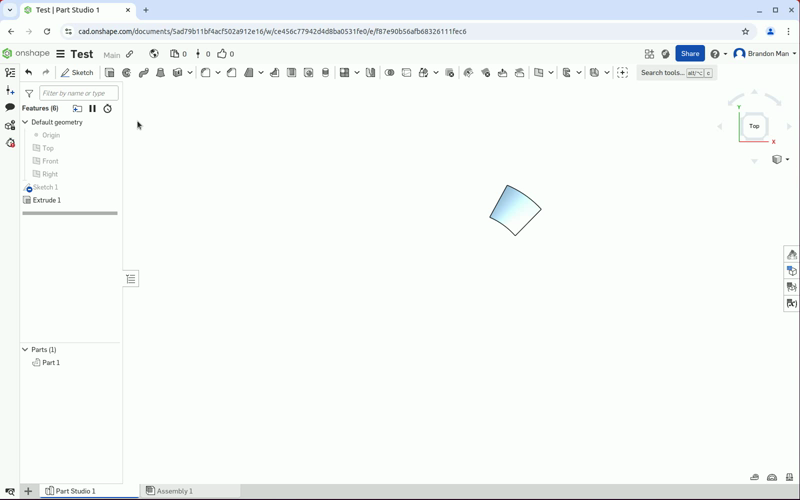
key(shift+h)
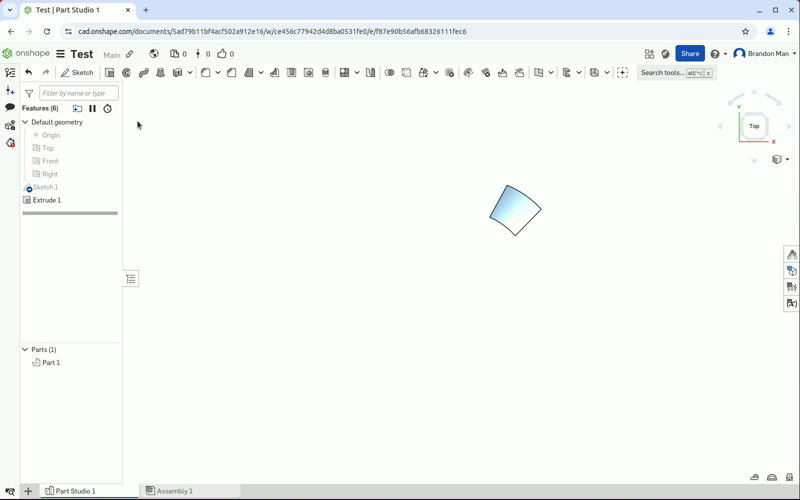
mouse_move(73, 189)
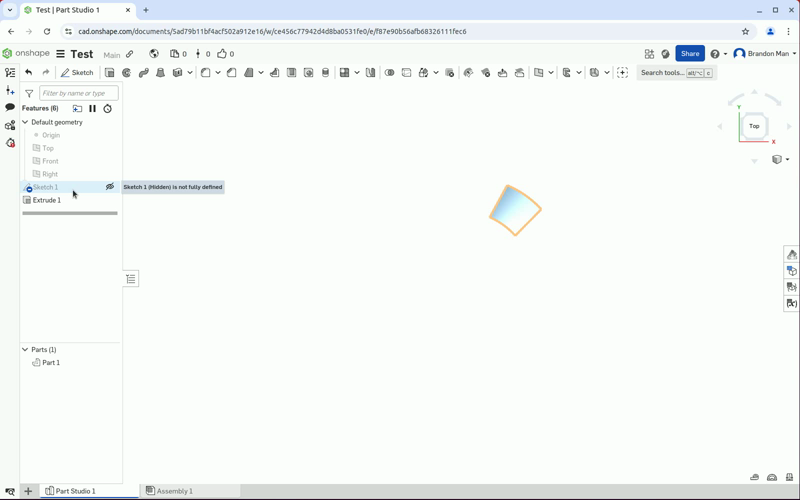
click(73, 189)
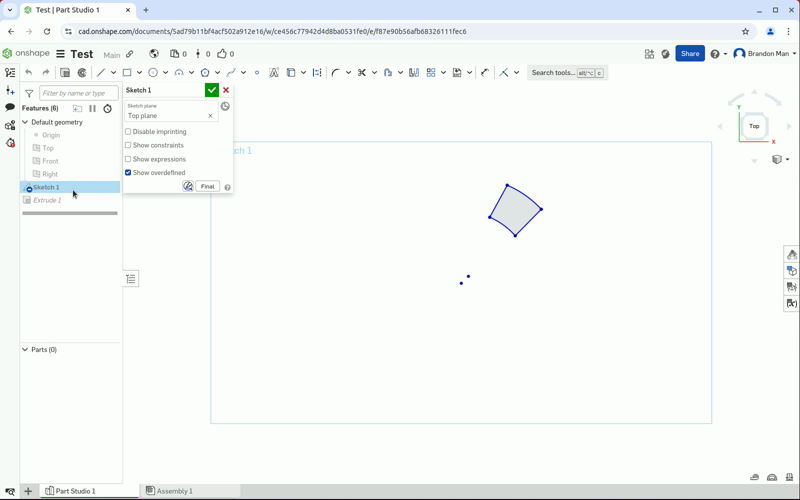
mouse_move(229, 92)
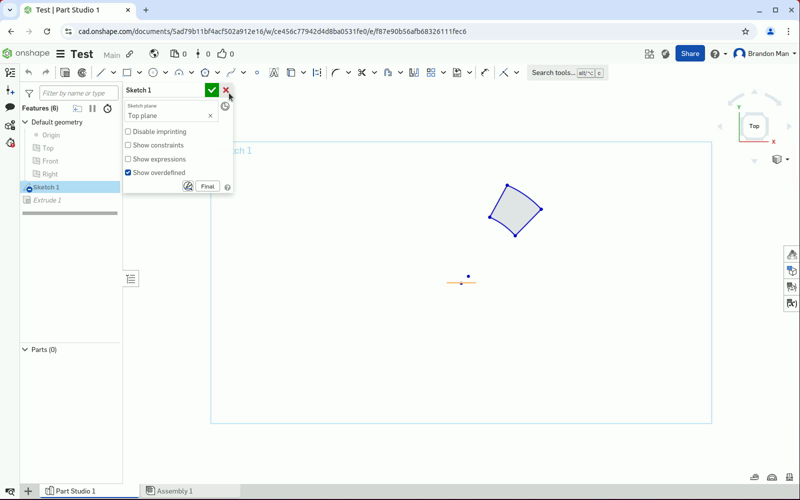
click(229, 92)
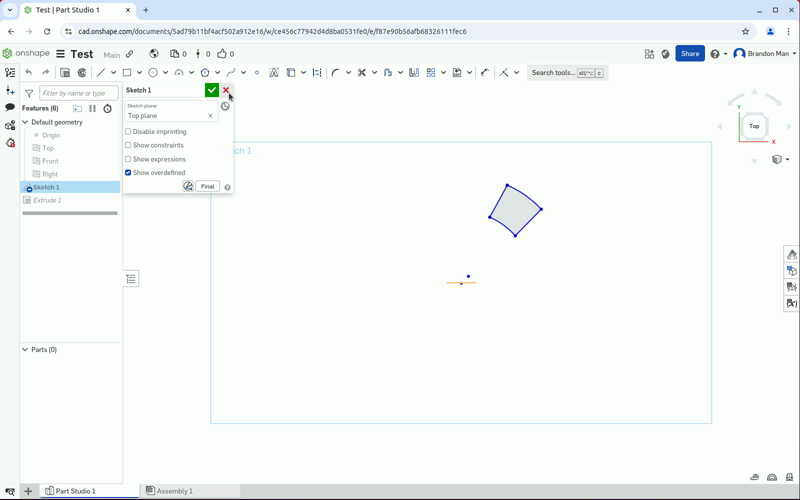
key(shift+s)
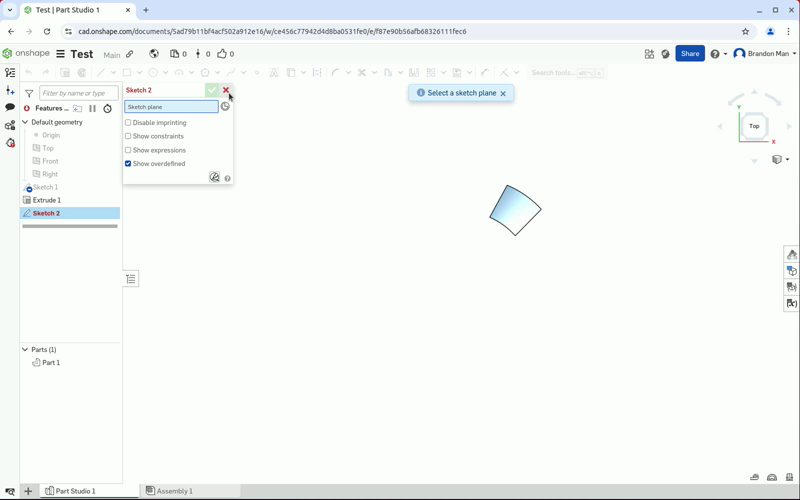
mouse_move(73, 150)
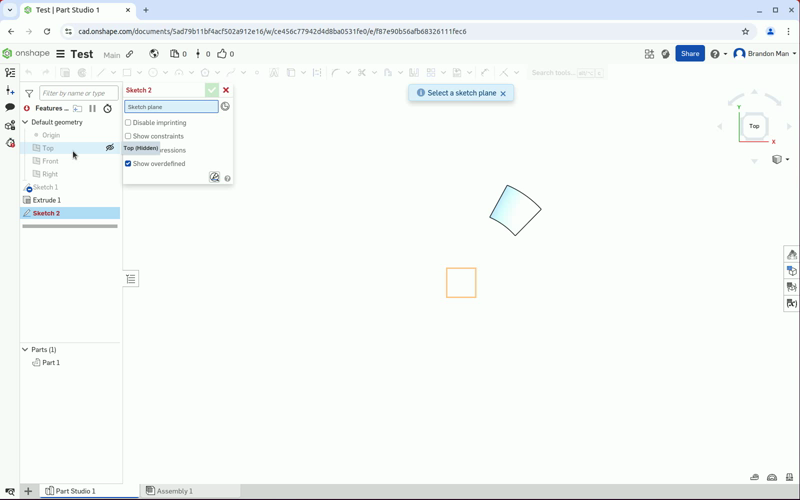
click(73, 150)
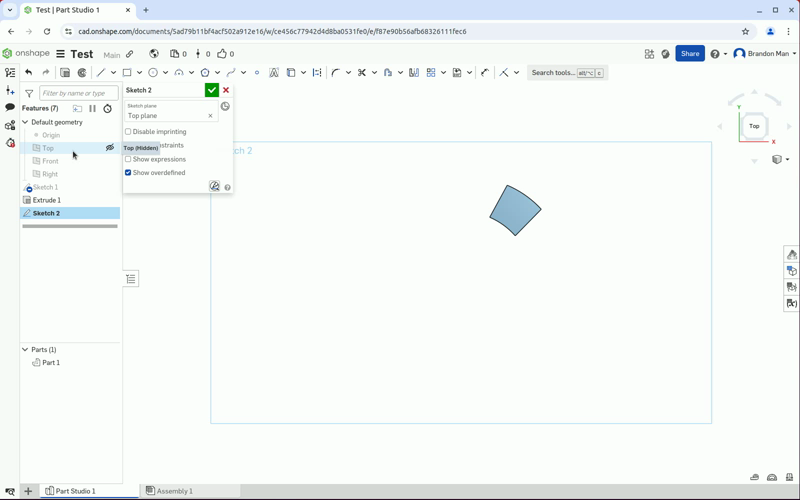
mouse_move(73, 352)
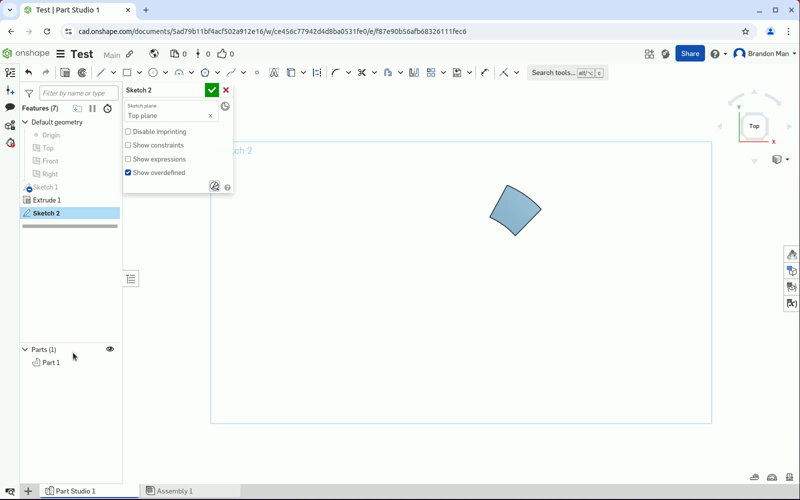
key(y)
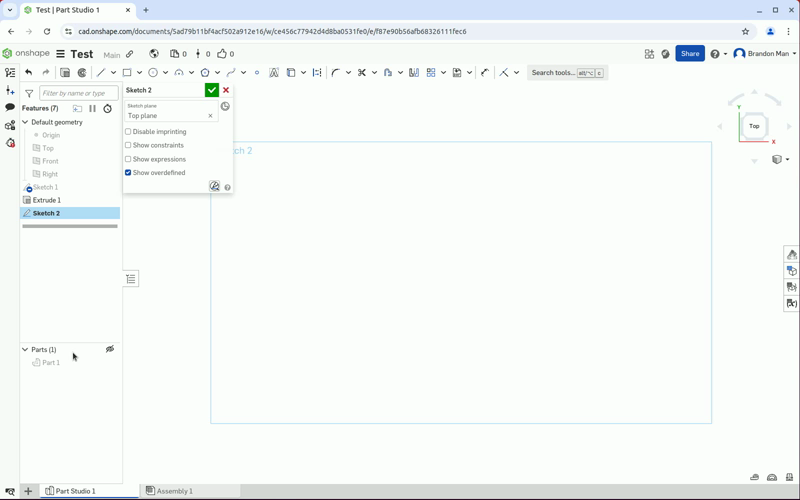
key(a)
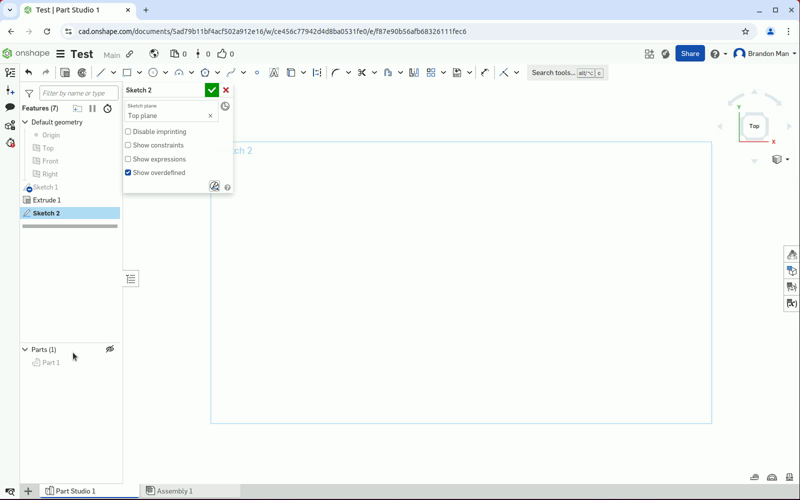
key_down(shift)
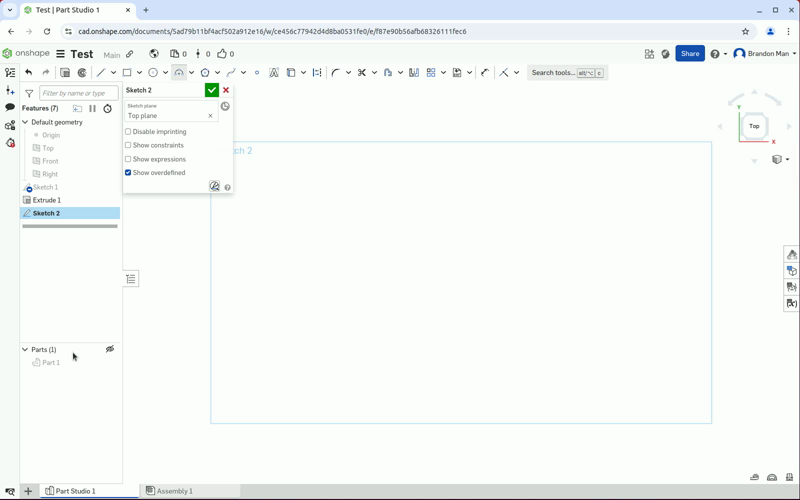
mouse_move(479, 224)
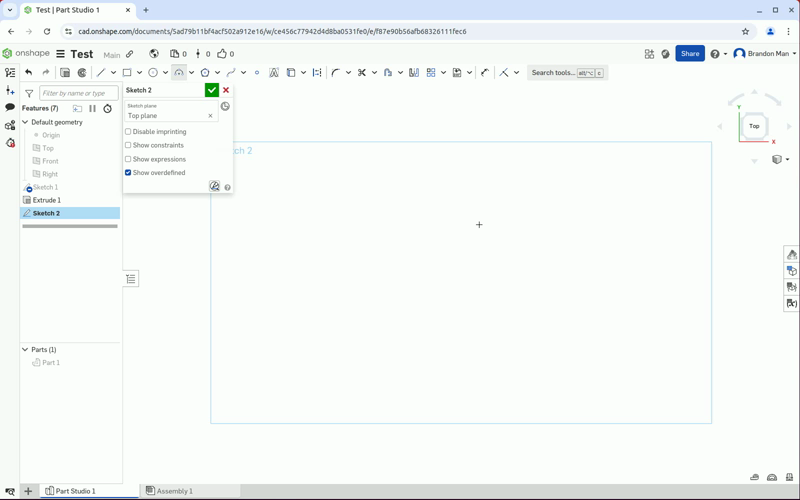
click(479, 224)
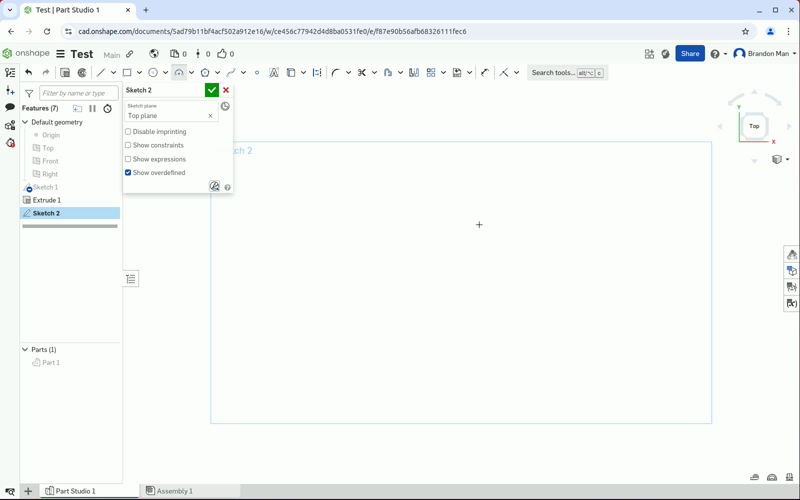
key_up(shift)
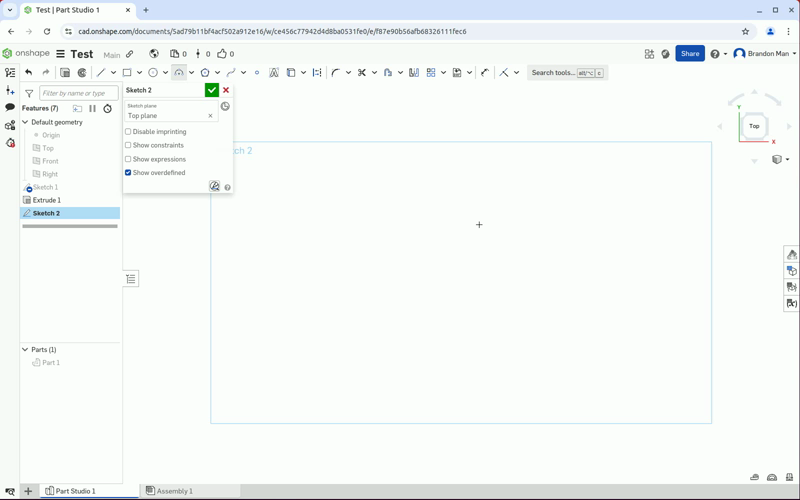
key_down(shift)
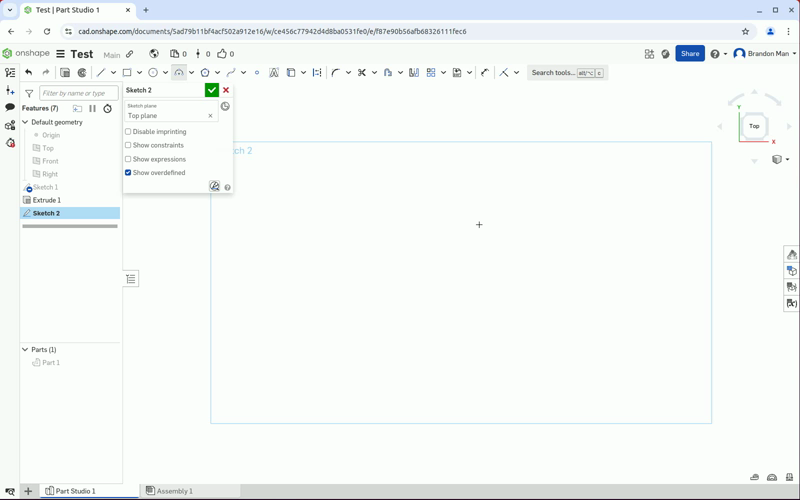
mouse_move(510, 246)
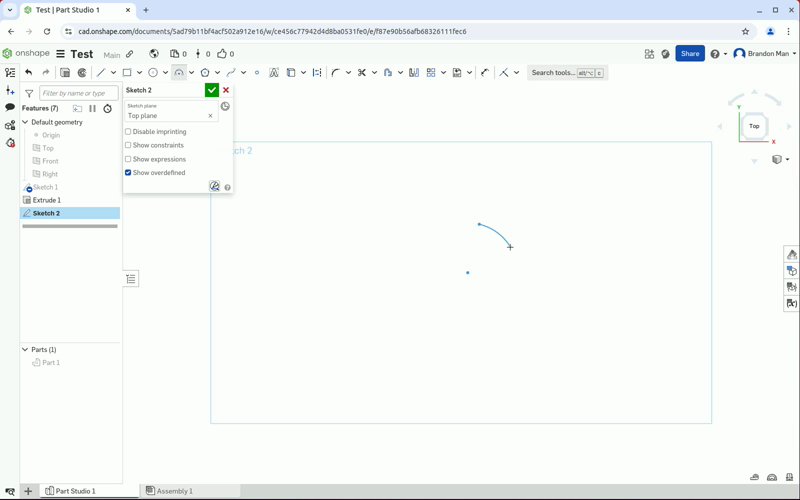
click(510, 246)
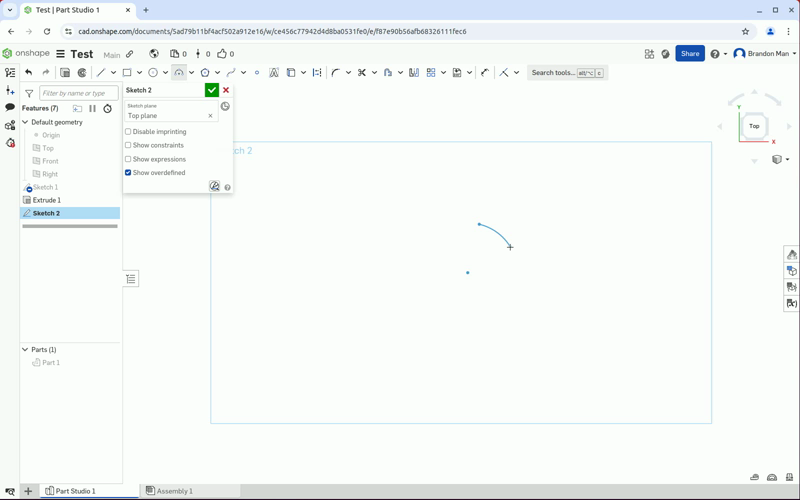
mouse_move(496, 233)
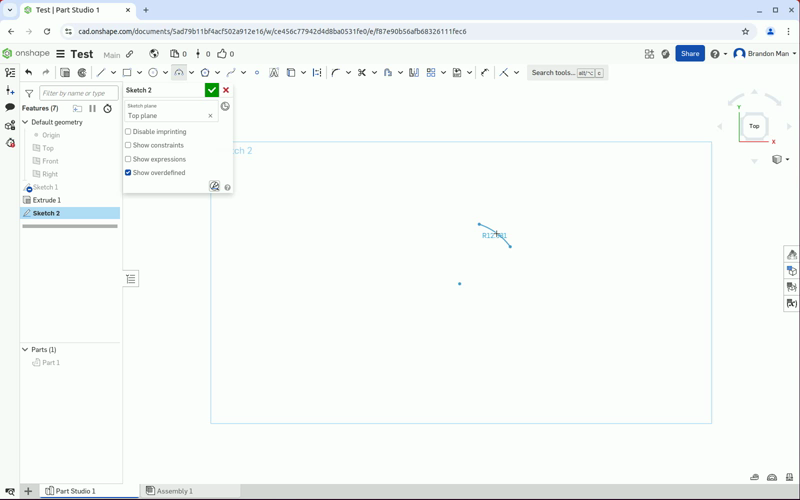
click(496, 233)
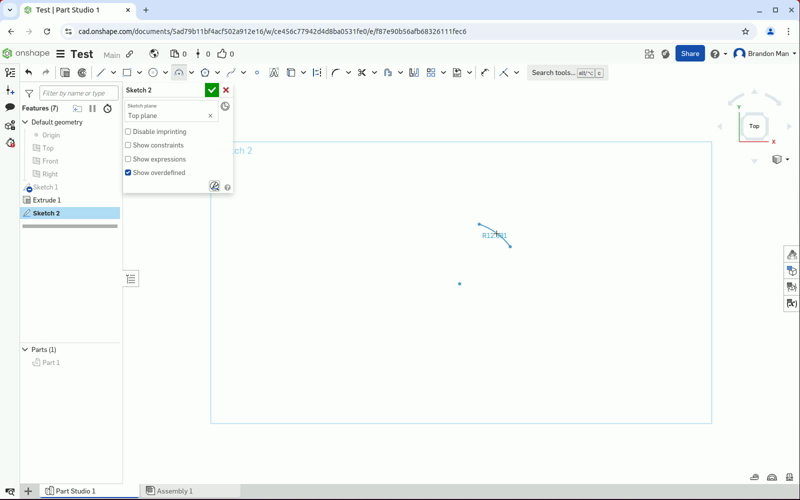
key_up(shift)
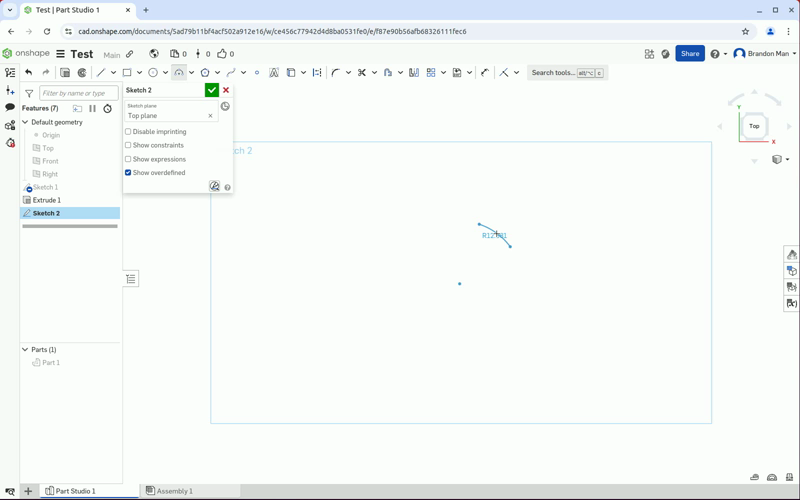
key(esc)
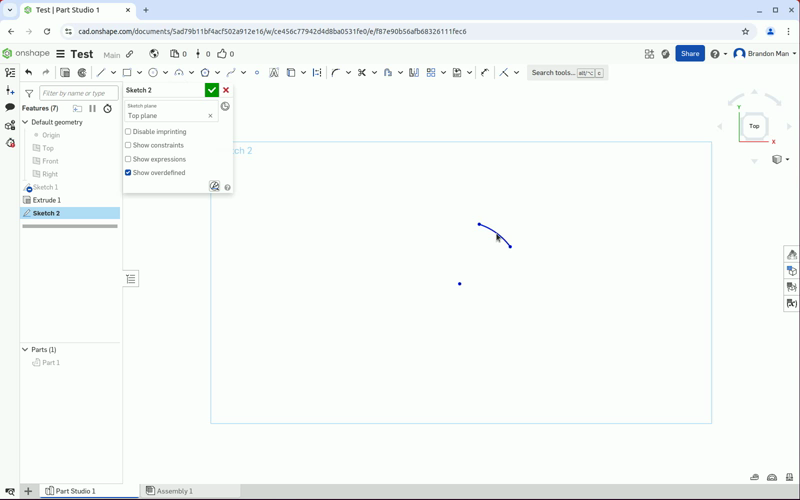
key(l)
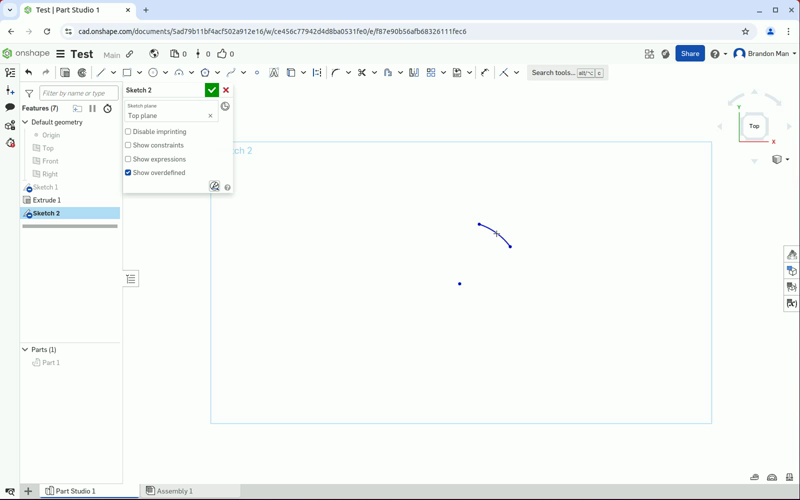
mouse_move(510, 246)
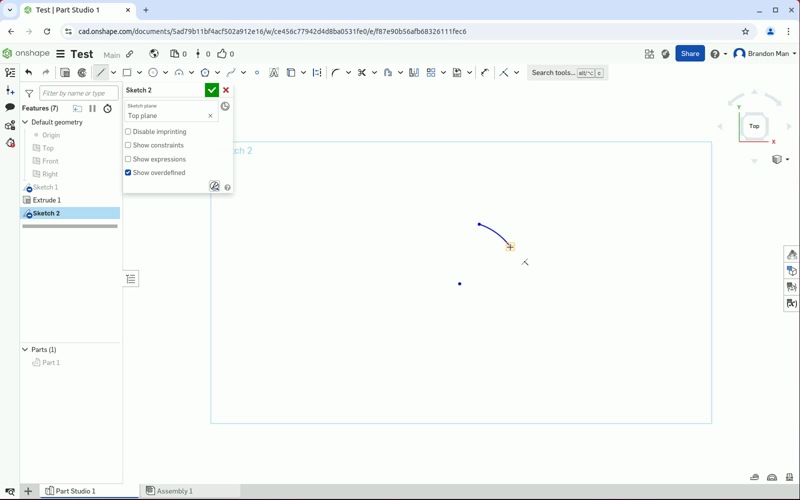
click(510, 246)
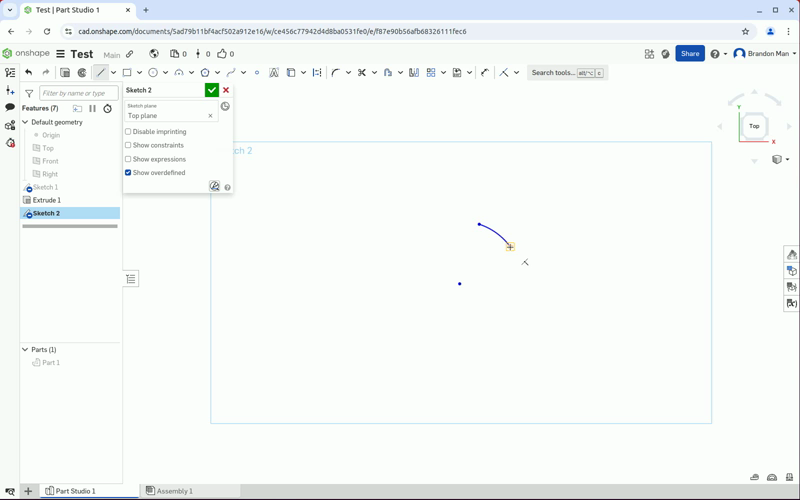
key_down(shift)
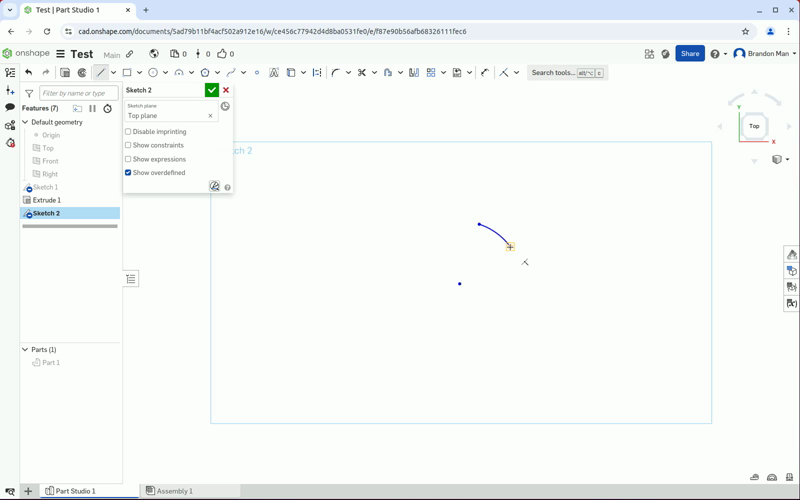
mouse_move(540, 246)
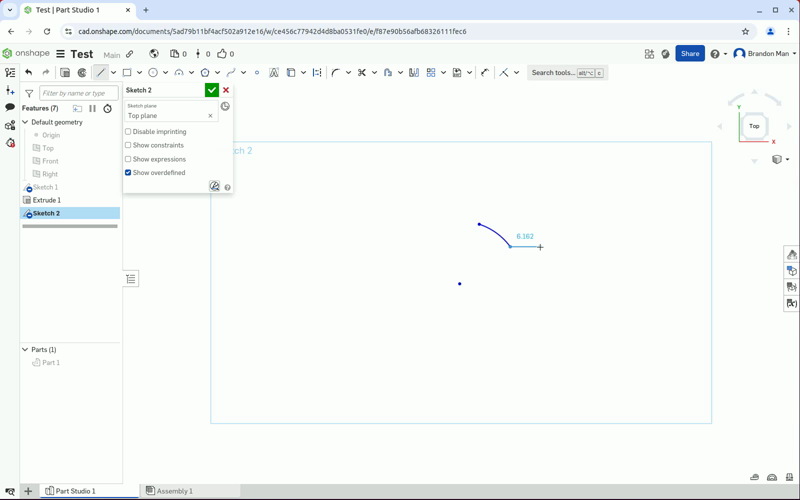
mouse_move(556, 213)
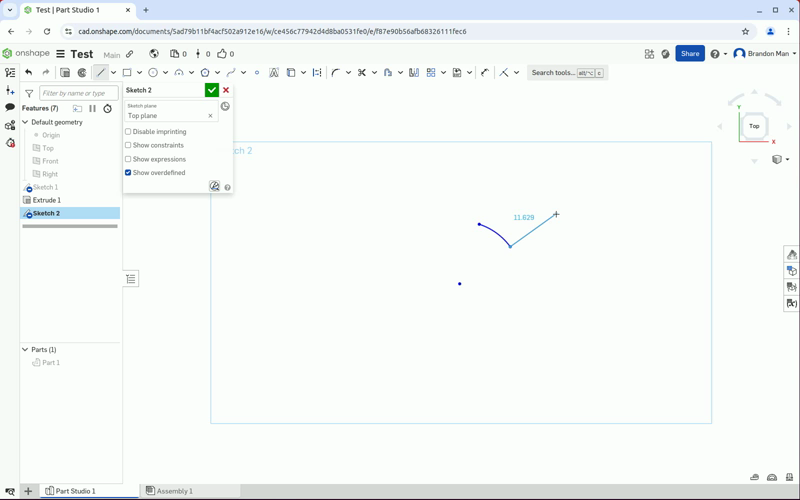
click(556, 213)
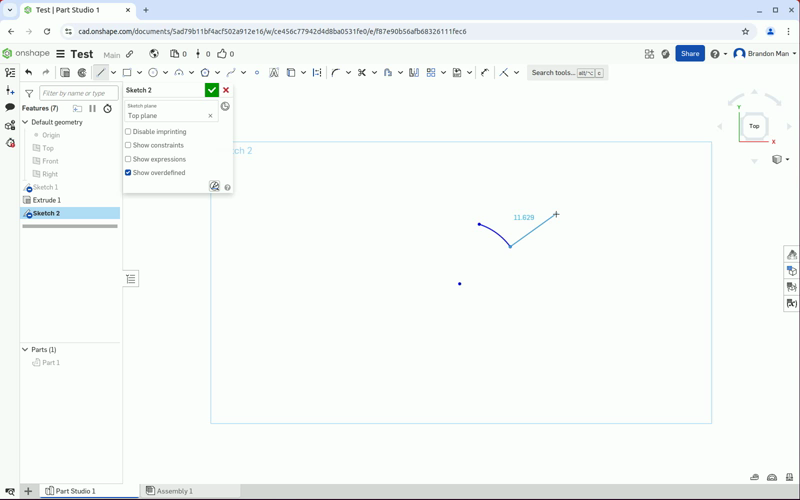
key_up(shift)
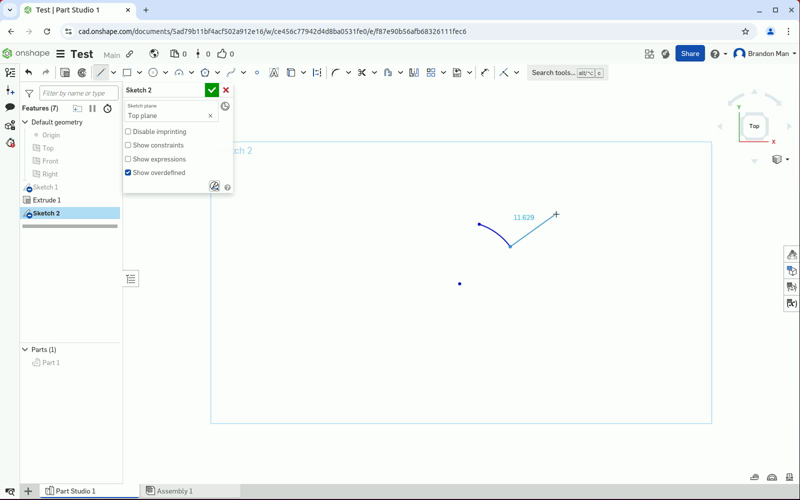
key(esc)
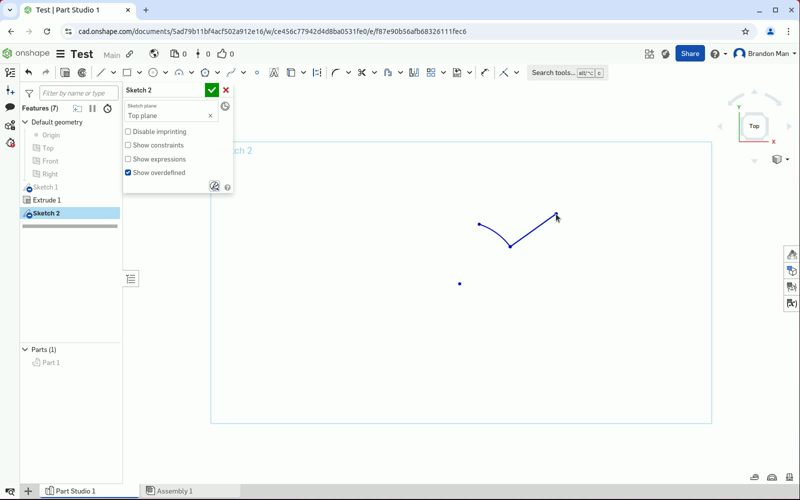
key(a)
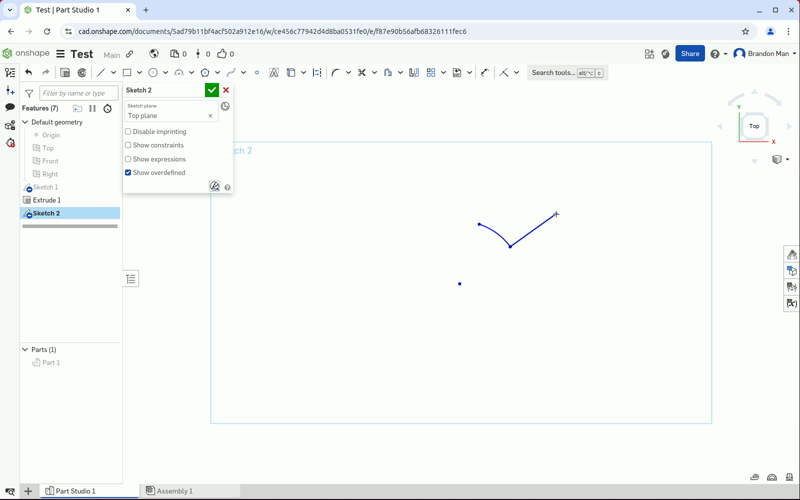
mouse_move(556, 213)
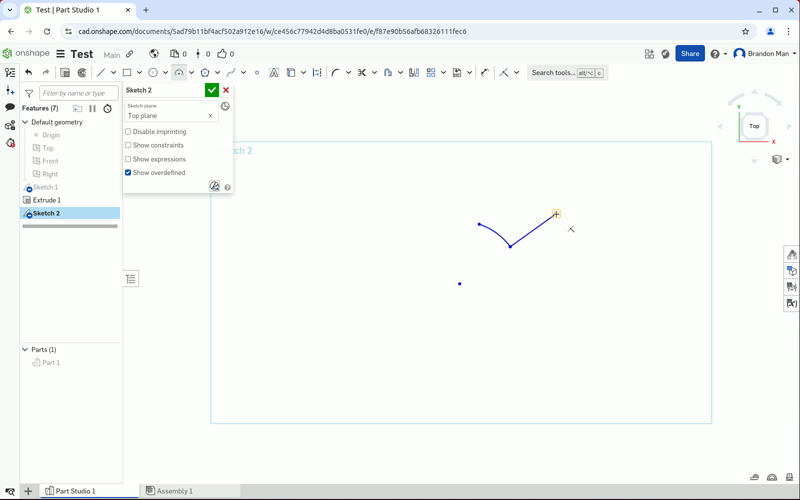
click(556, 213)
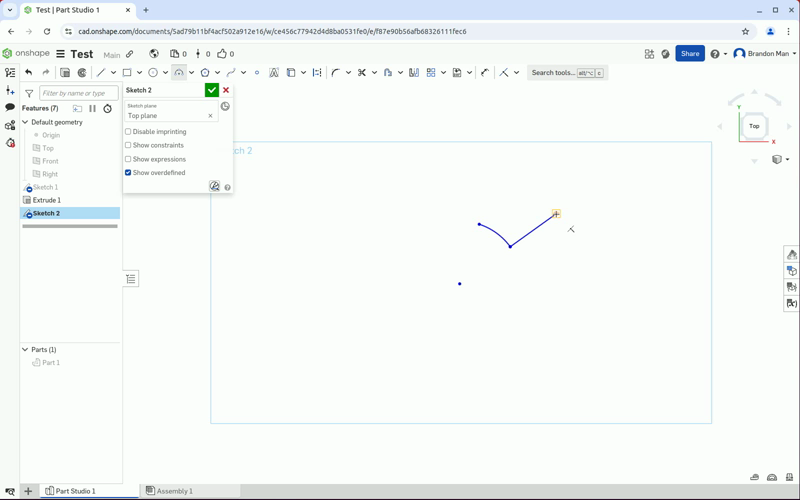
key_down(shift)
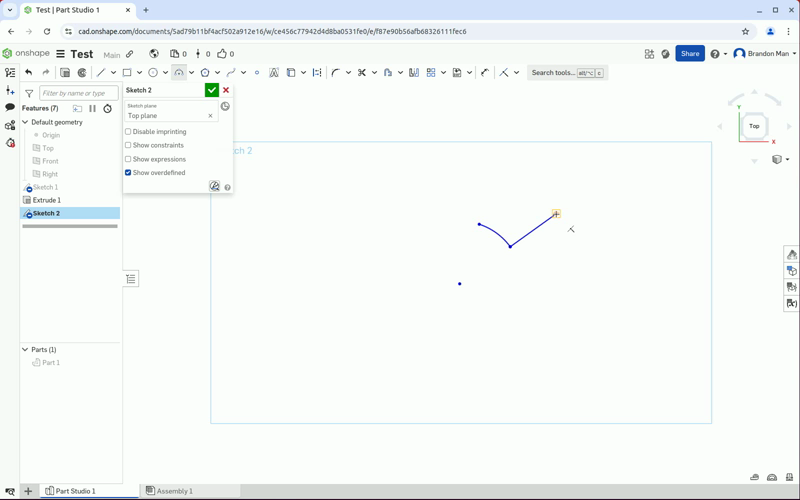
mouse_move(497, 170)
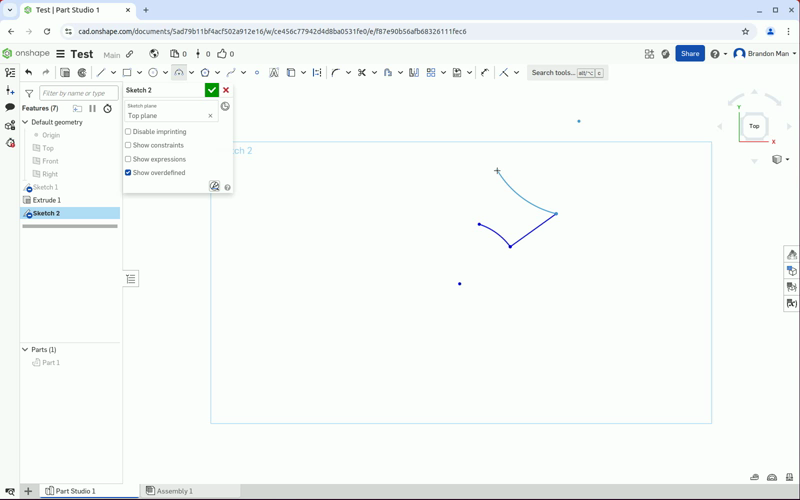
click(497, 170)
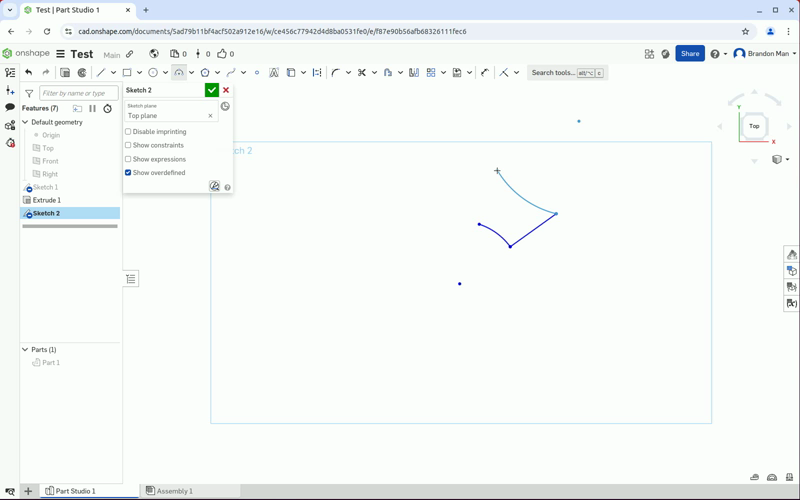
mouse_move(530, 187)
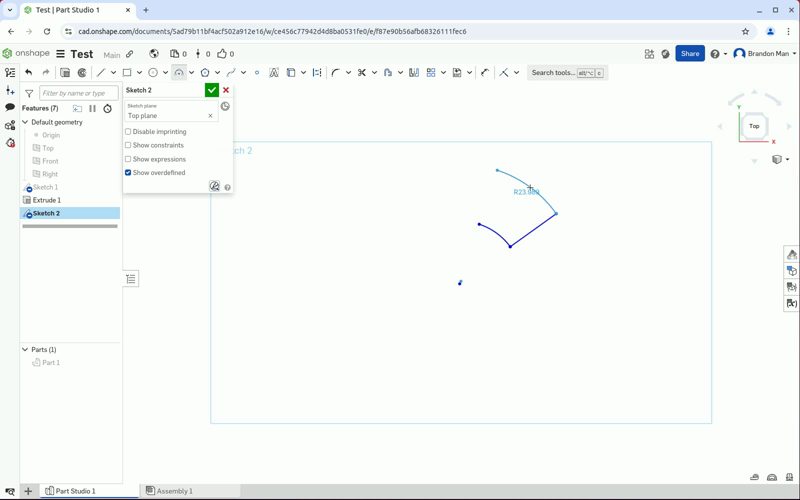
click(530, 187)
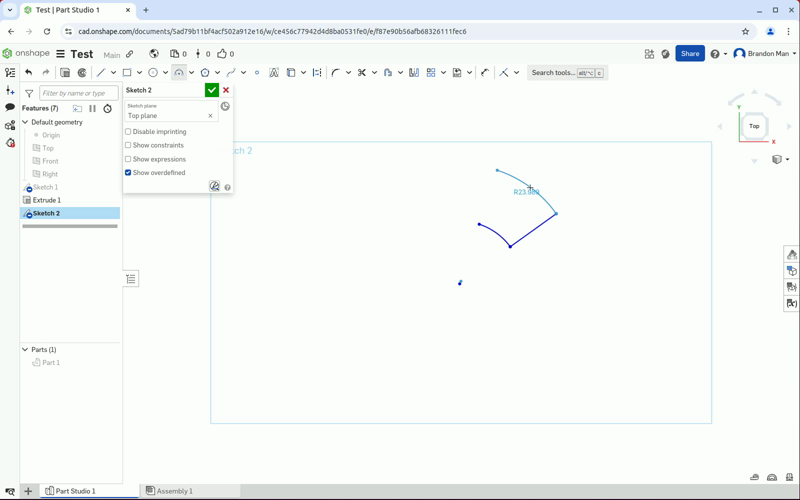
key_up(shift)
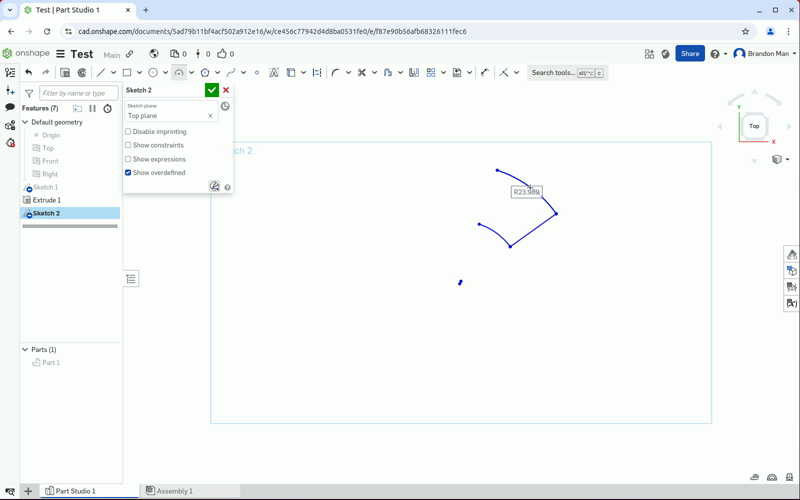
key(esc)
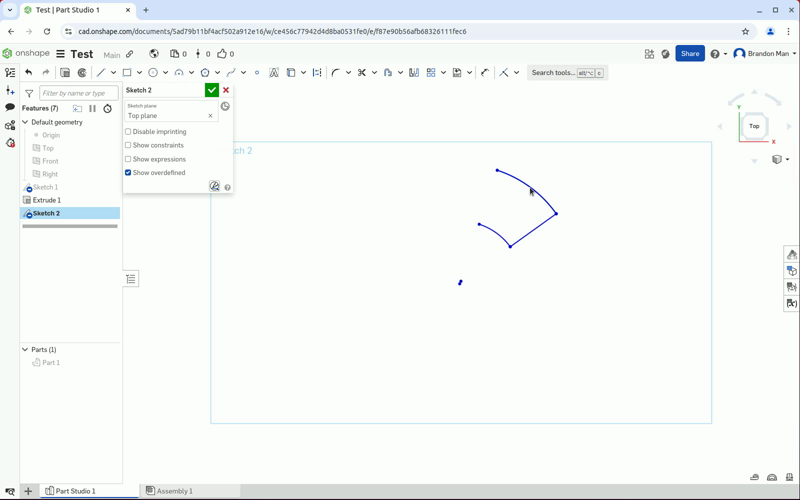
key(l)
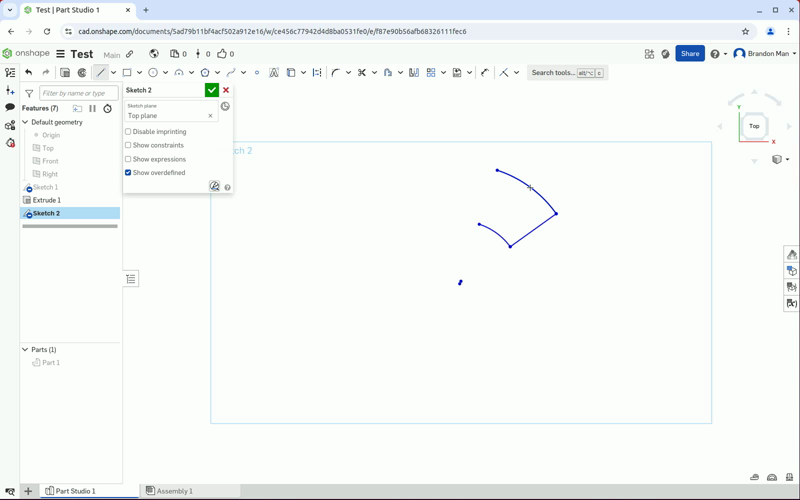
mouse_move(497, 170)
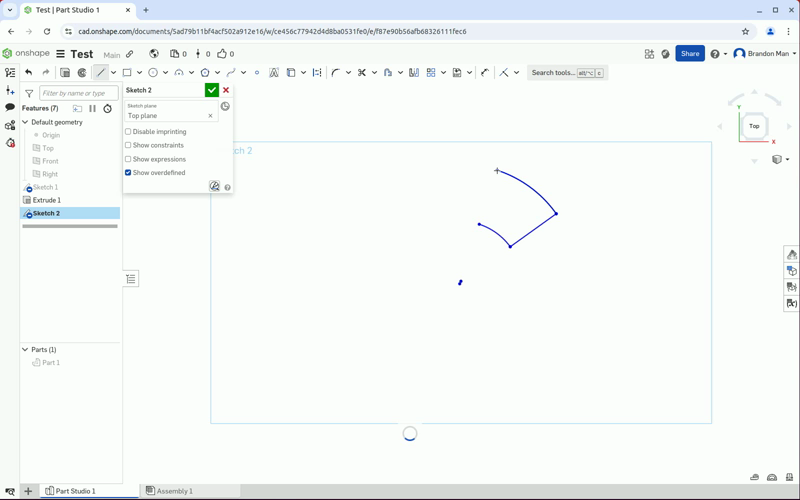
click(497, 170)
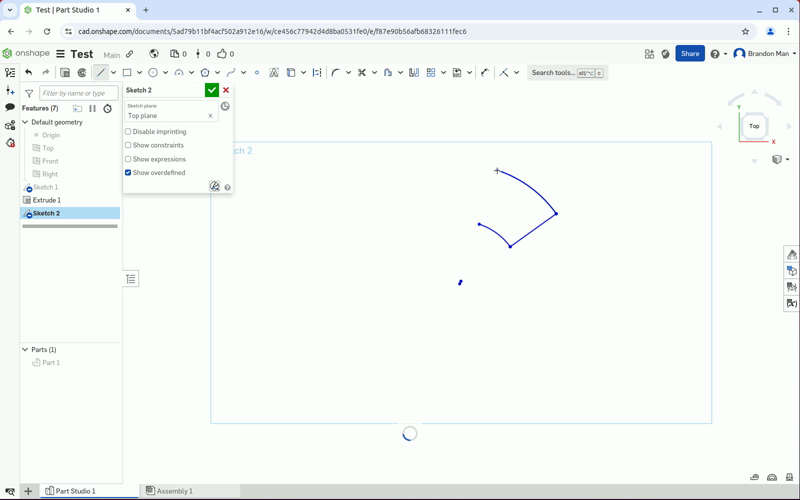
mouse_move(527, 170)
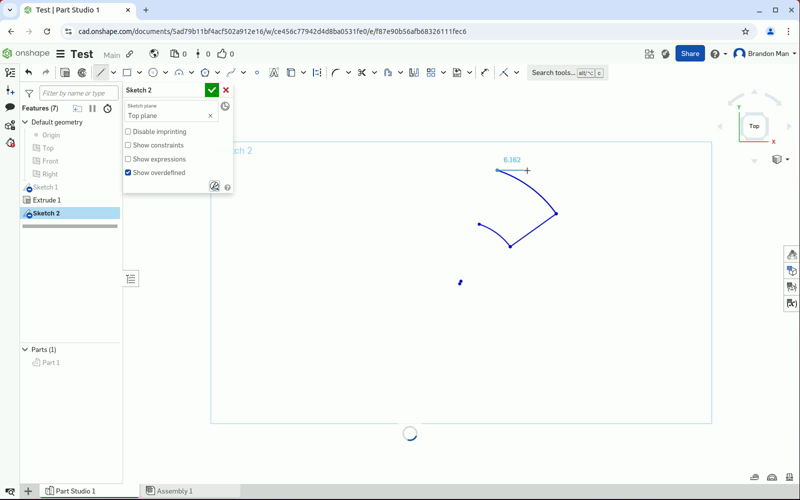
key_down(shift)
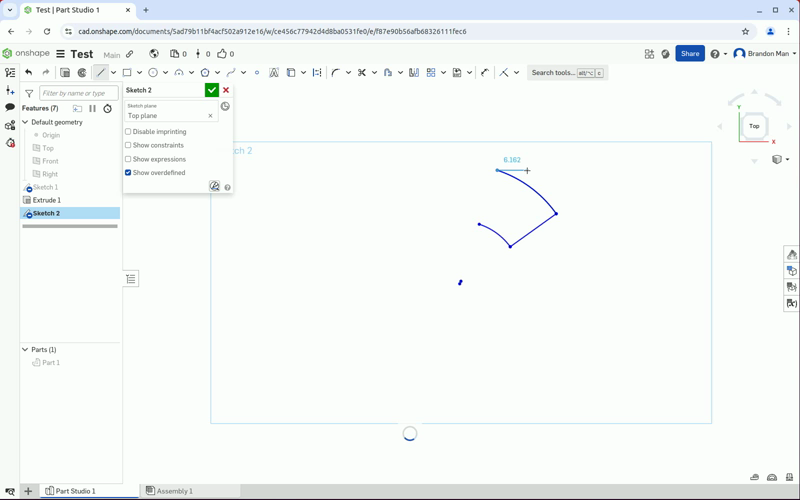
mouse_move(479, 224)
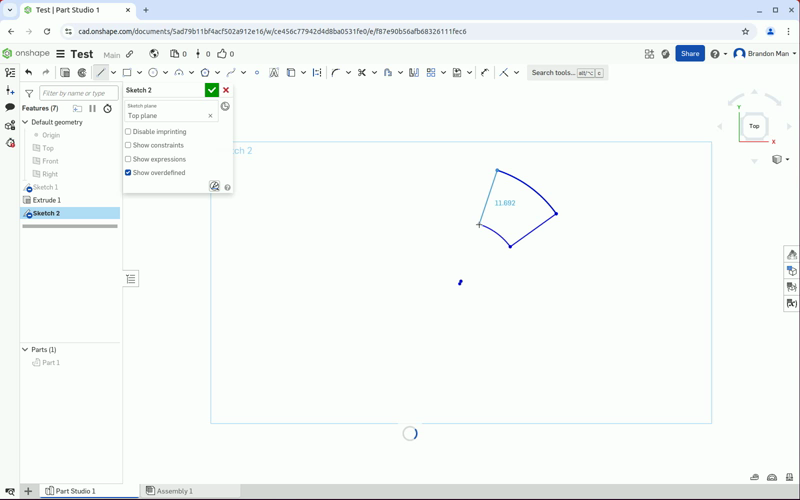
key_up(shift)
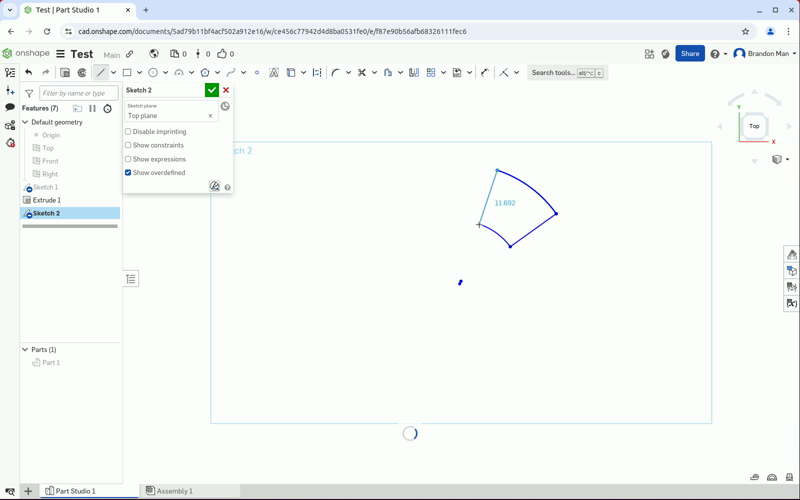
click(479, 224)
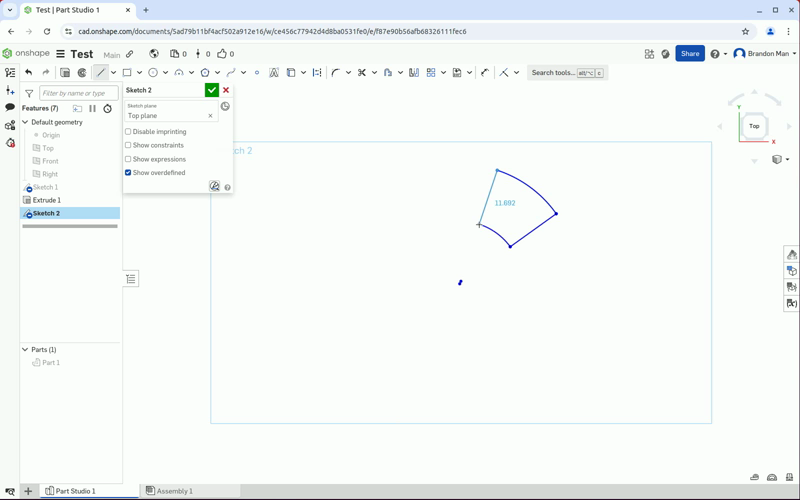
key(esc)
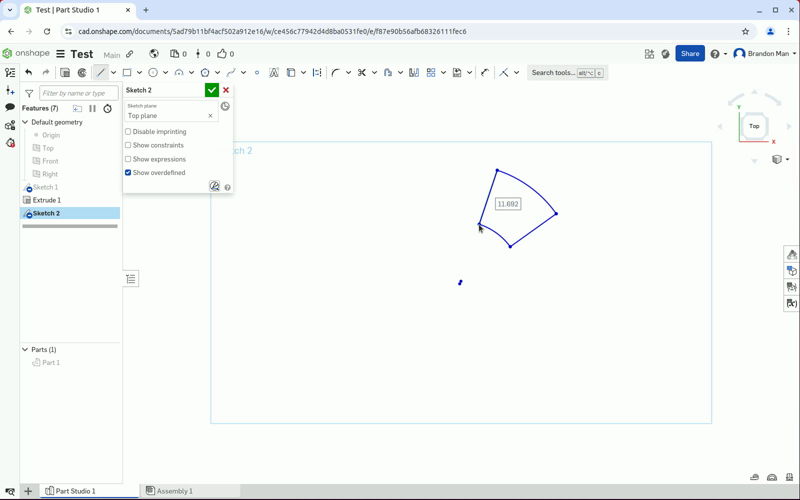
key(a)
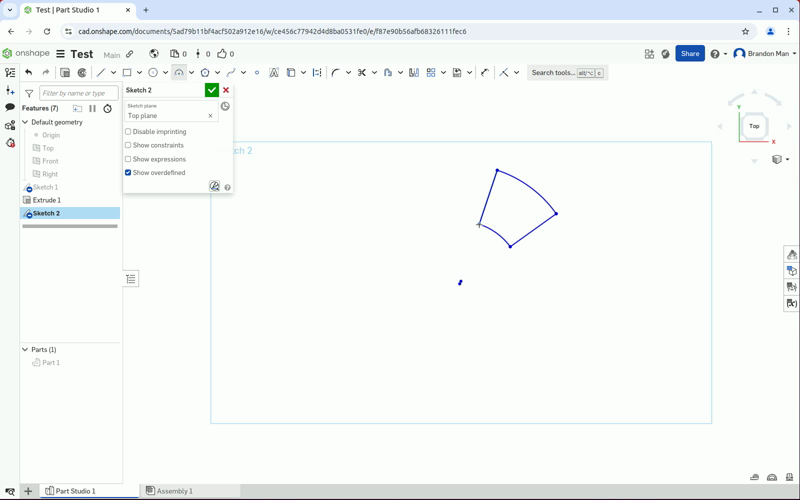
key_down(shift)
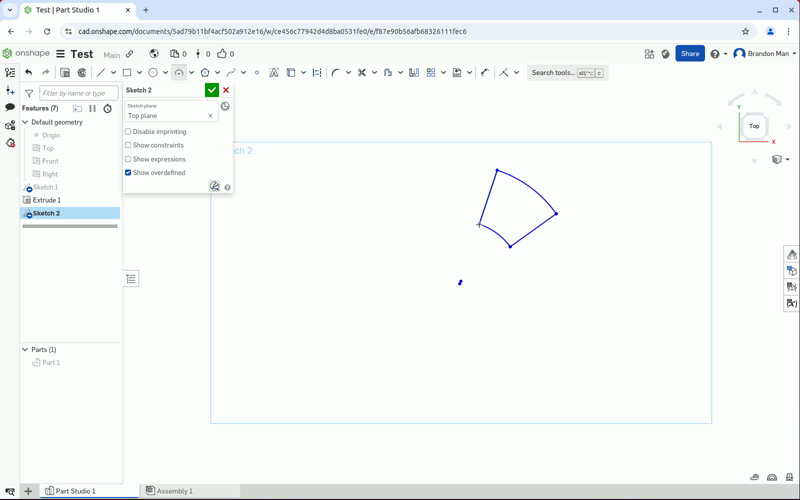
mouse_move(489, 216)
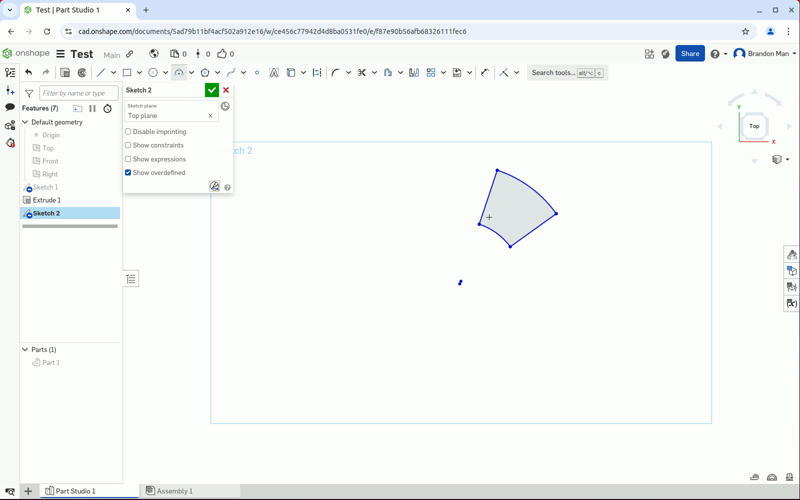
click(489, 216)
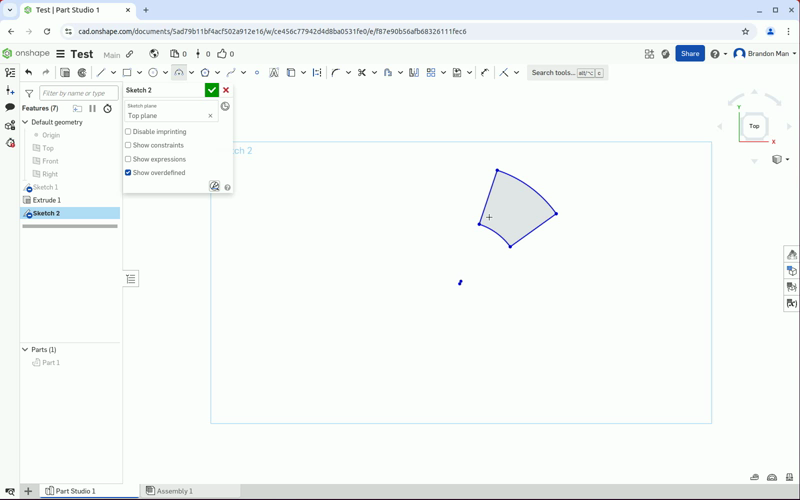
key_up(shift)
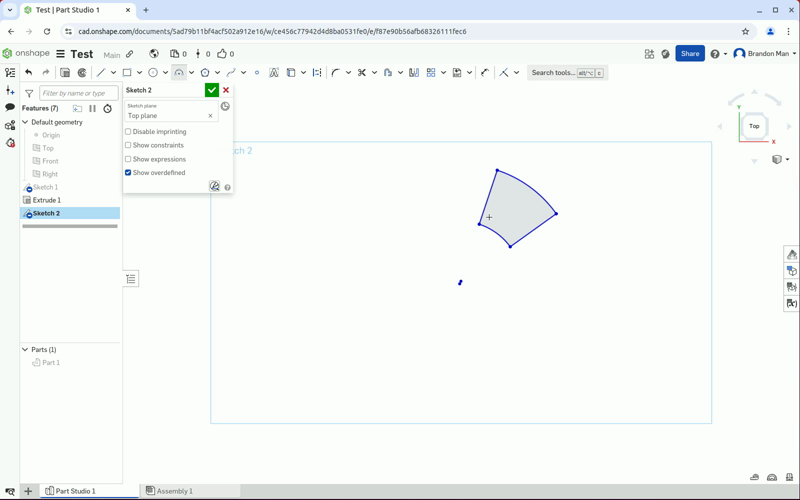
key_down(shift)
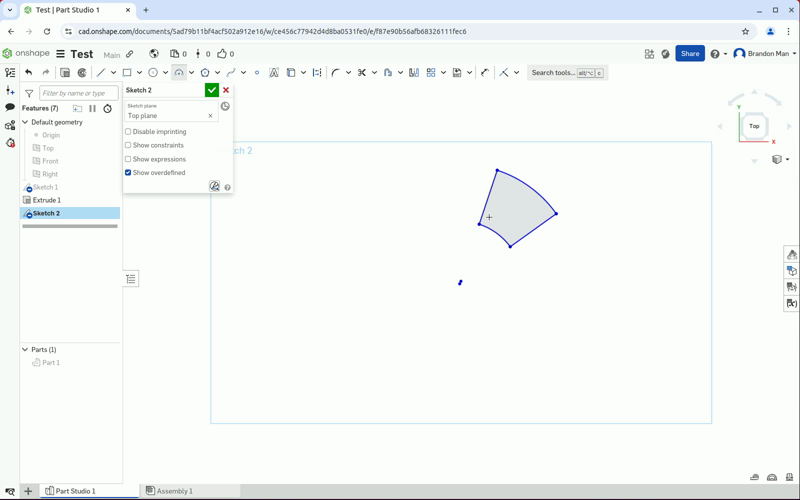
mouse_move(514, 234)
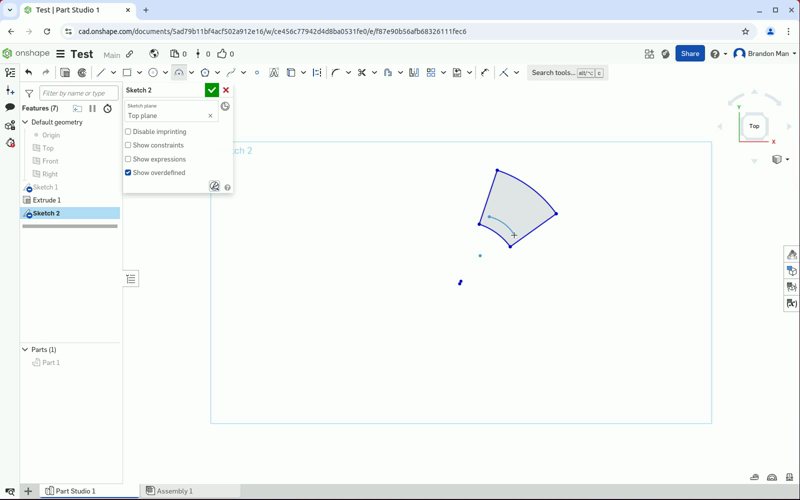
click(514, 234)
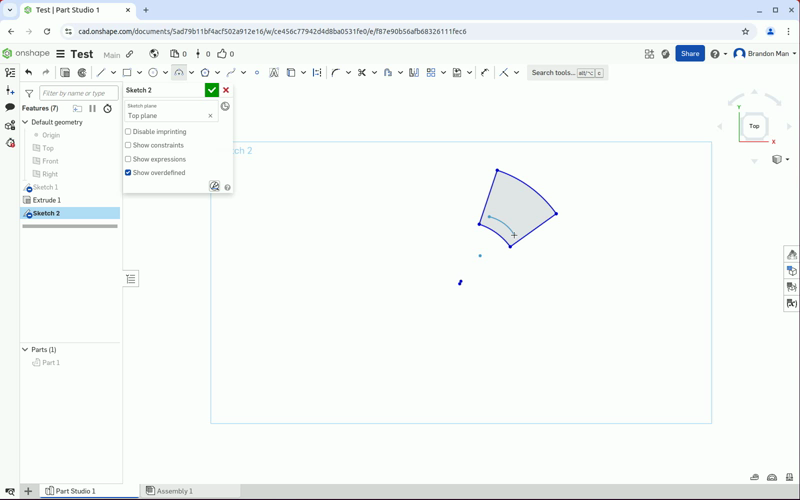
mouse_move(502, 224)
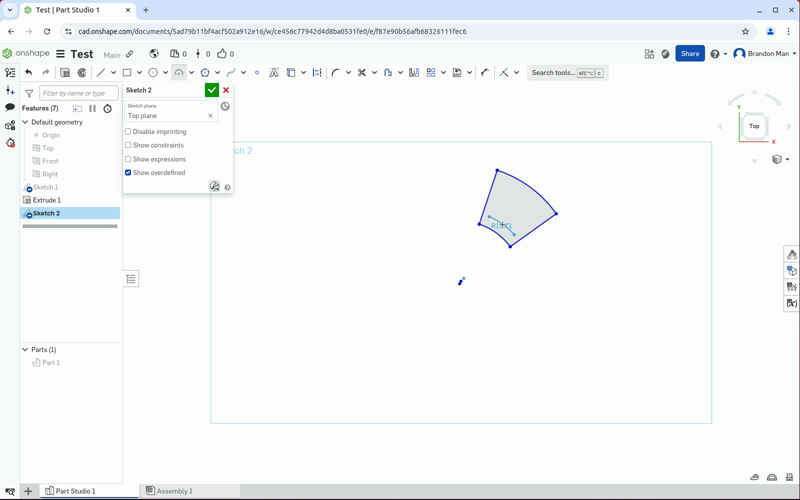
click(502, 224)
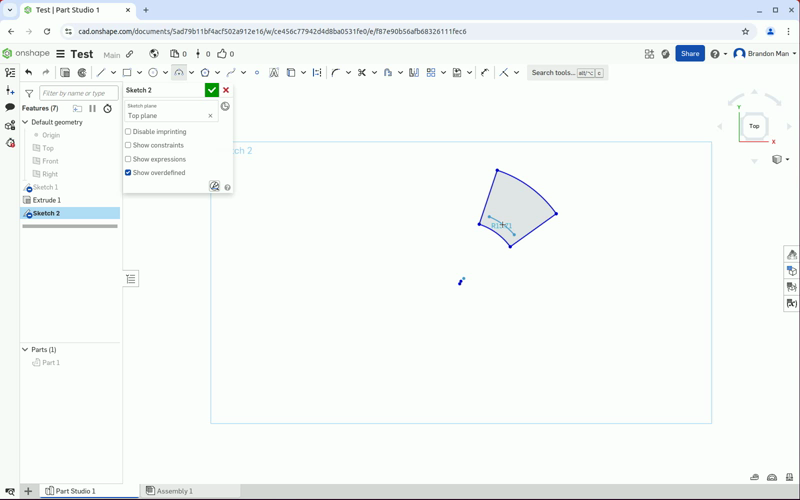
key_up(shift)
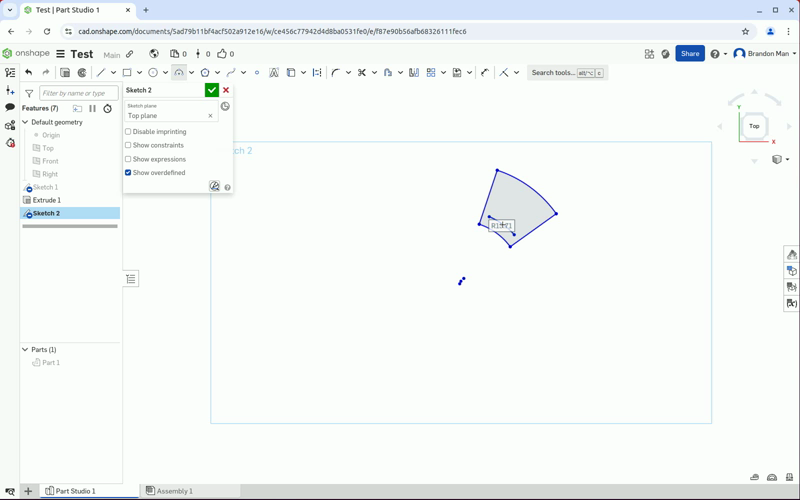
key(esc)
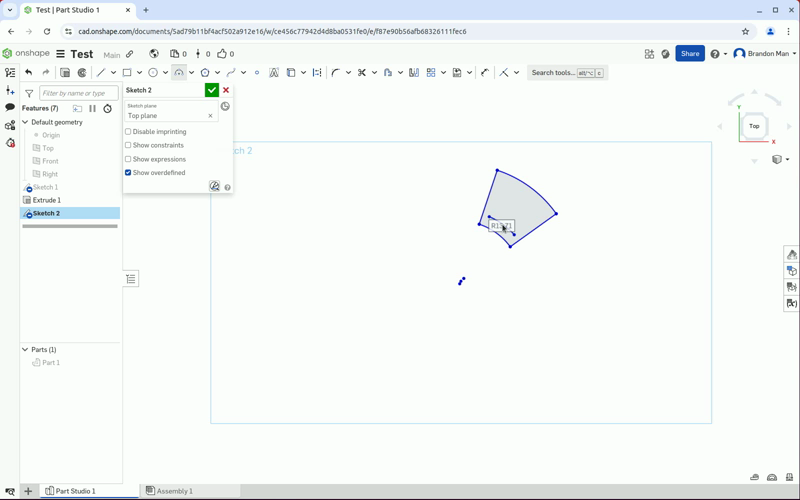
key(l)
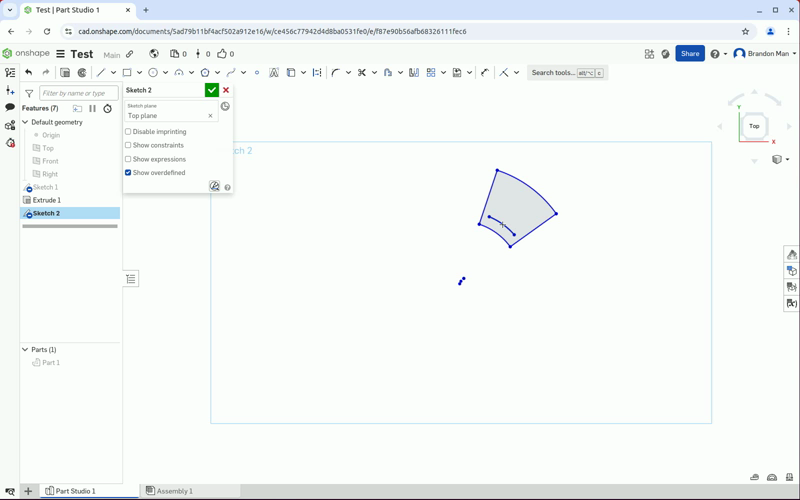
mouse_move(514, 234)
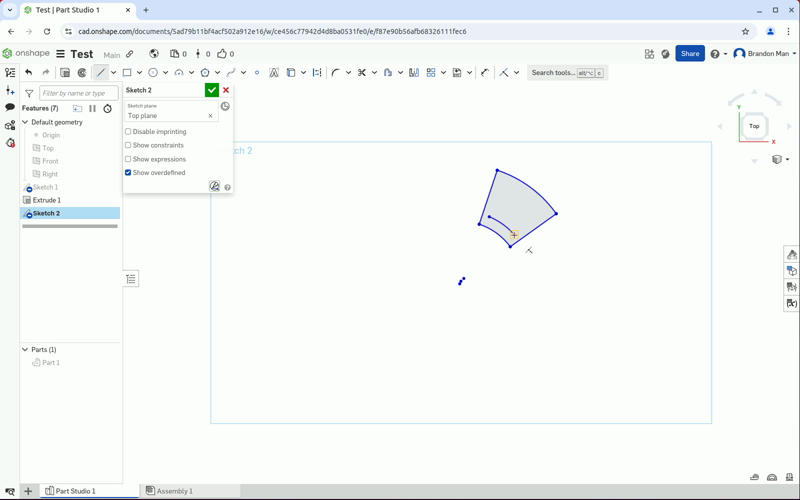
click(514, 234)
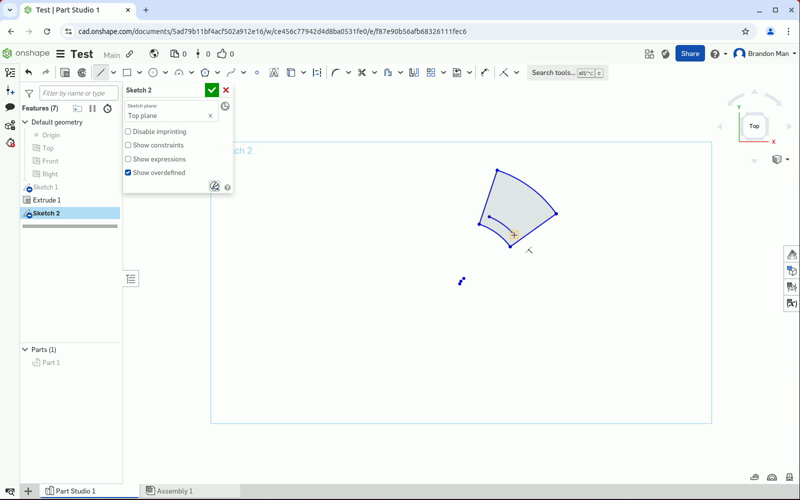
key_down(shift)
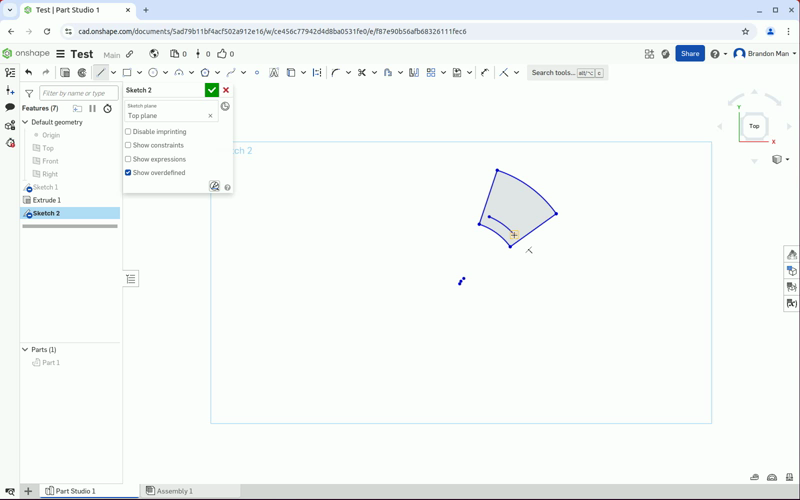
mouse_move(544, 234)
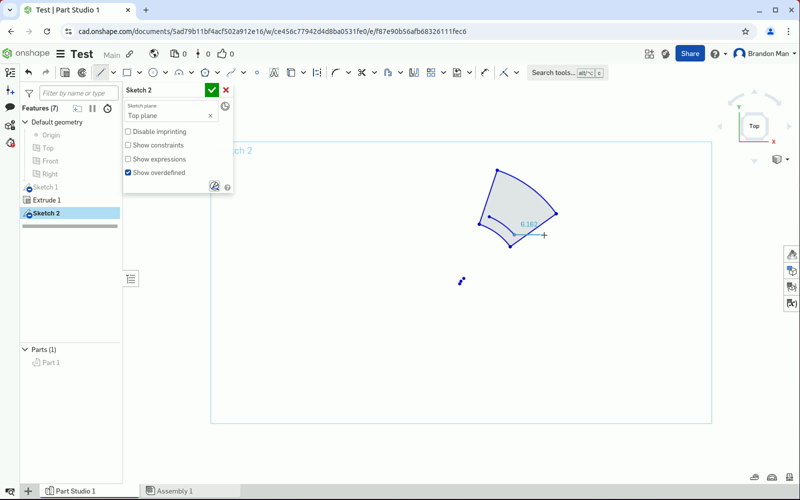
mouse_move(539, 208)
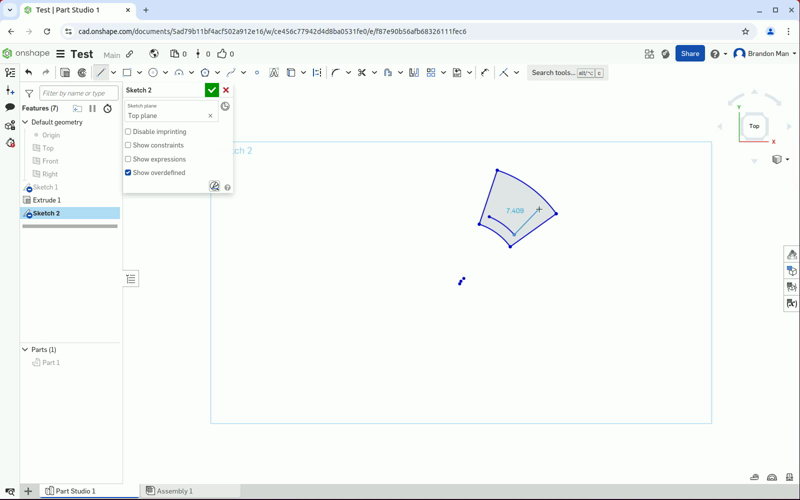
click(539, 208)
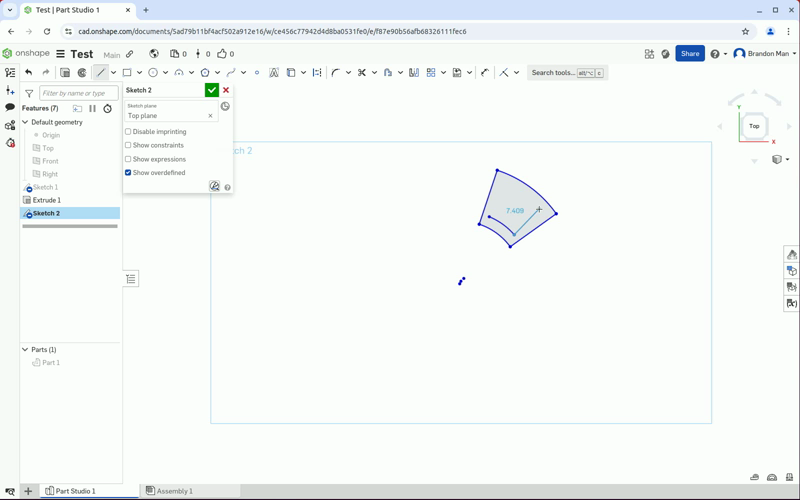
key_up(shift)
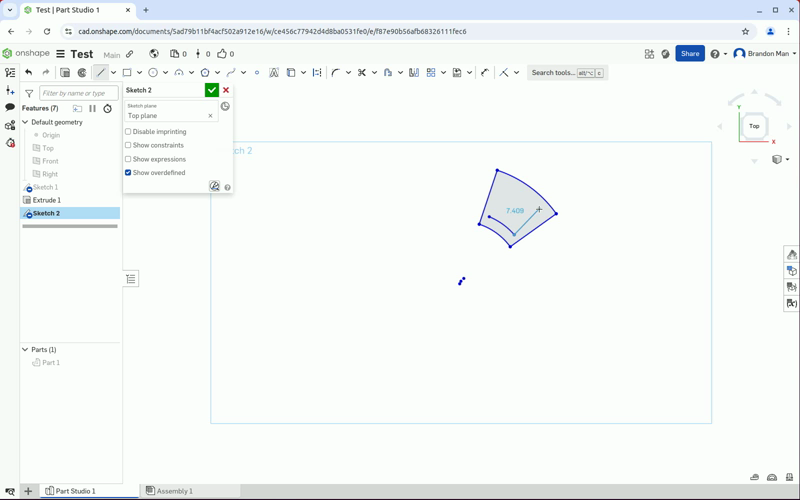
key(esc)
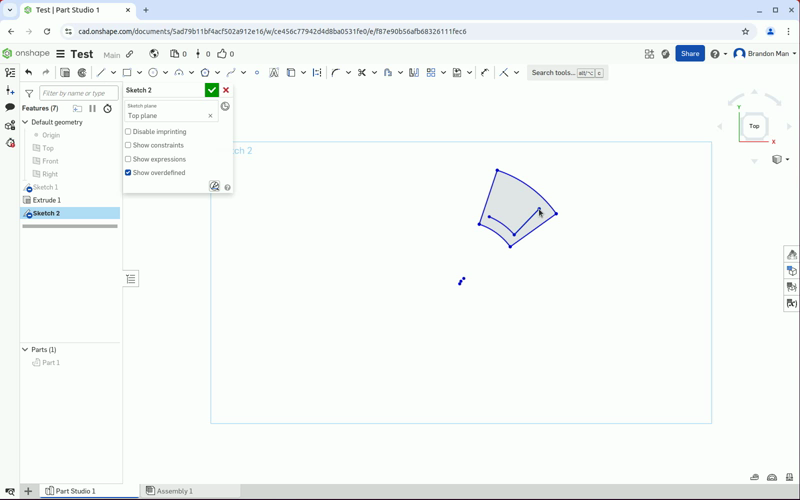
key(a)
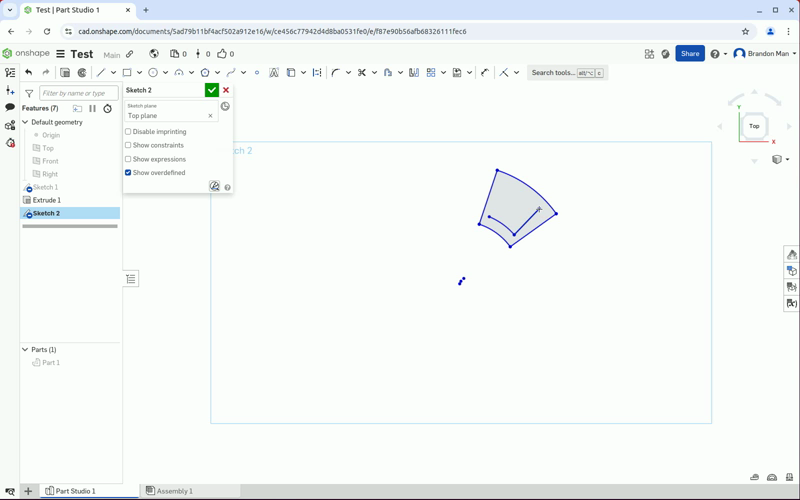
mouse_move(539, 208)
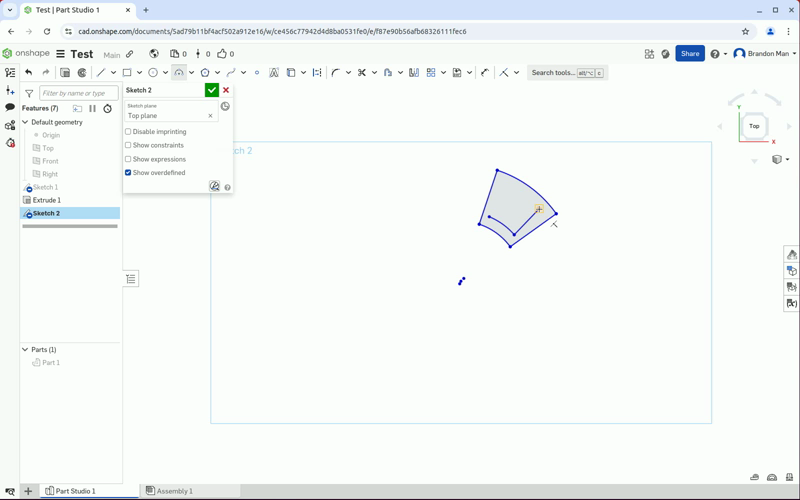
click(539, 208)
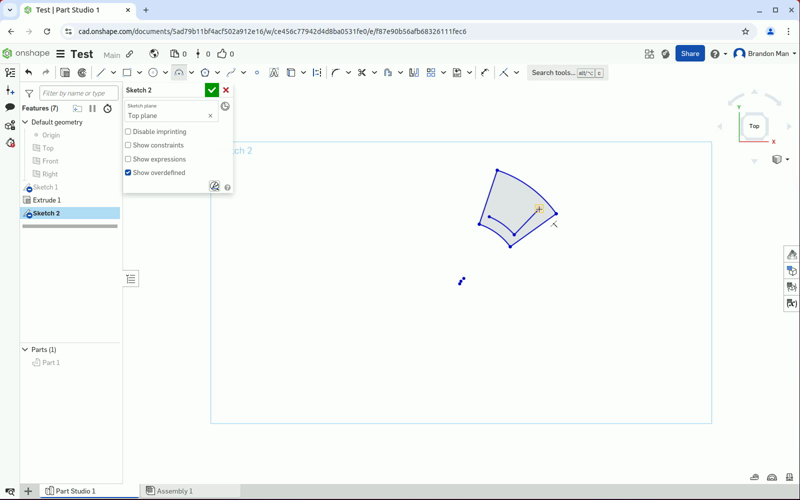
key_down(shift)
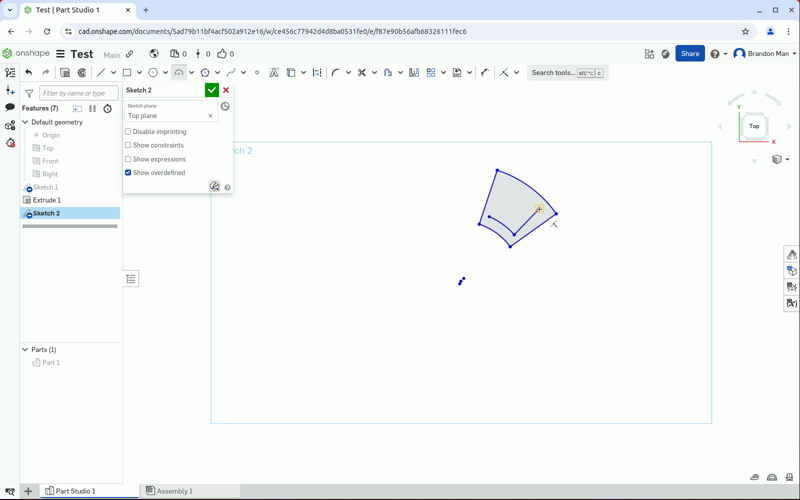
mouse_move(506, 184)
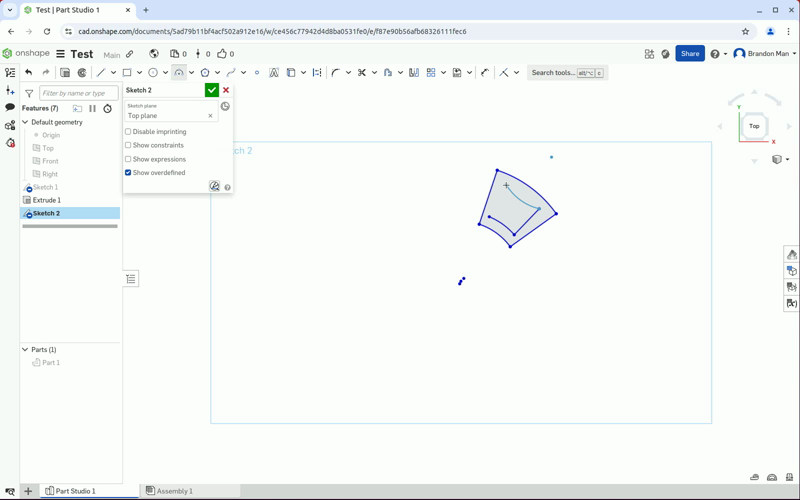
click(506, 184)
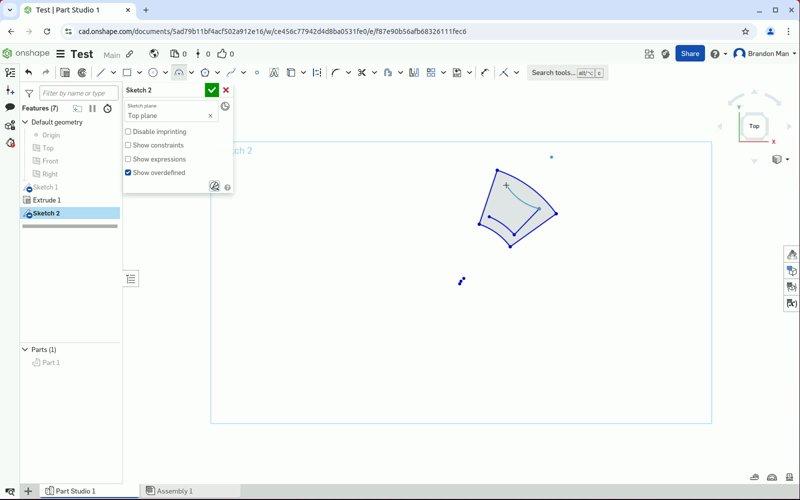
mouse_move(523, 195)
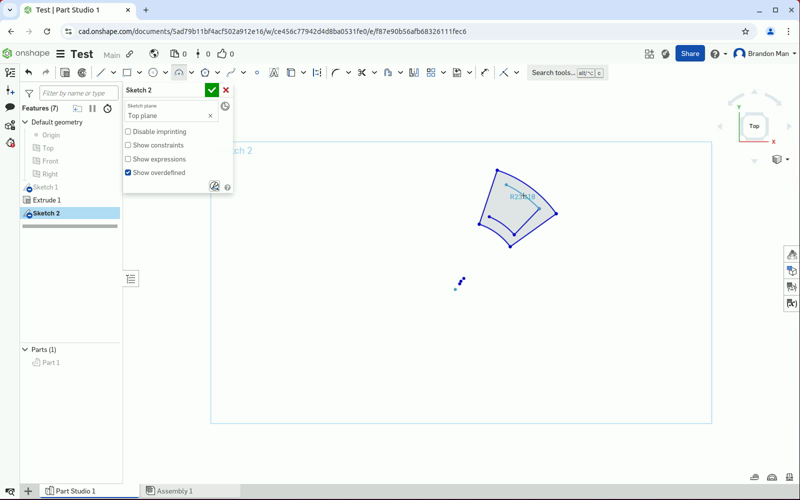
click(523, 195)
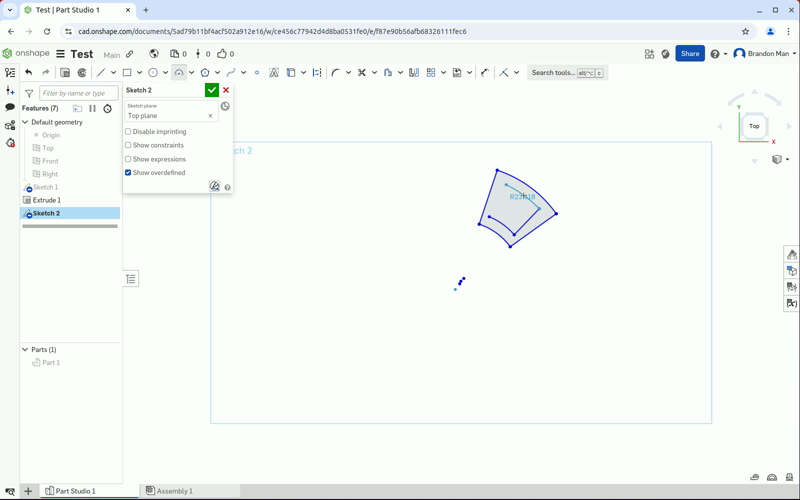
key_up(shift)
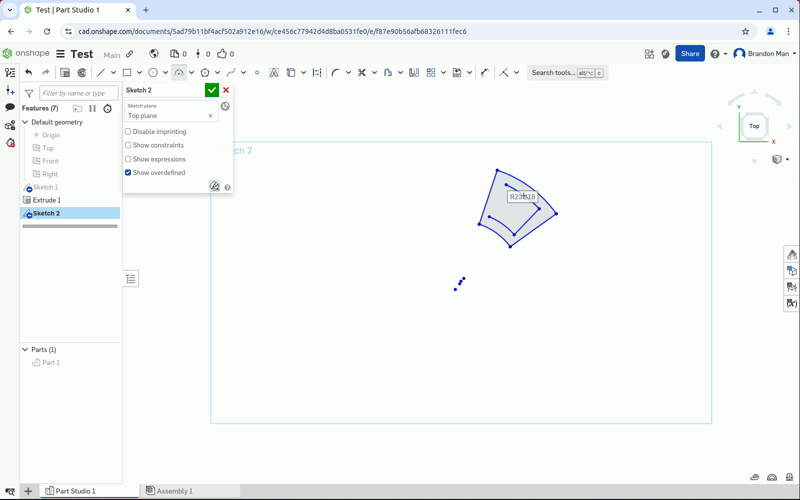
key(esc)
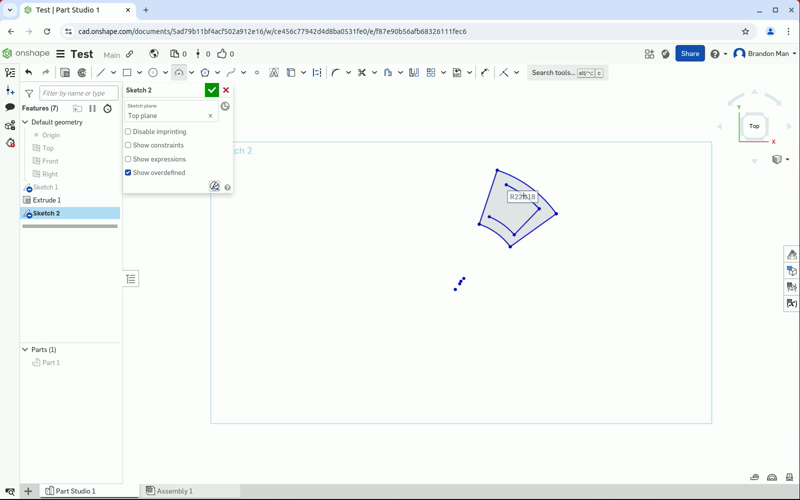
key(l)
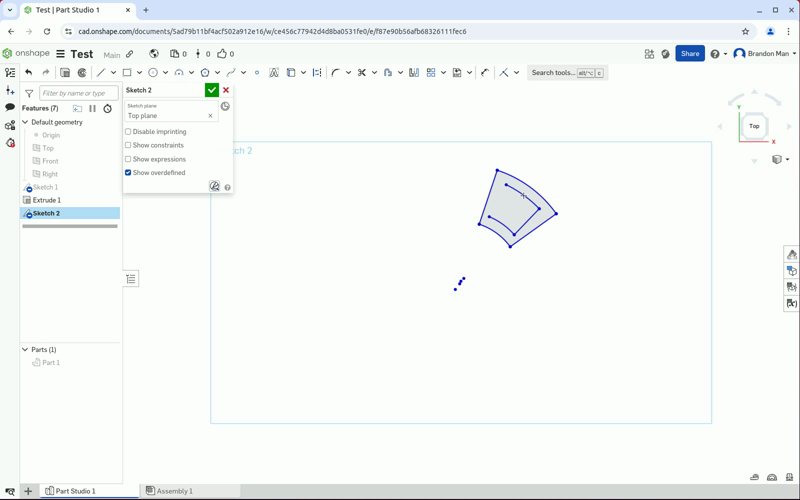
mouse_move(506, 184)
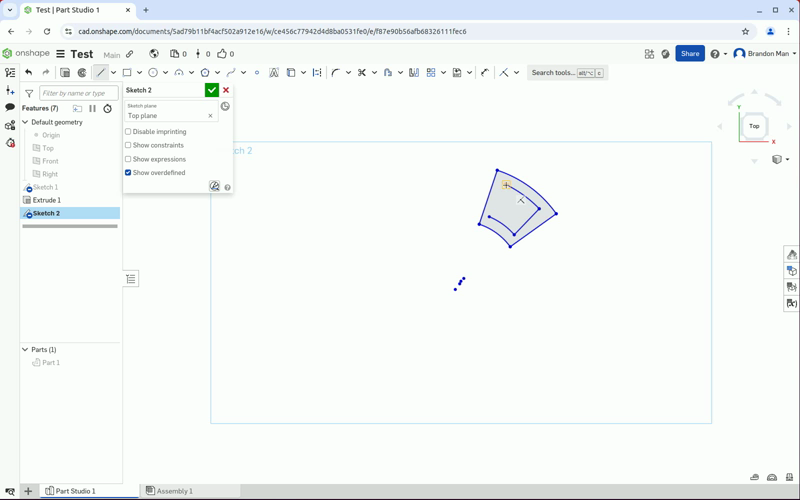
click(506, 184)
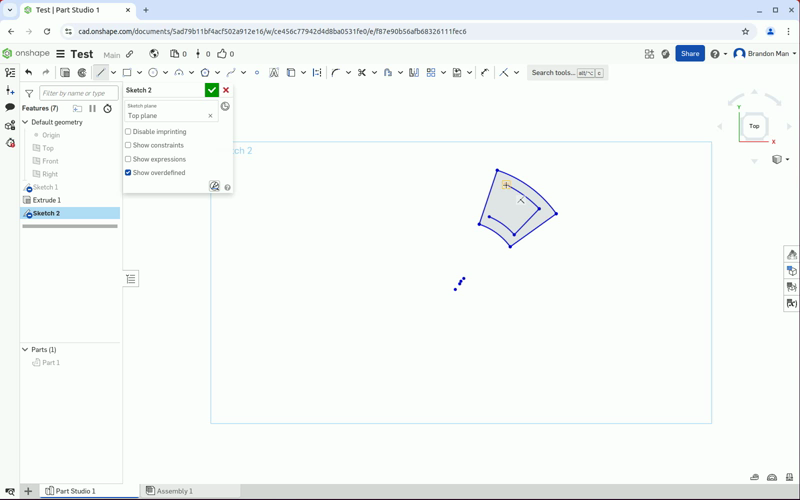
mouse_move(536, 184)
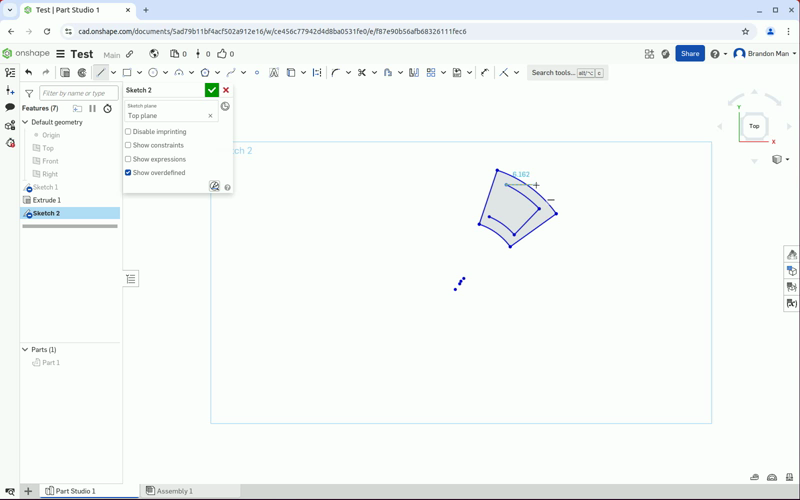
key_down(shift)
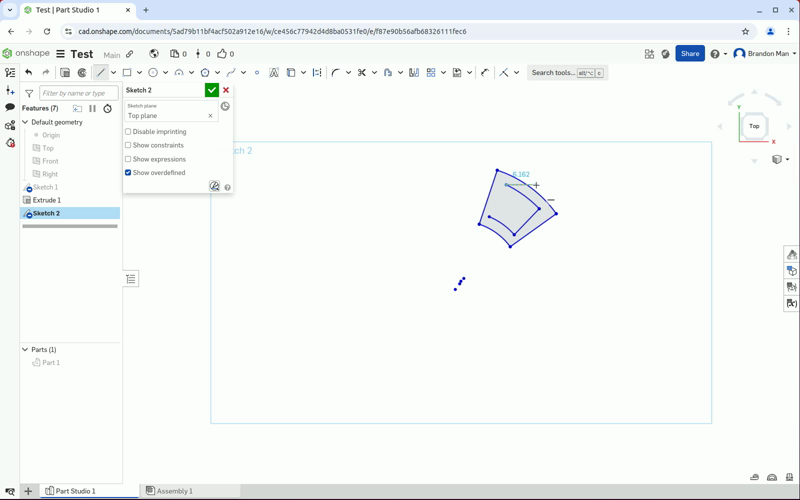
mouse_move(489, 216)
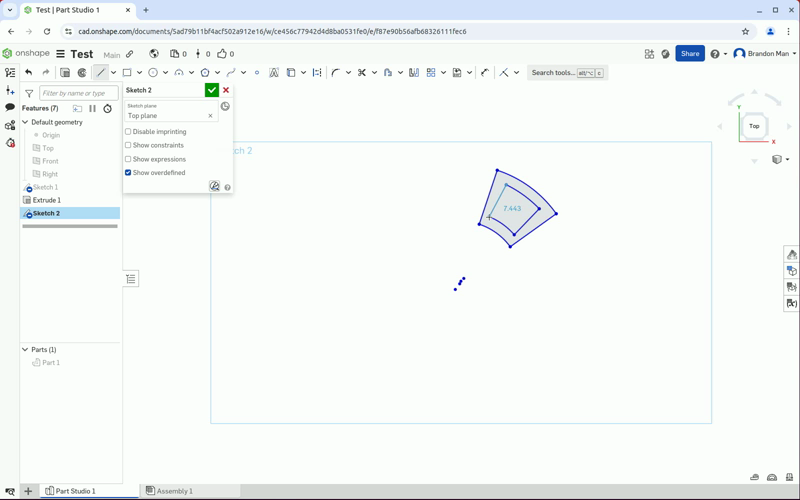
key_up(shift)
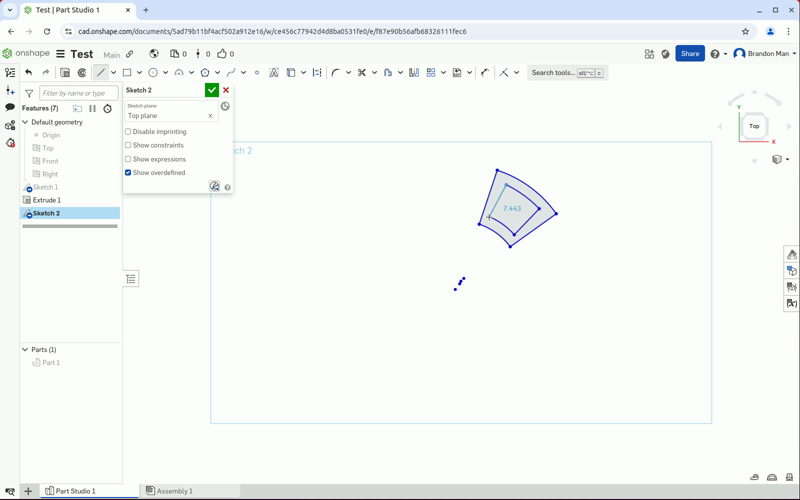
click(489, 216)
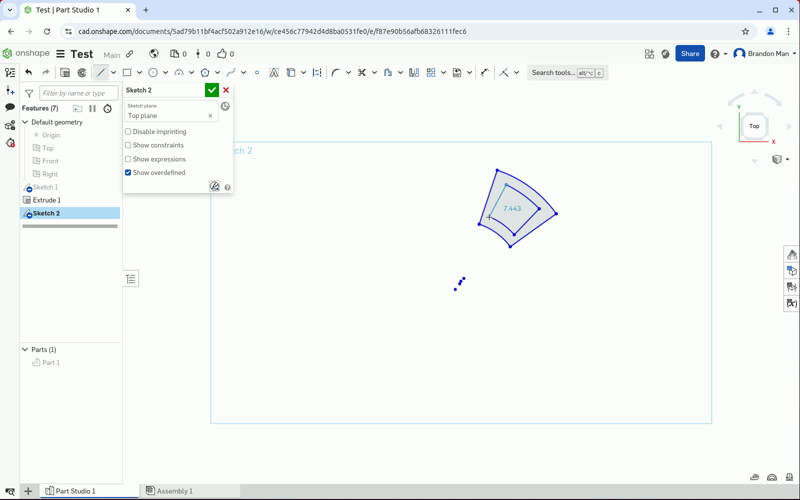
key(esc)
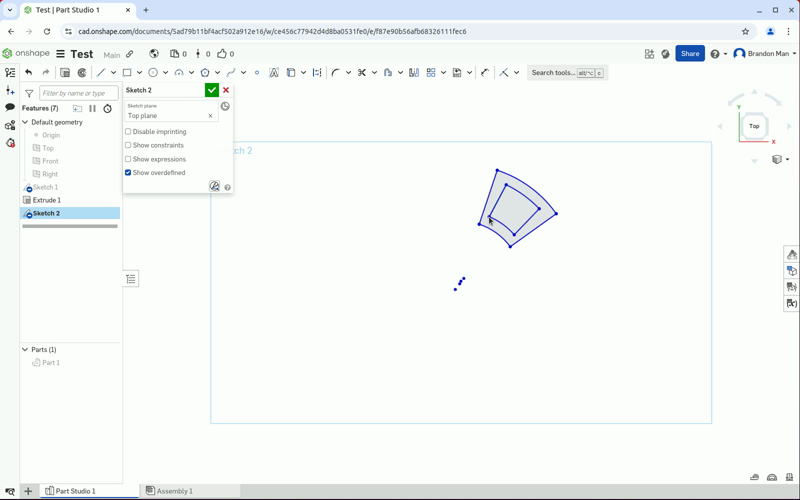
mouse_move(511, 185)
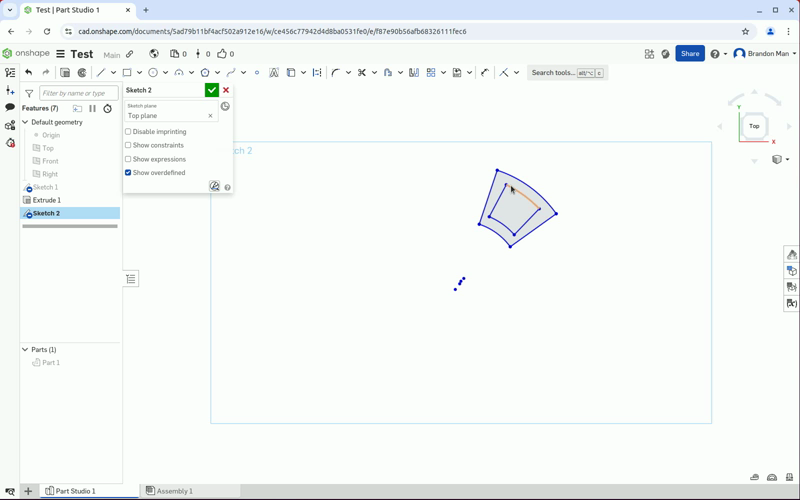
click(511, 185)
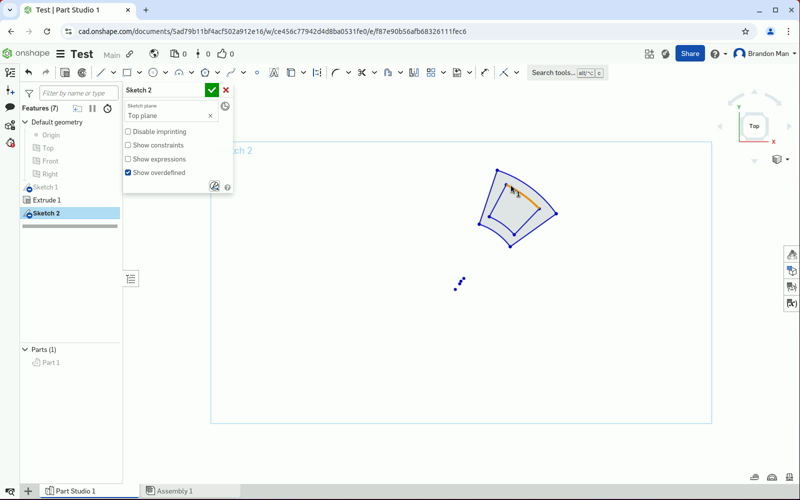
mouse_move(73, 352)
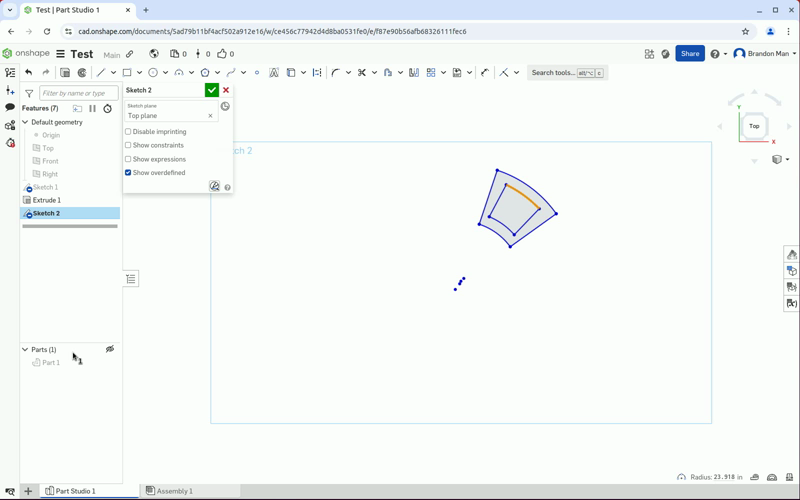
key(shift+y)
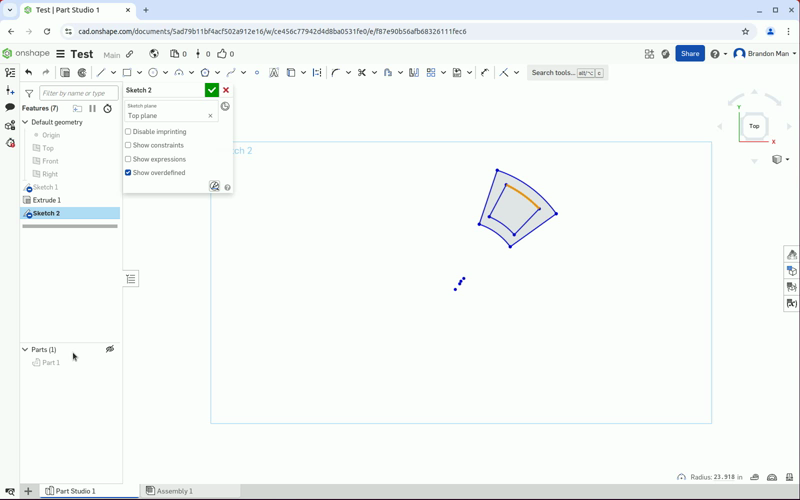
key(shift+e)
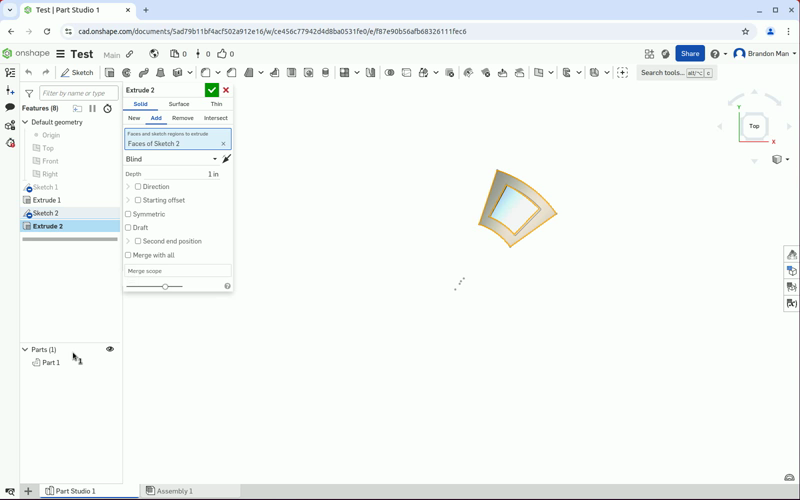
mouse_move(143, 106)
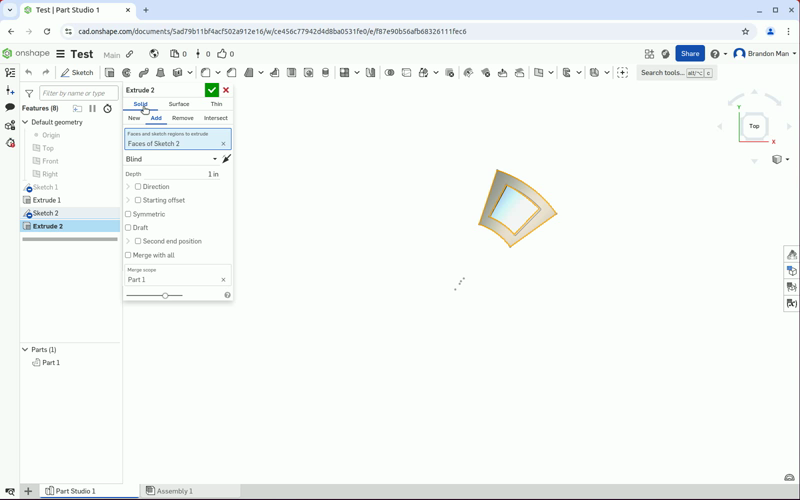
click(143, 106)
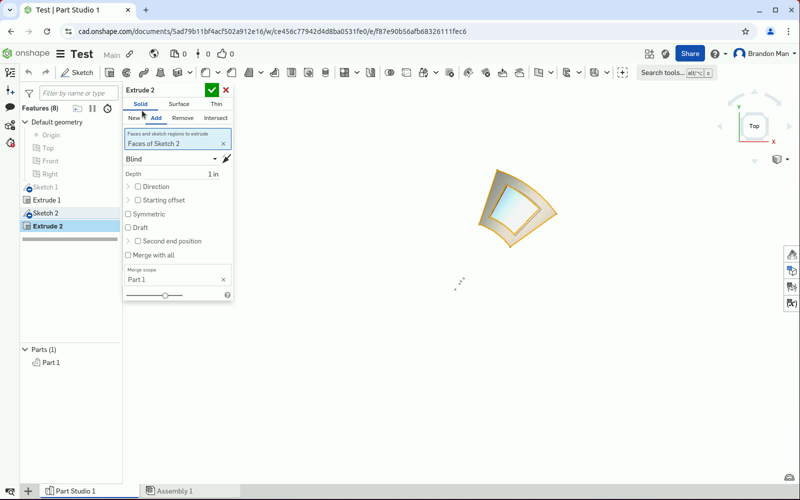
mouse_move(137, 120)
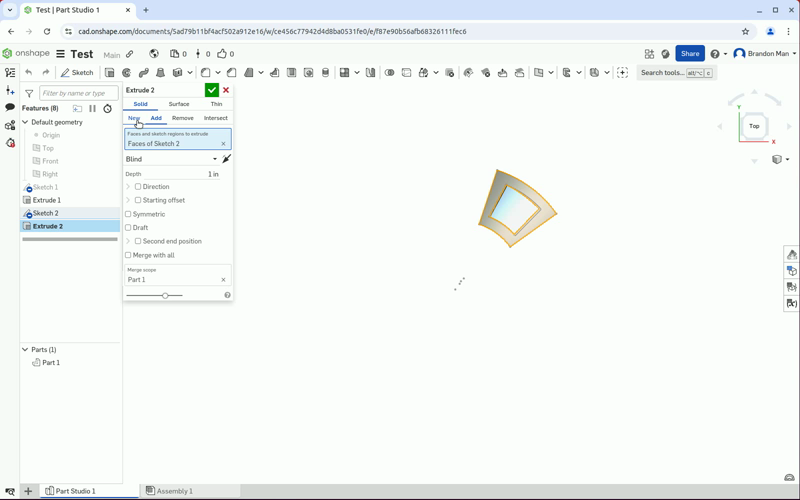
click(137, 120)
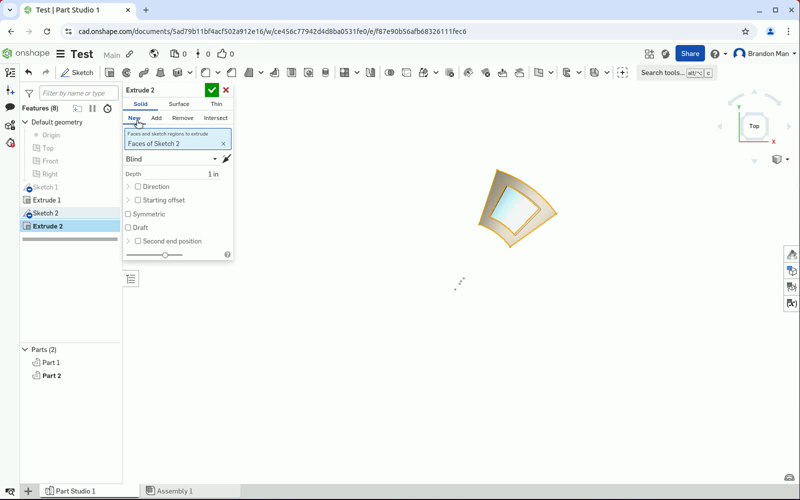
key(tab, 4)
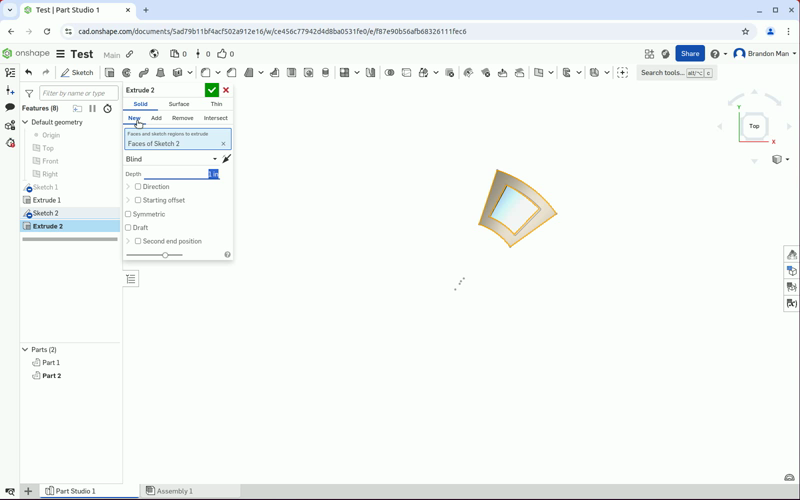
text(-3.37)
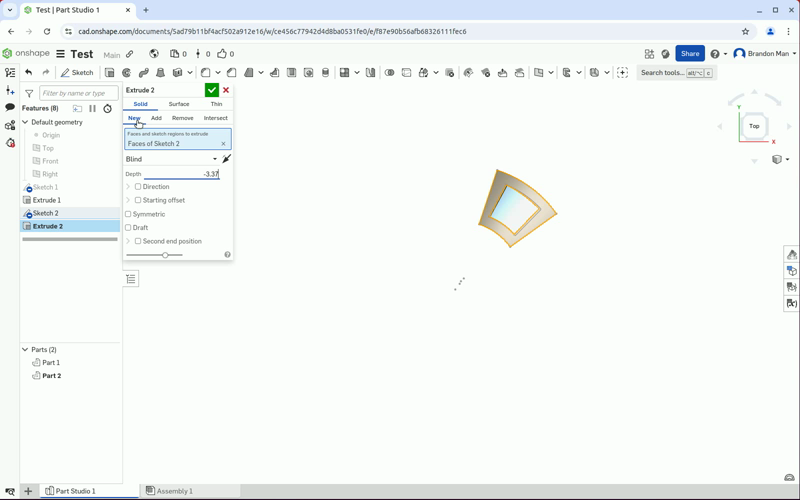
key(enter)
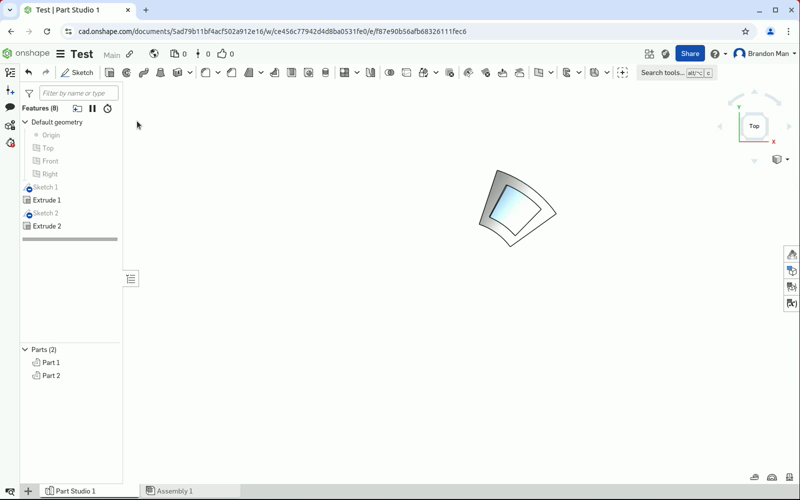
key(shift+h)
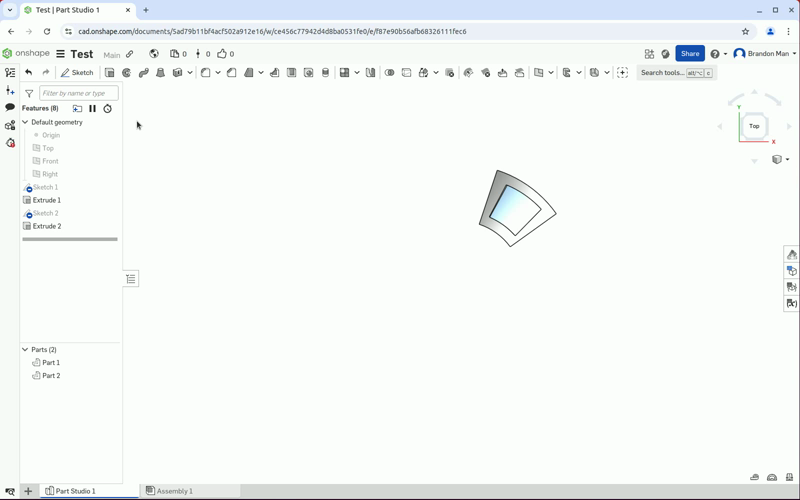
key(shift+h)
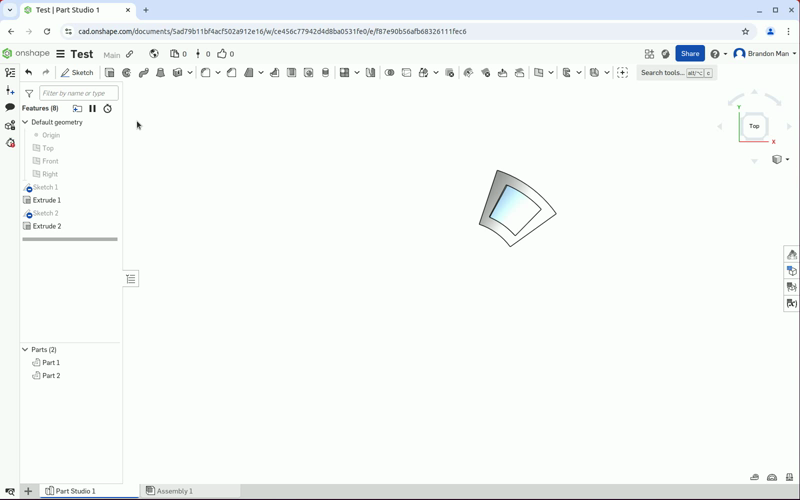
mouse_move(73, 189)
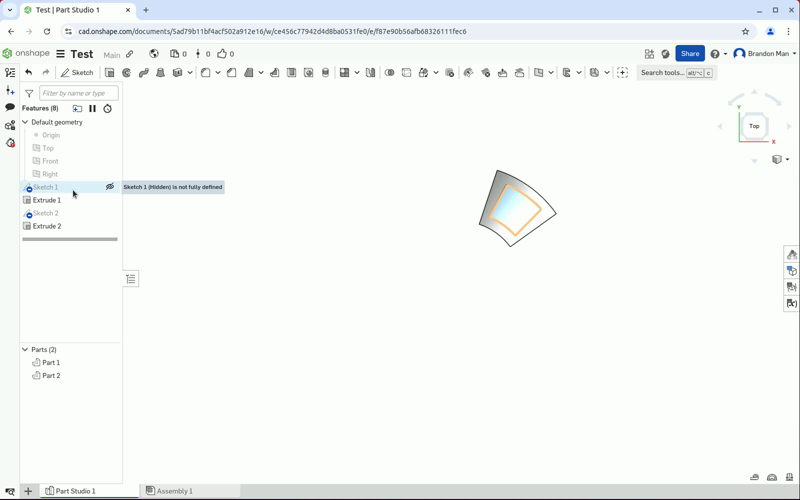
click(73, 189)
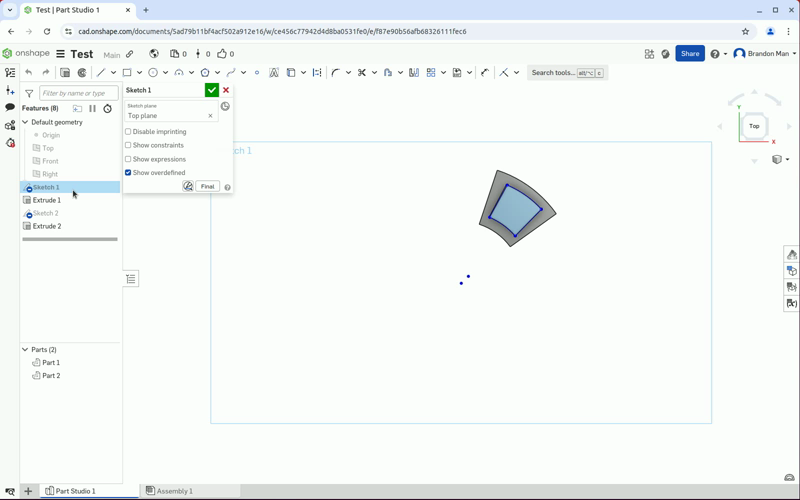
mouse_move(229, 92)
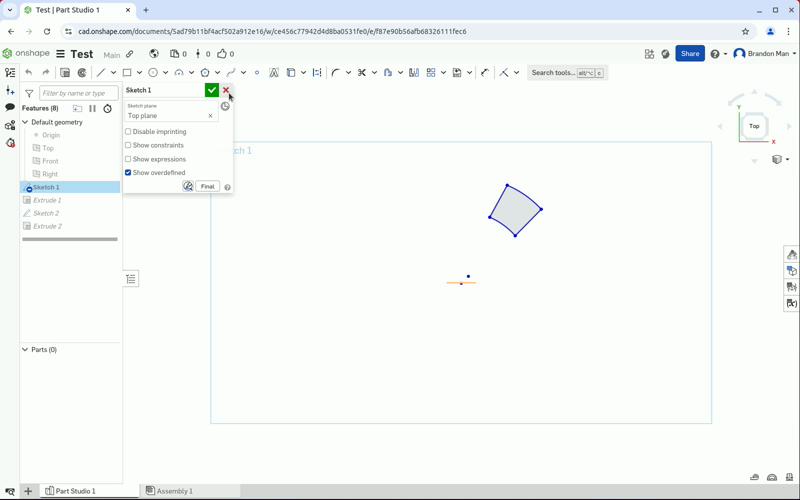
click(229, 92)
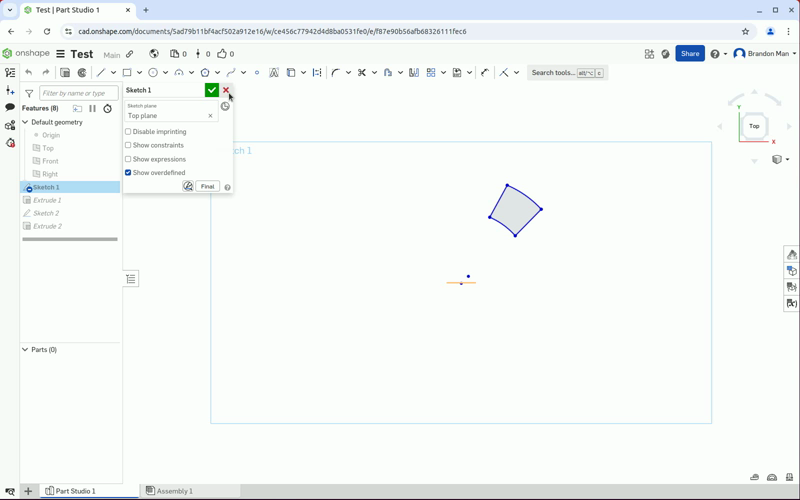
key(shift+s)
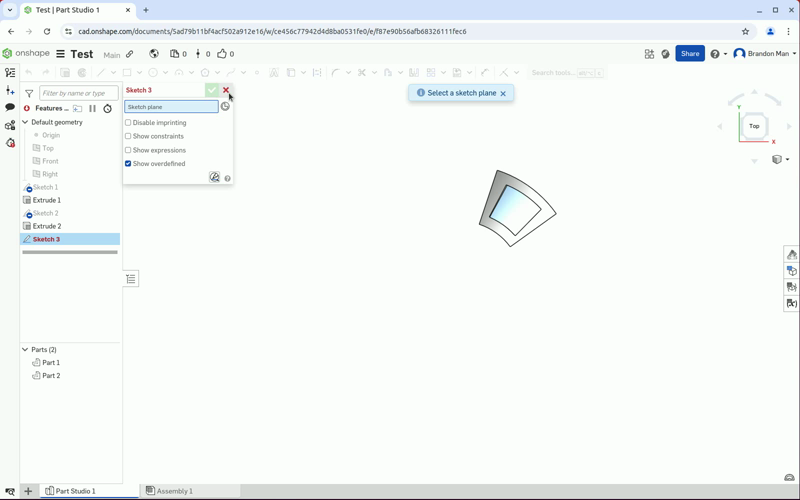
mouse_move(73, 150)
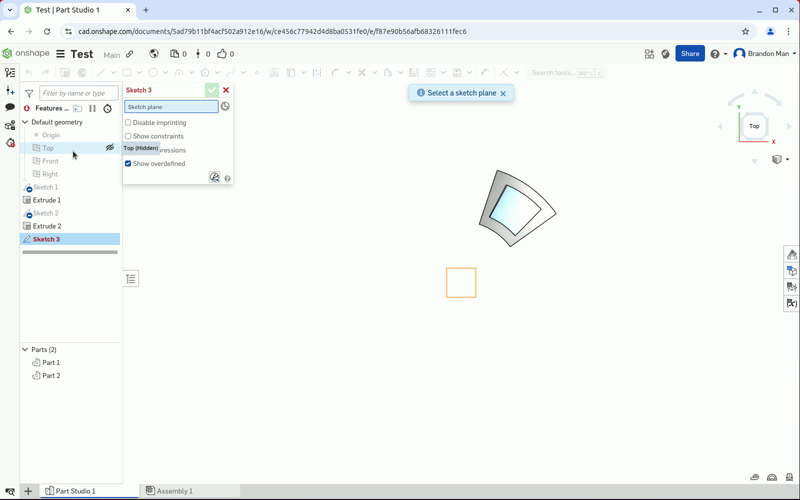
click(73, 150)
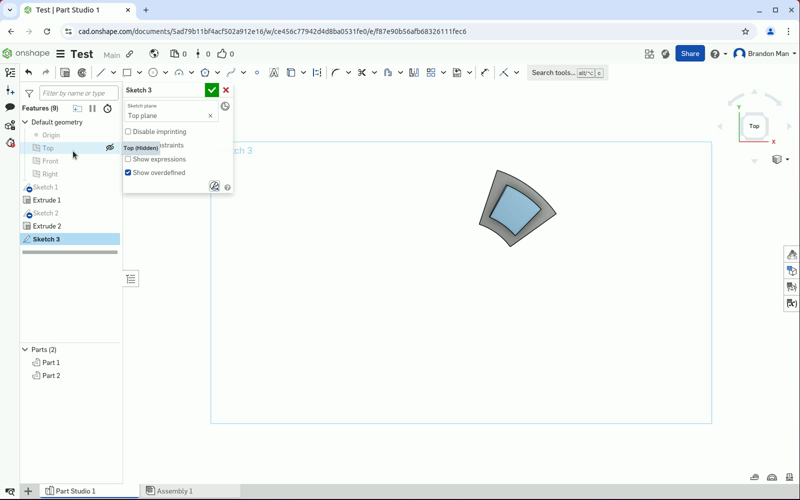
mouse_move(73, 352)
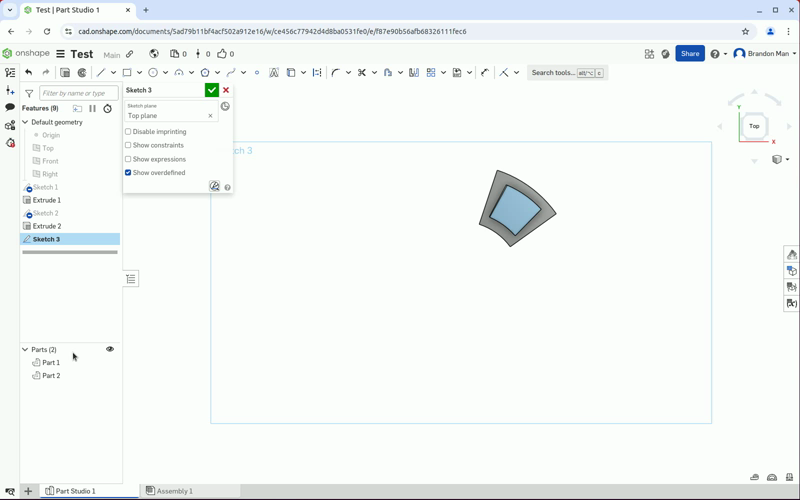
key(y)
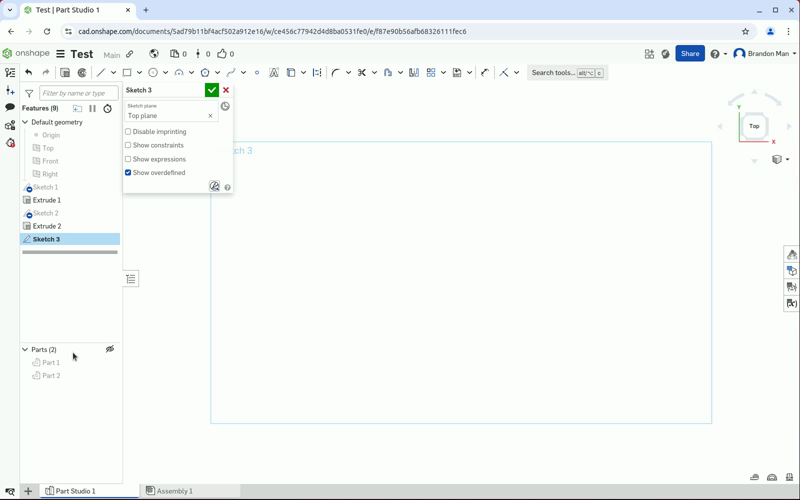
key(a)
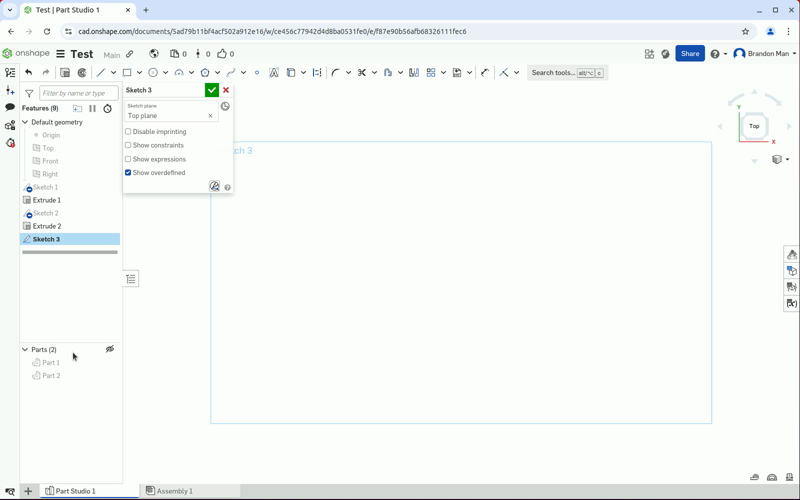
key_down(shift)
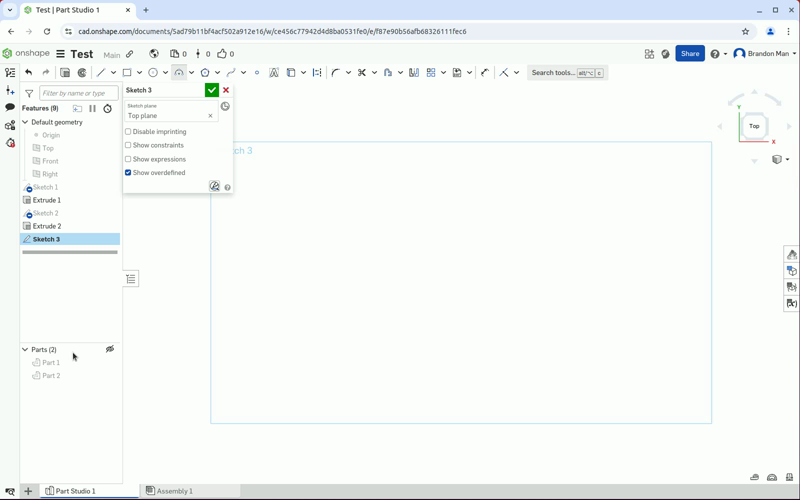
mouse_move(489, 217)
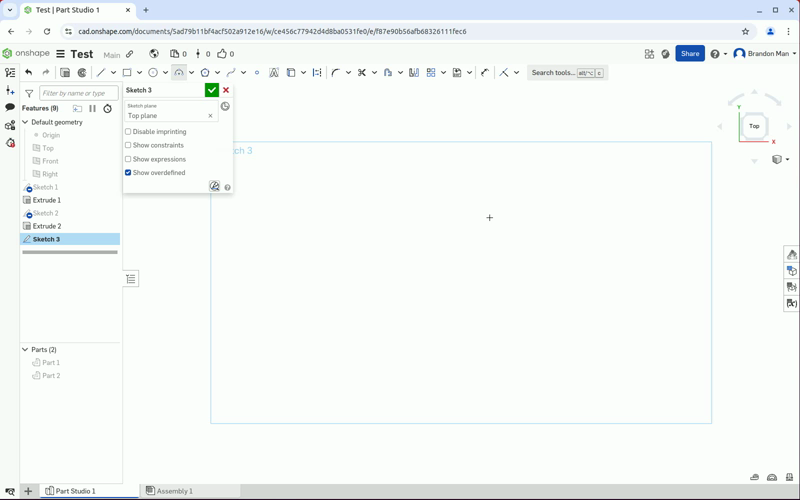
click(489, 217)
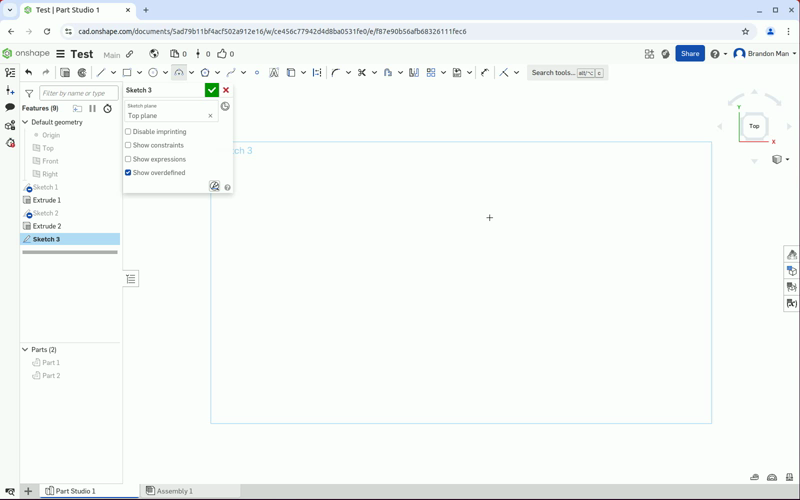
key_up(shift)
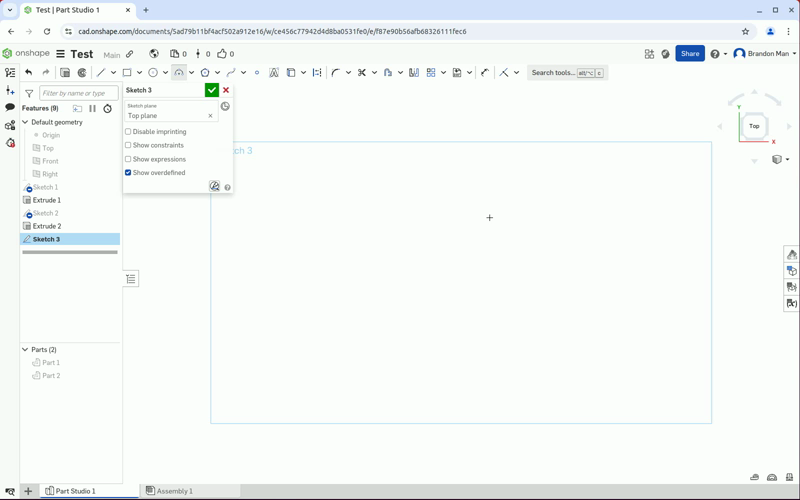
key_down(shift)
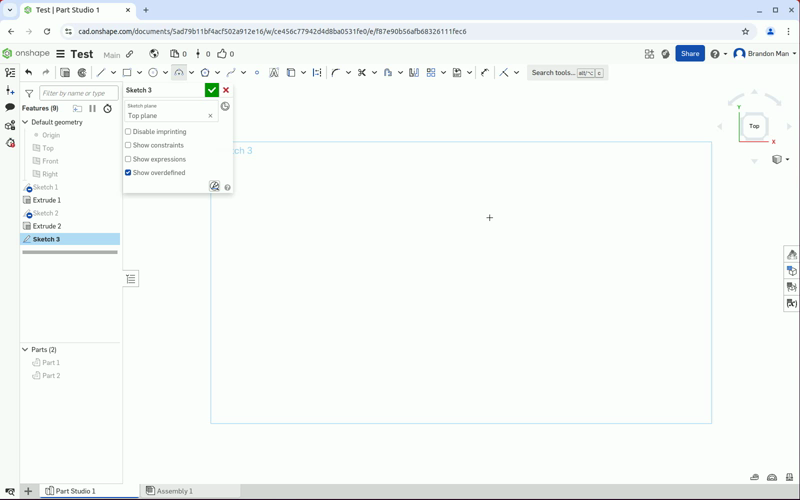
mouse_move(515, 235)
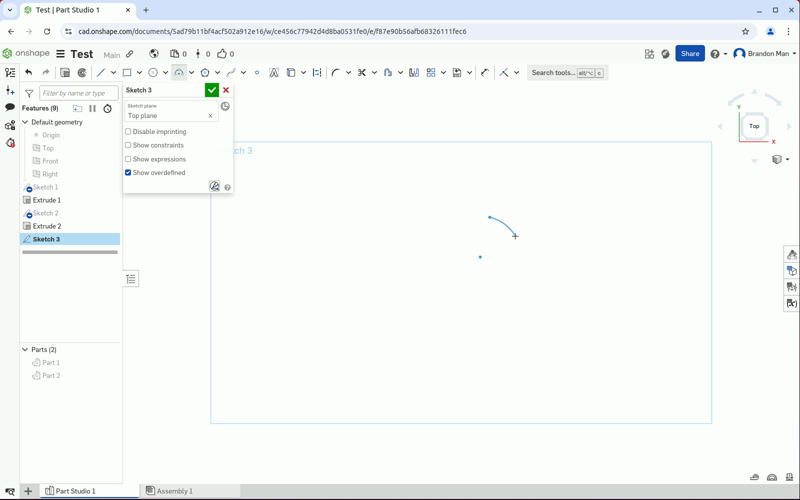
click(515, 235)
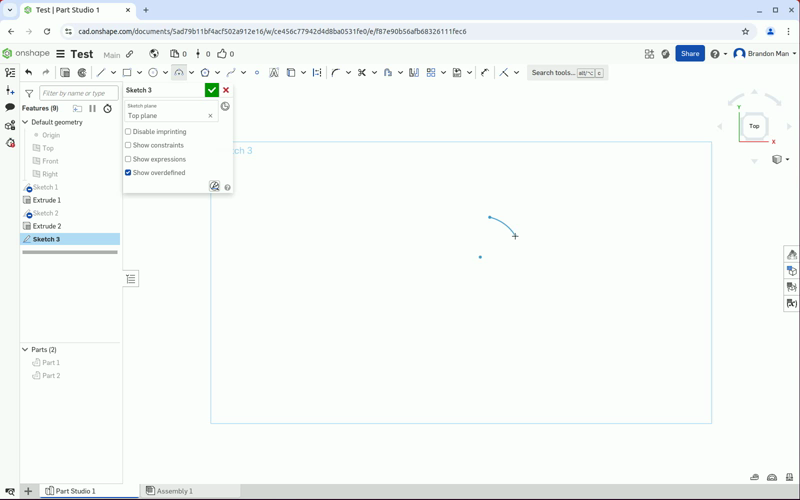
mouse_move(503, 225)
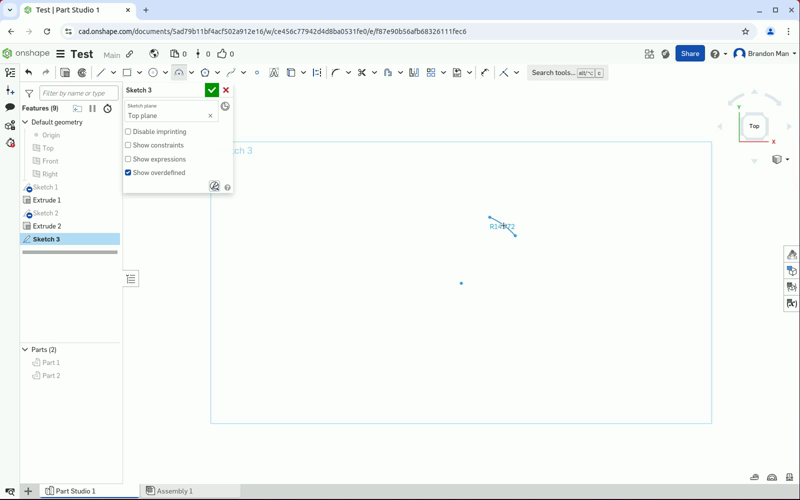
click(503, 225)
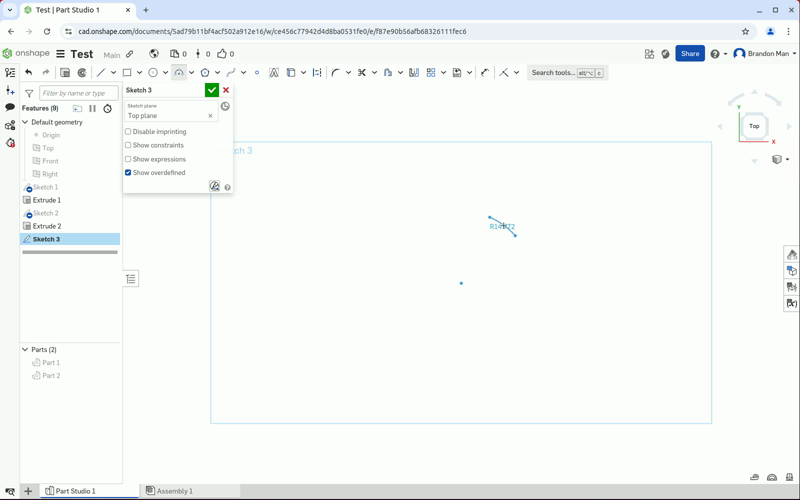
key_up(shift)
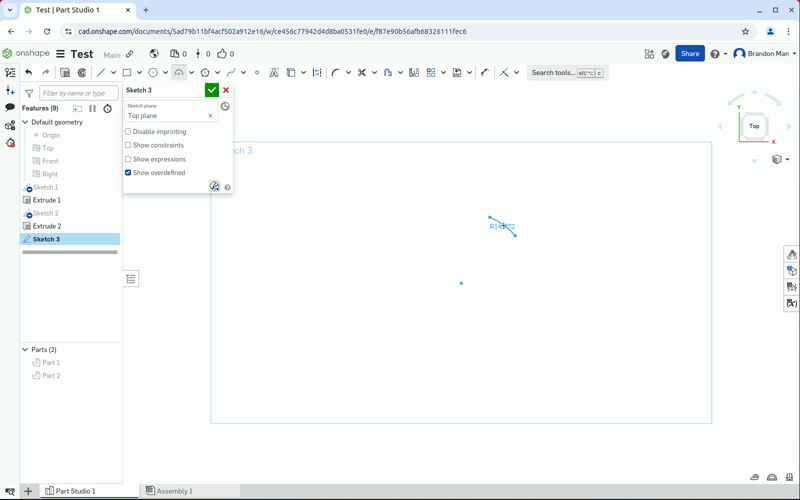
key(esc)
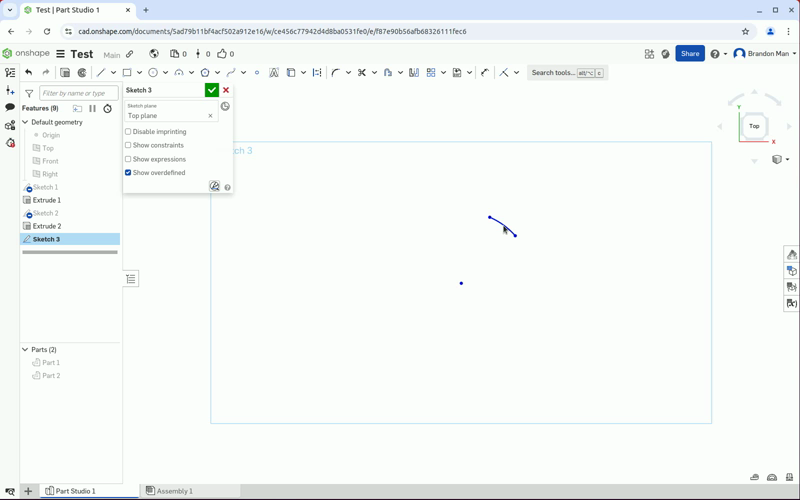
key(l)
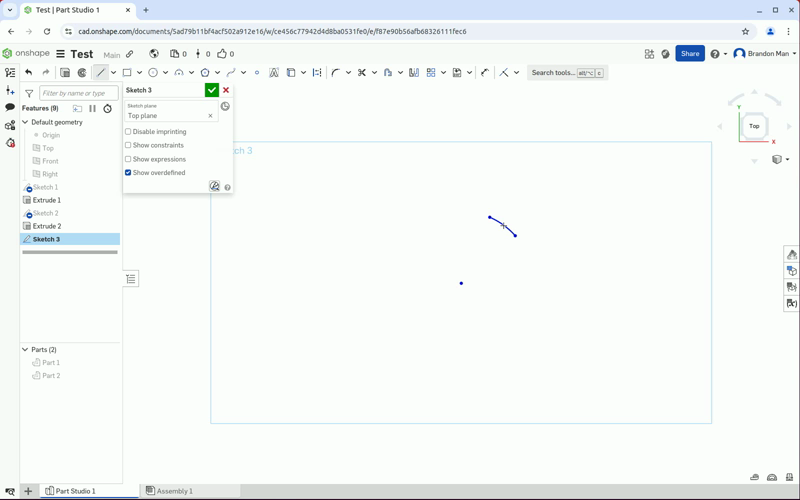
mouse_move(515, 235)
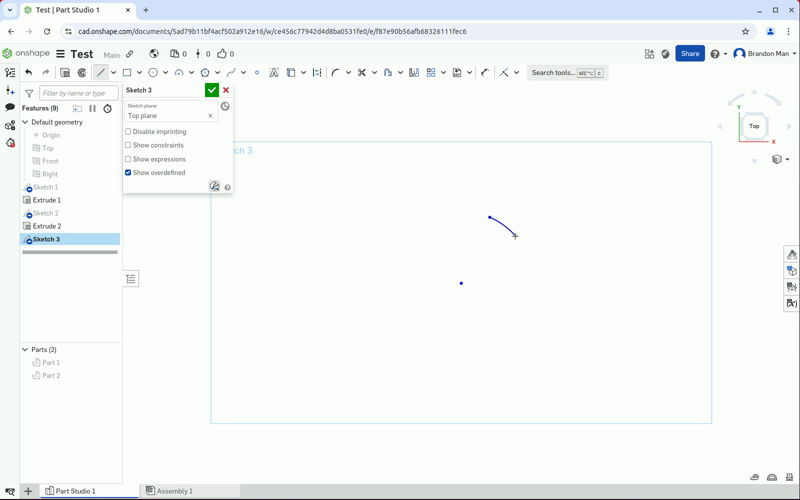
click(515, 235)
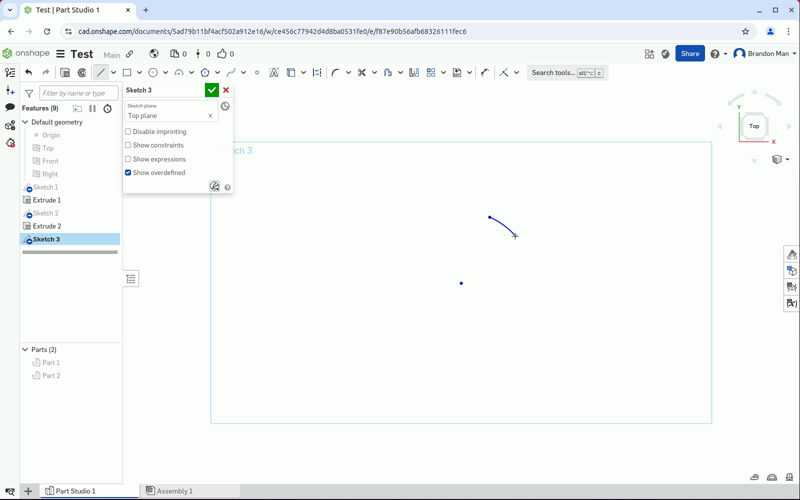
key_down(shift)
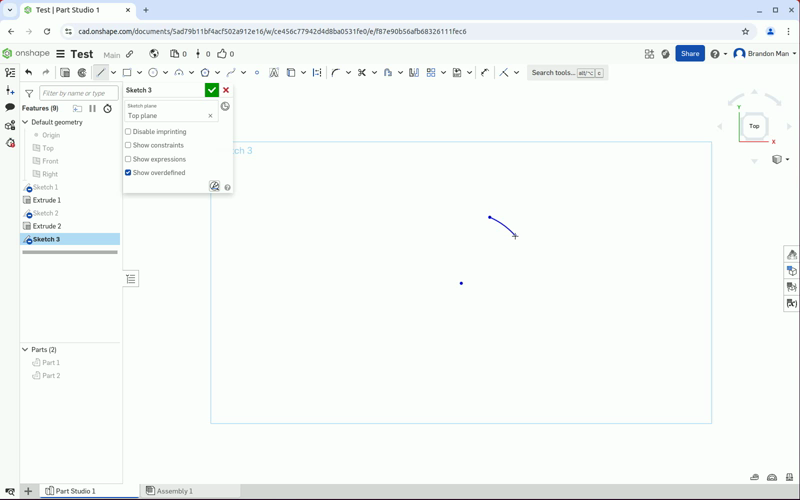
mouse_move(545, 235)
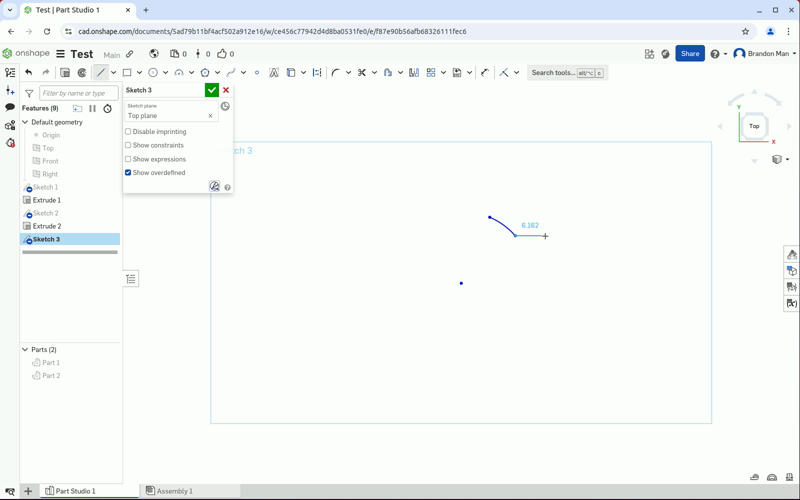
mouse_move(541, 209)
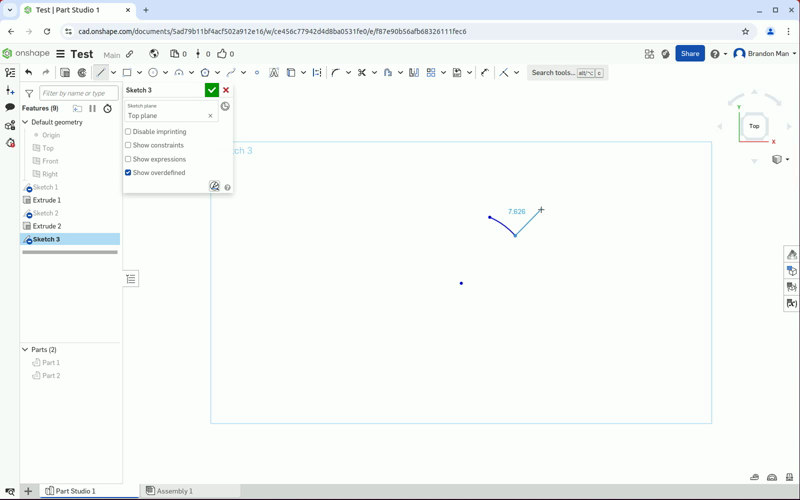
click(541, 209)
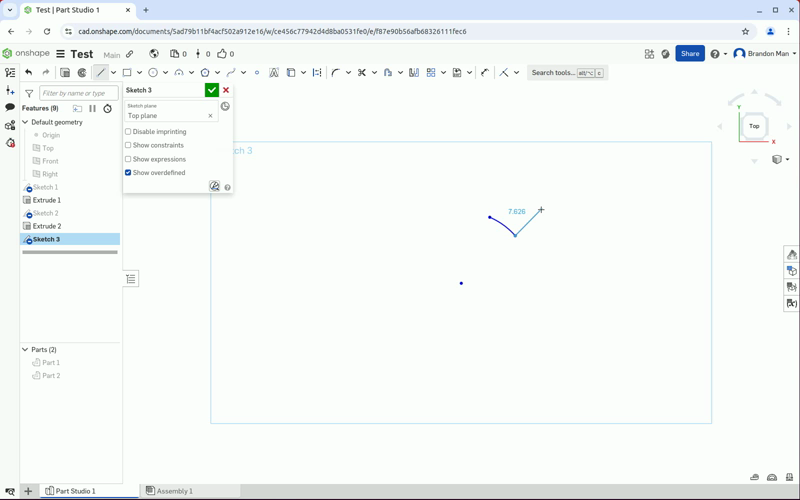
key_up(shift)
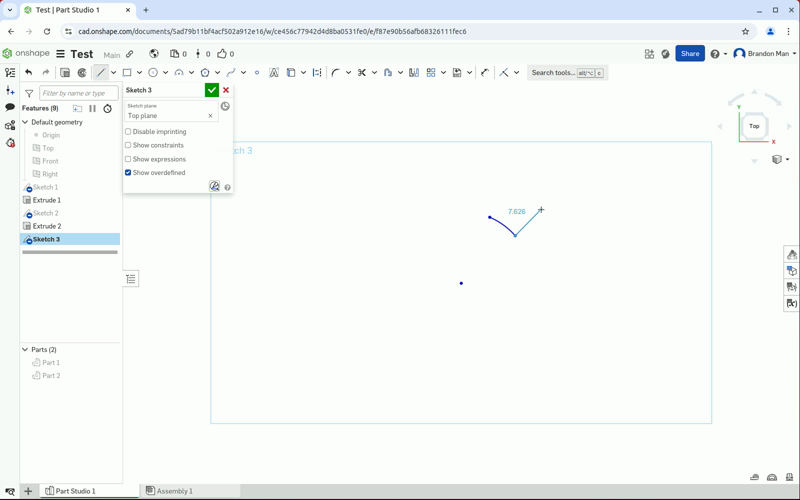
key(esc)
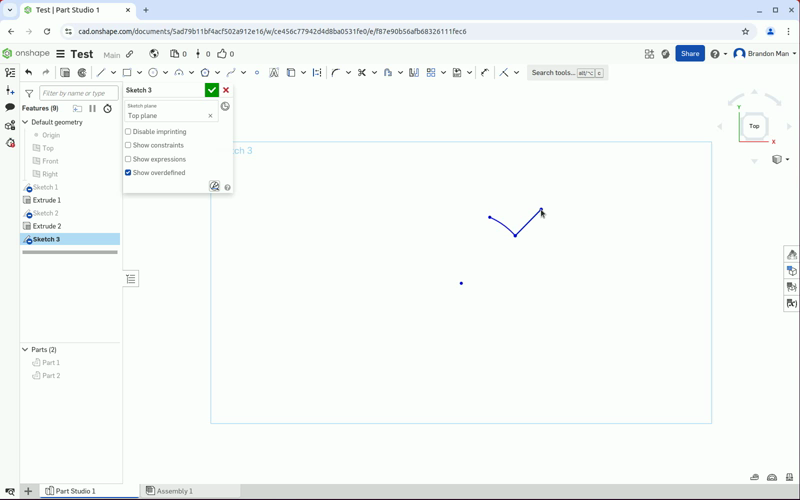
key(a)
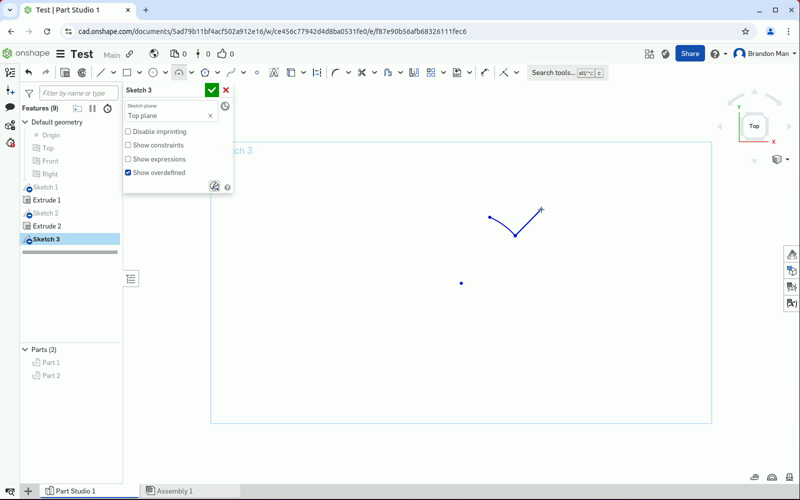
mouse_move(541, 209)
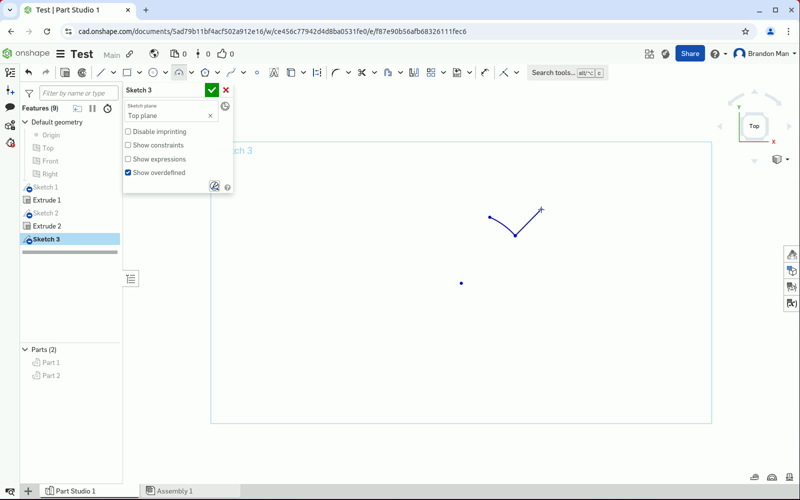
click(541, 209)
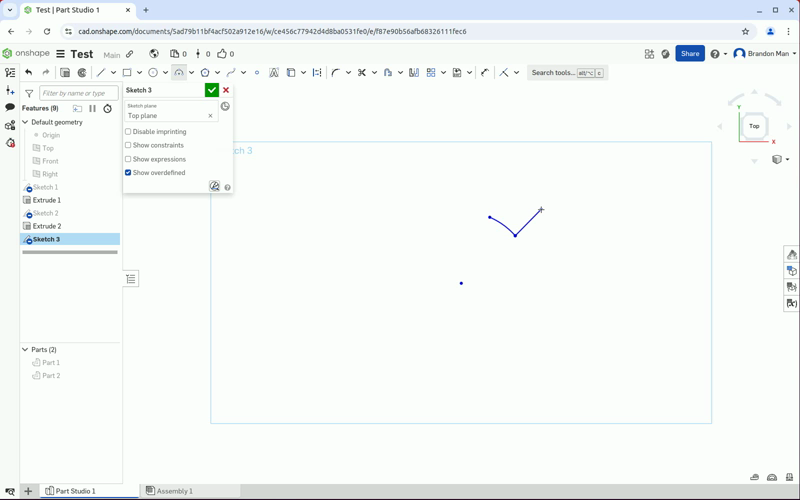
key_down(shift)
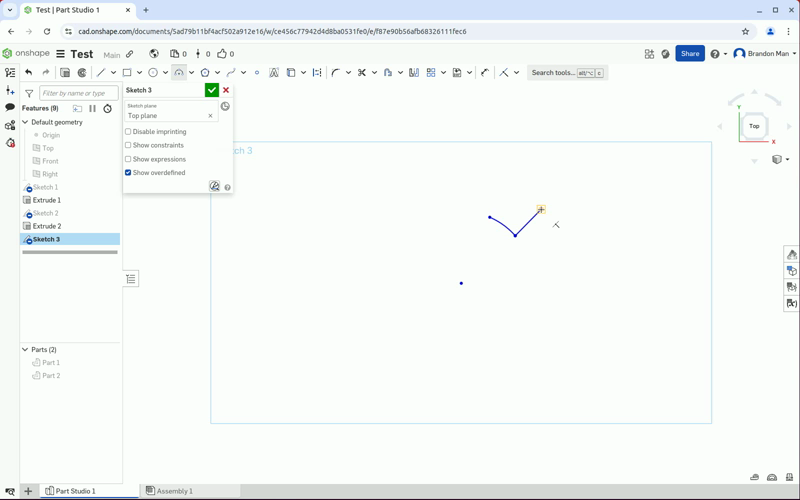
mouse_move(507, 185)
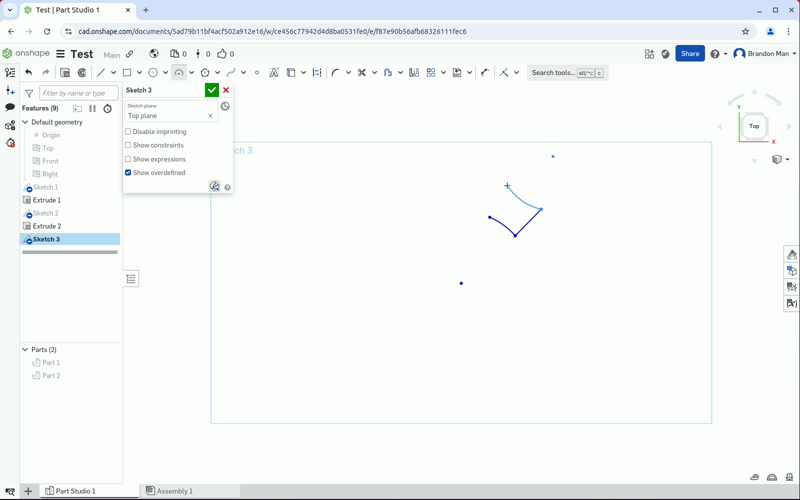
click(507, 185)
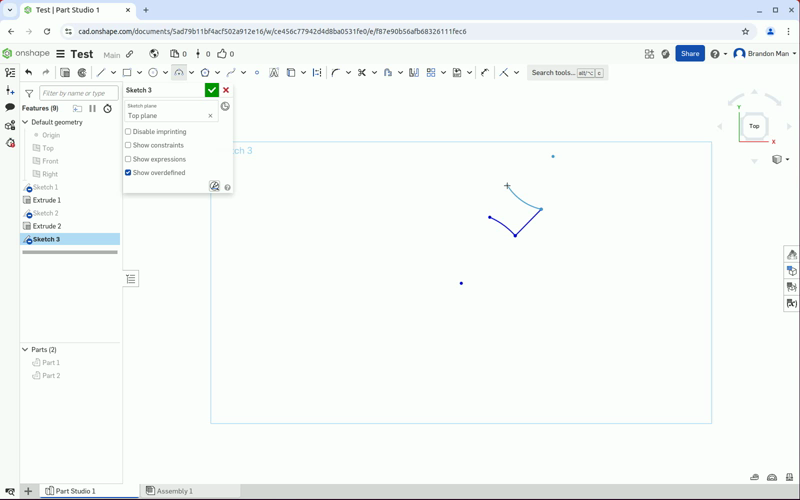
mouse_move(525, 195)
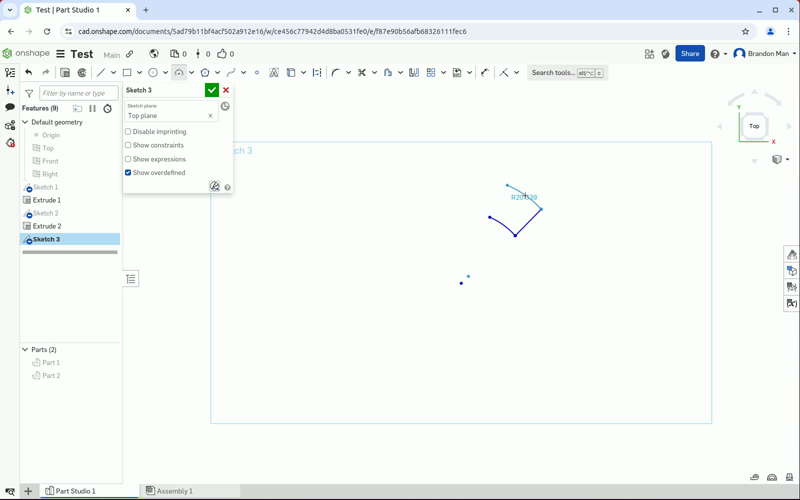
click(525, 195)
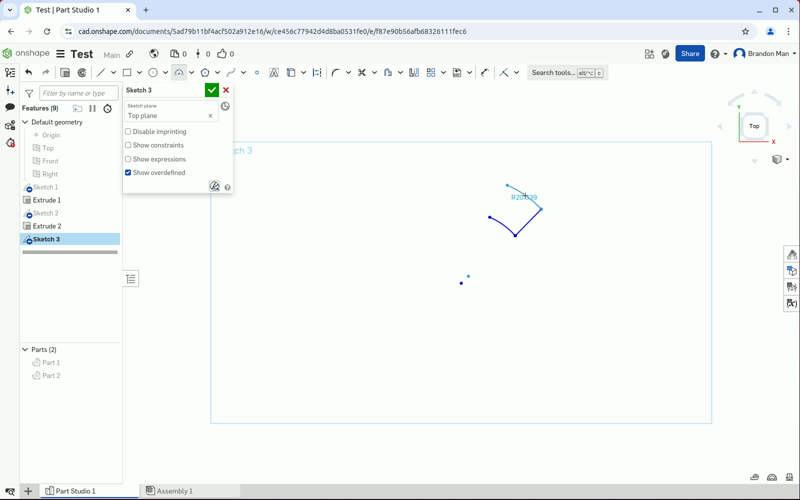
key_up(shift)
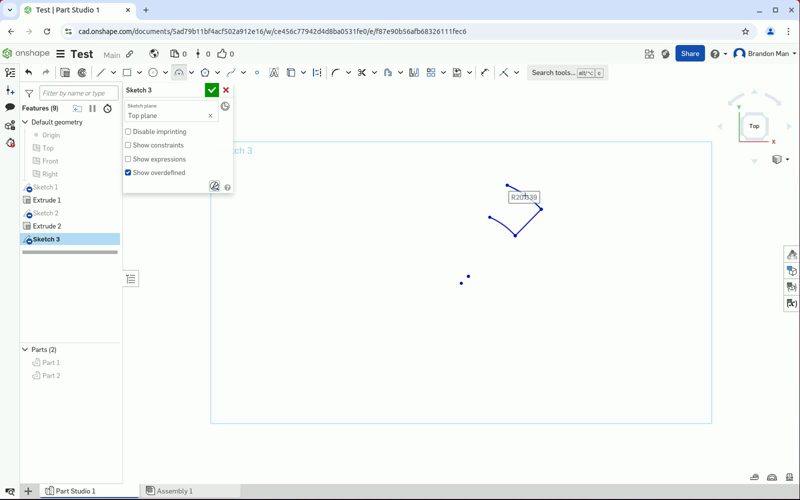
key(esc)
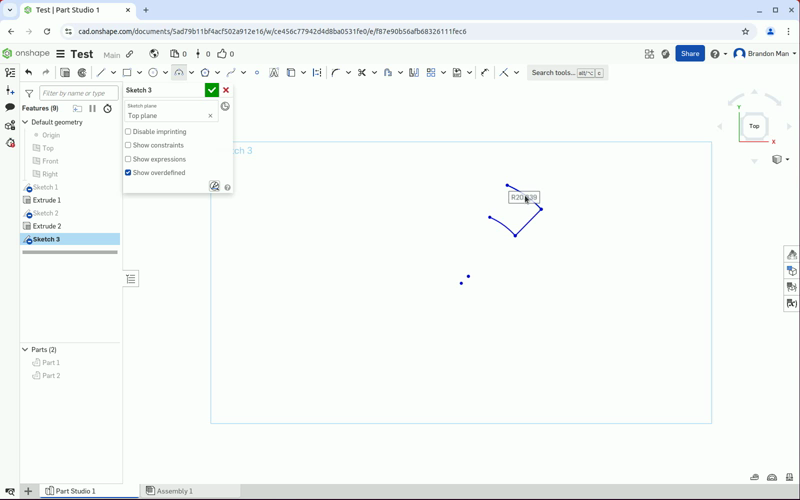
key(l)
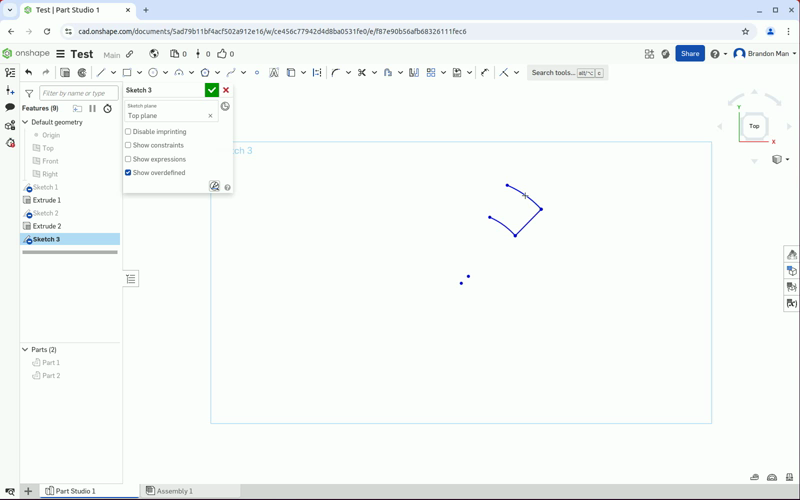
mouse_move(507, 185)
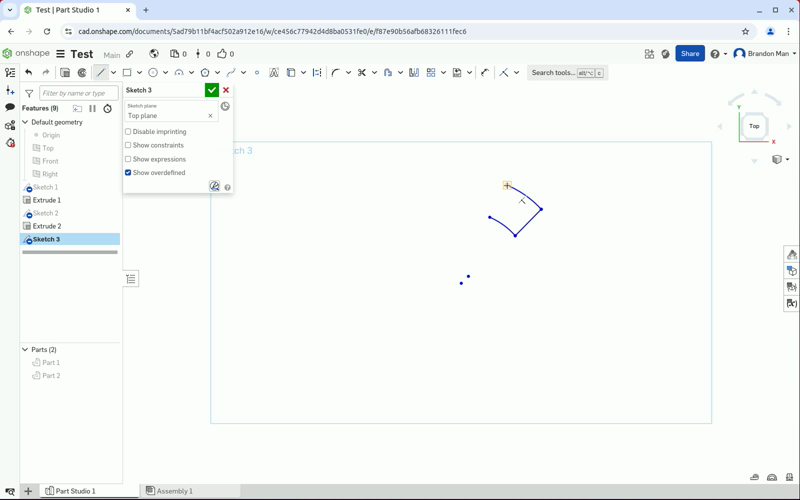
click(507, 185)
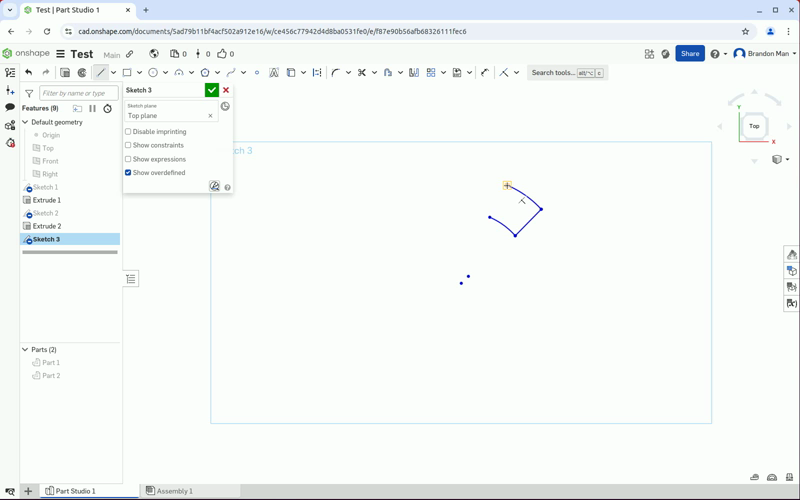
mouse_move(537, 185)
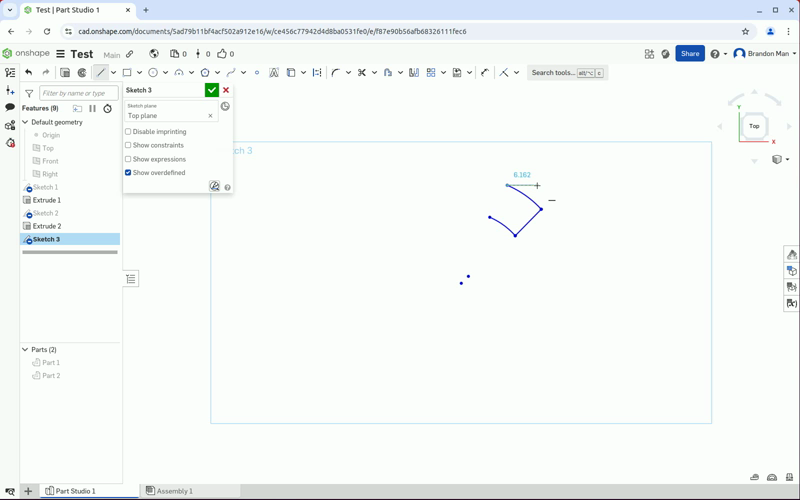
key_down(shift)
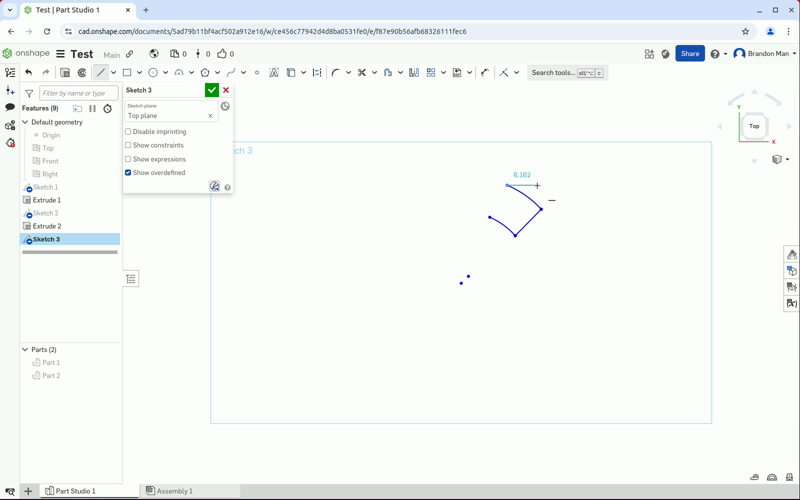
mouse_move(489, 217)
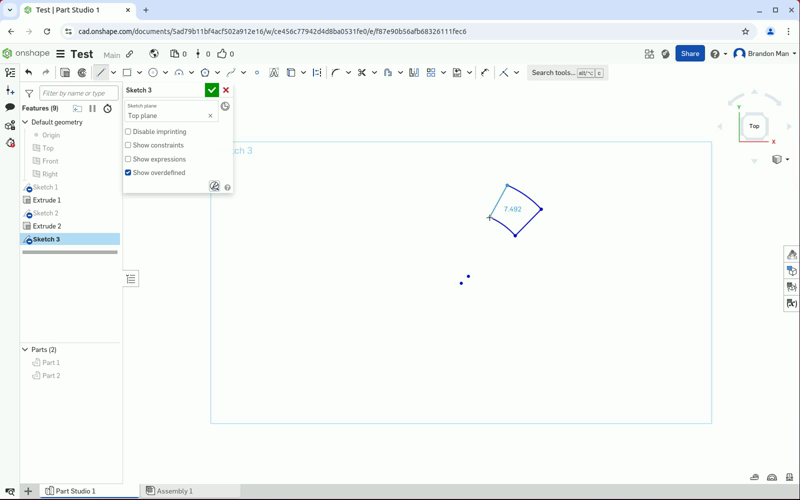
key_up(shift)
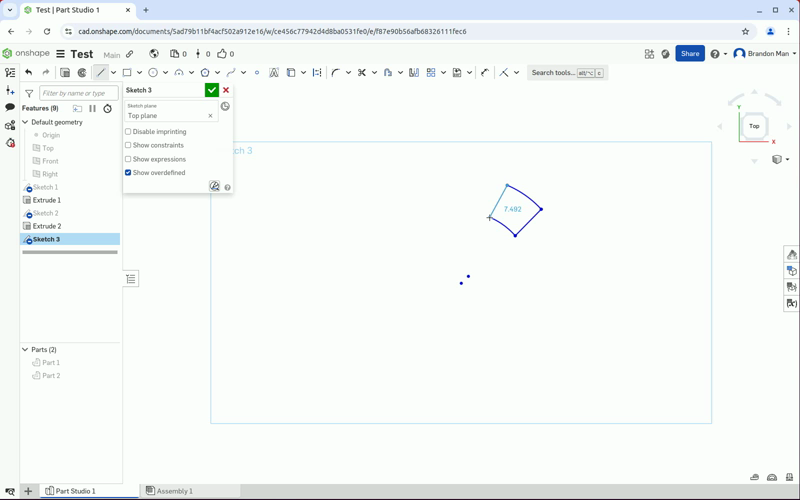
click(489, 217)
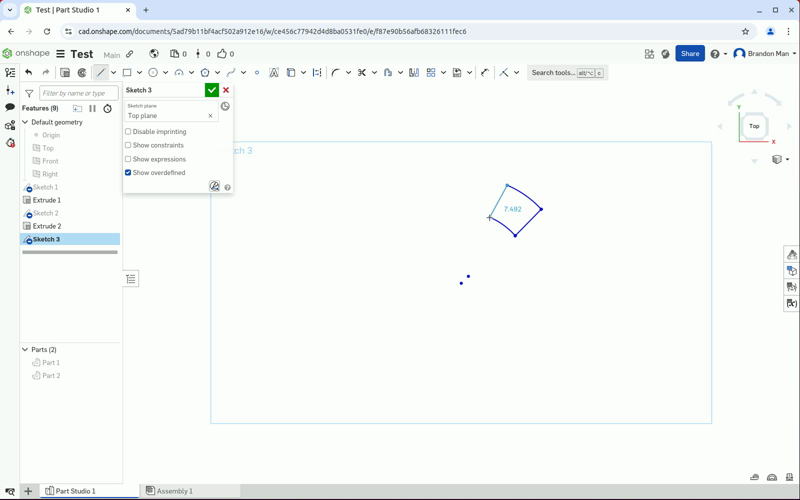
key(esc)
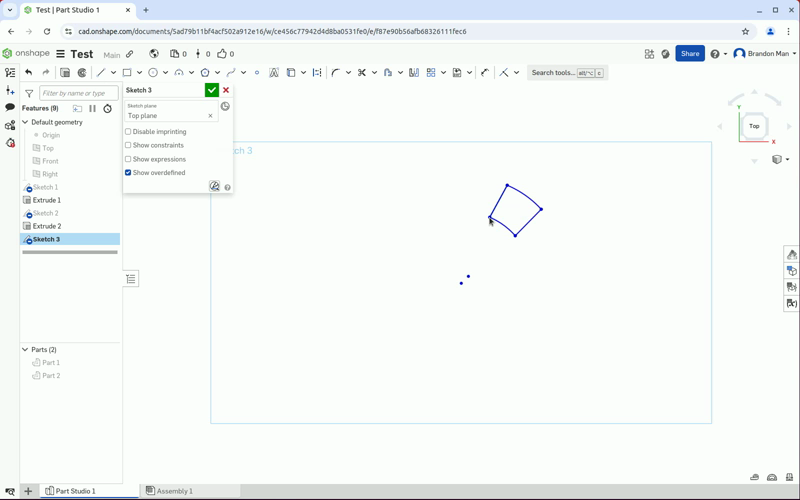
mouse_move(521, 220)
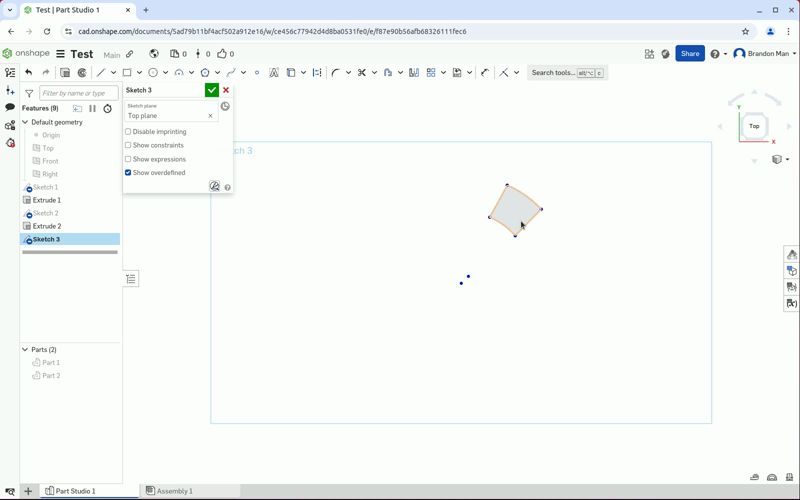
scroll(6)
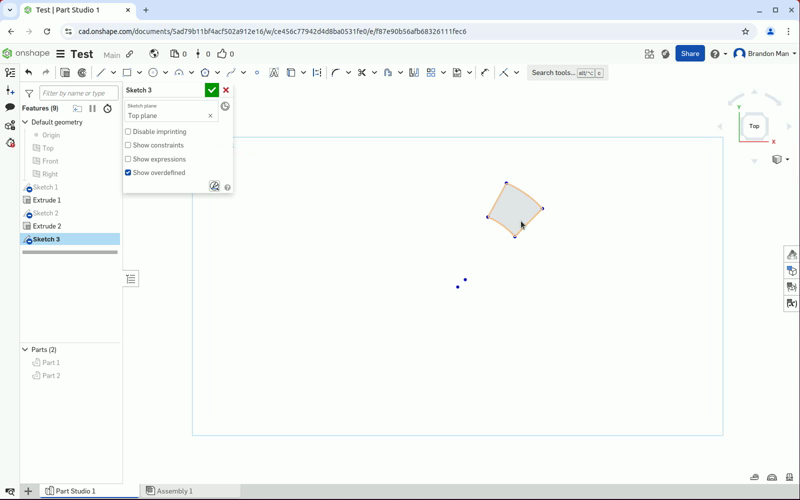
scroll(6)
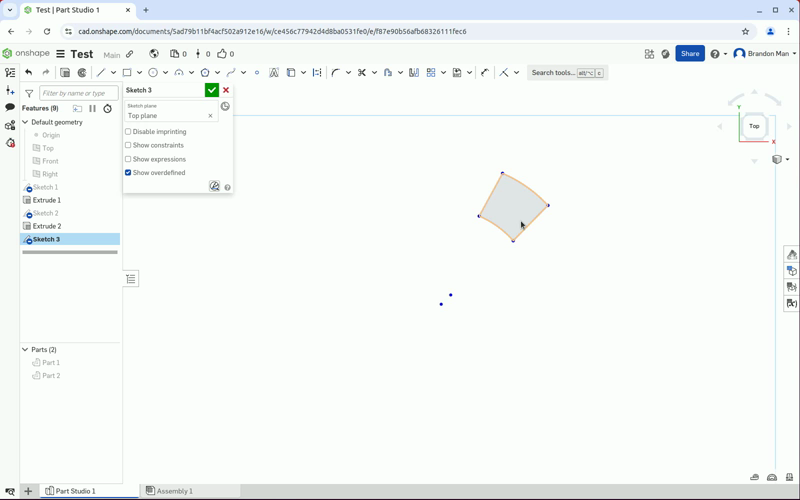
scroll(6)
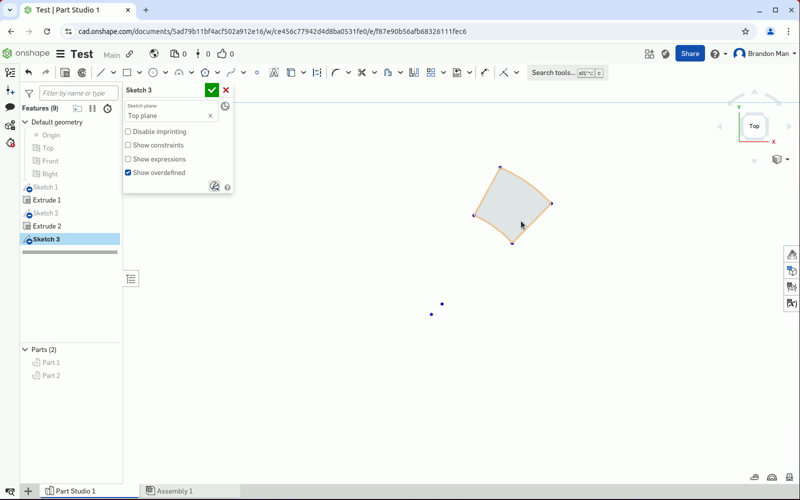
scroll(6)
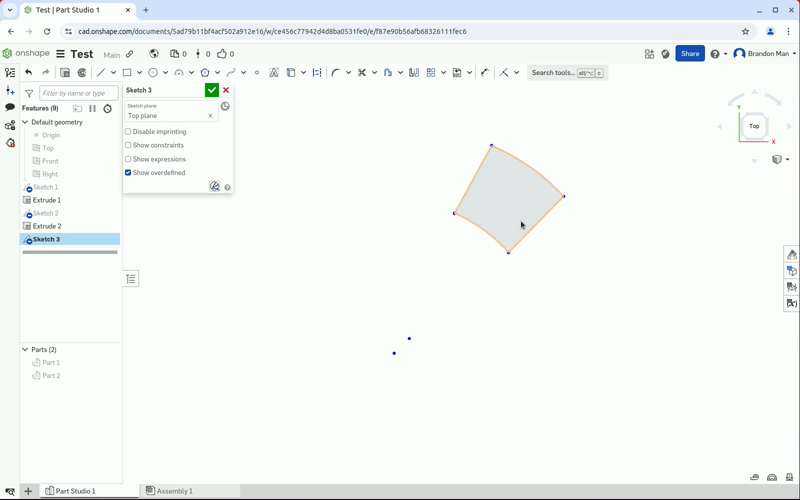
scroll(6)
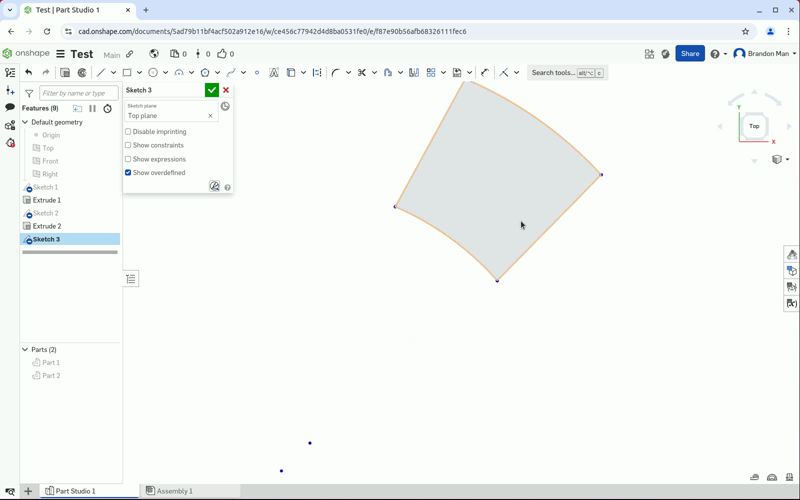
scroll(6)
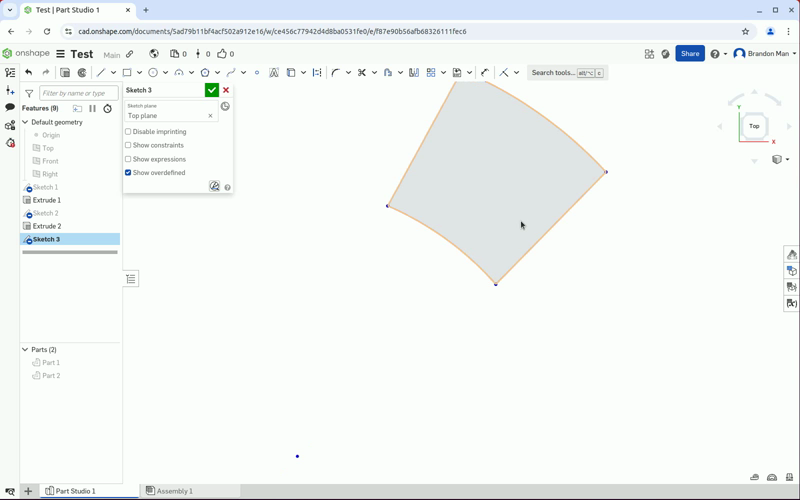
scroll(6)
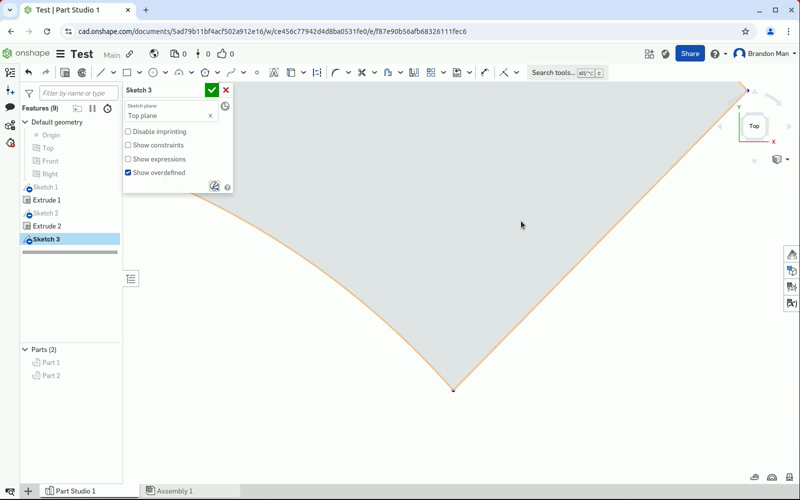
click(521, 220)
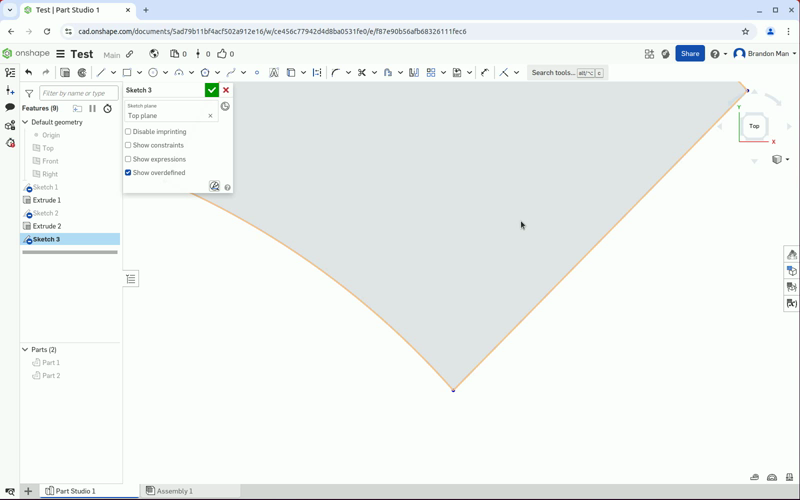
scroll(-6)
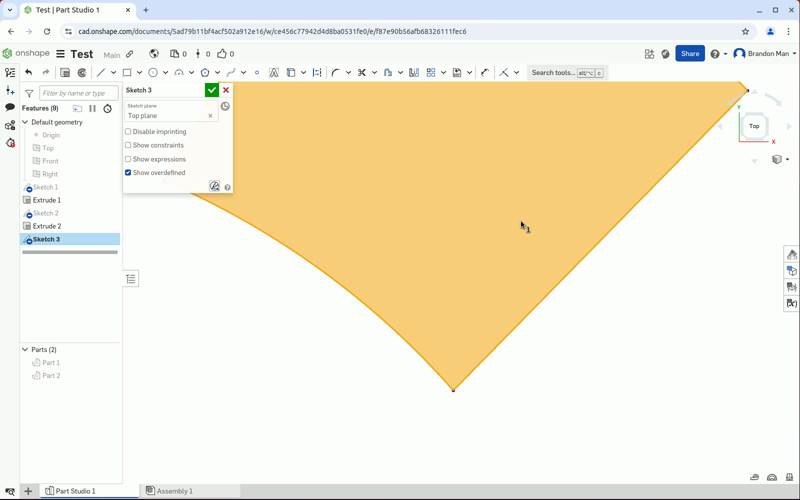
scroll(-6)
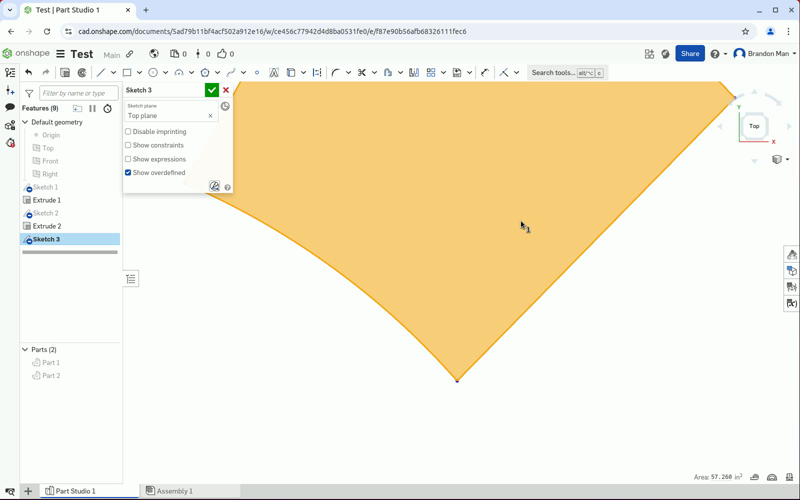
scroll(-6)
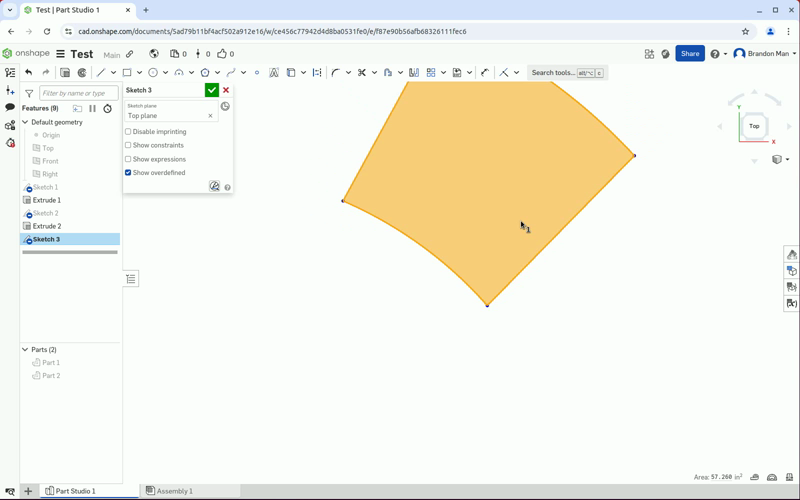
scroll(-6)
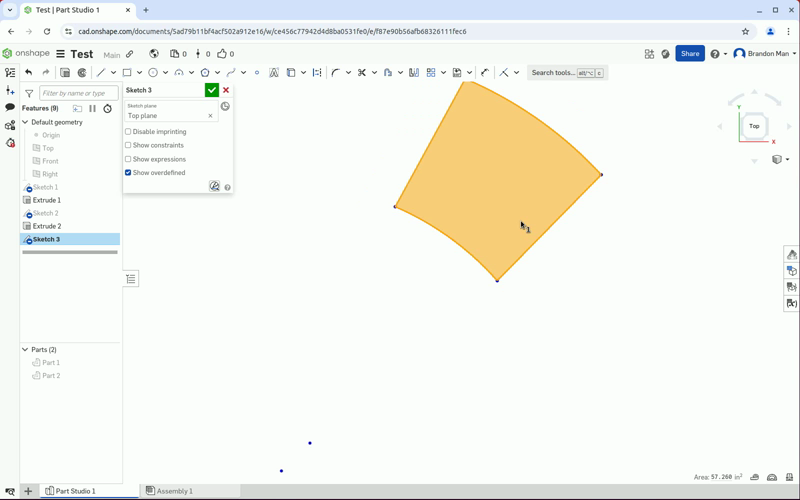
scroll(-6)
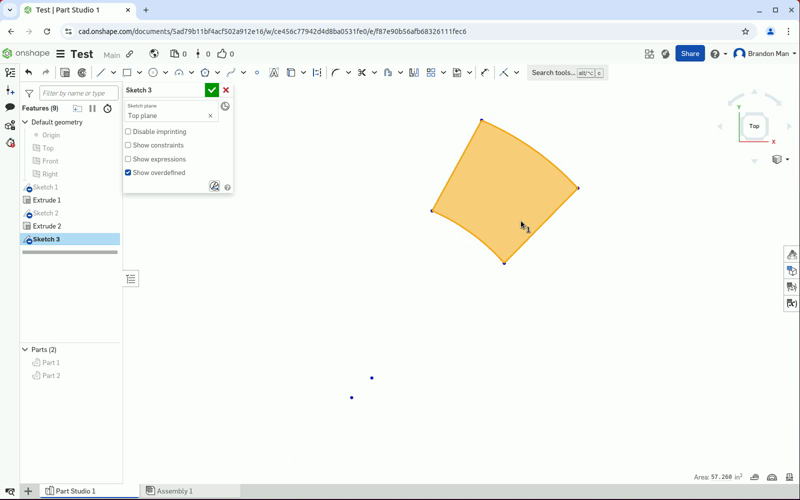
scroll(-6)
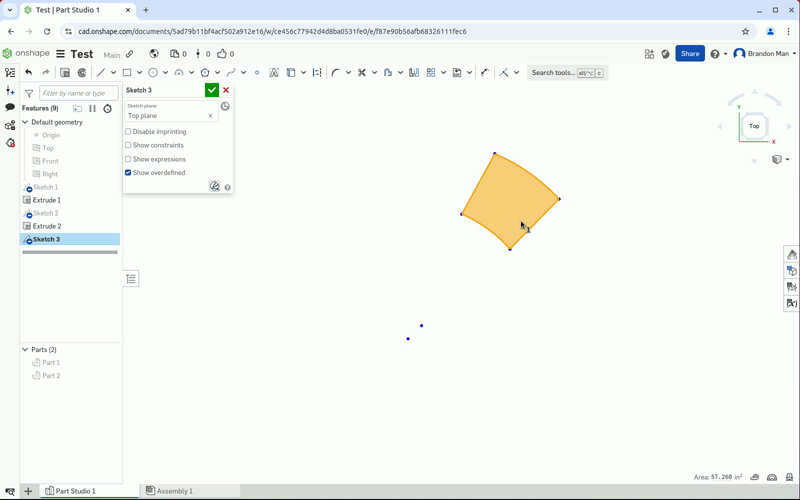
scroll(-6)
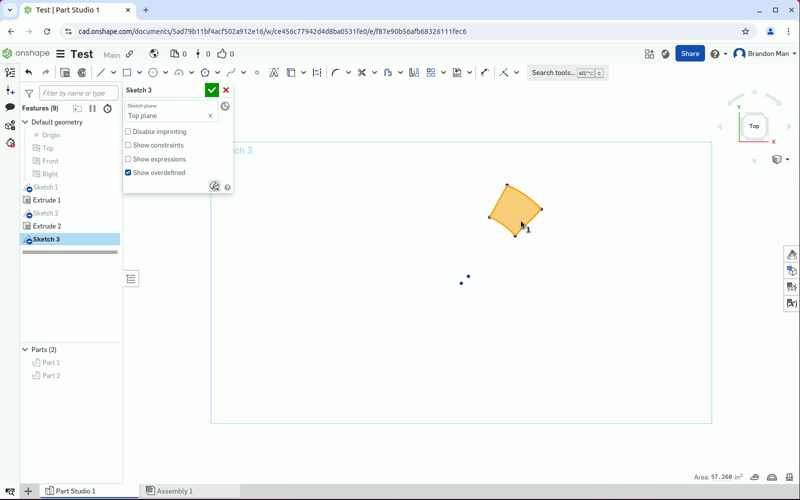
mouse_move(73, 352)
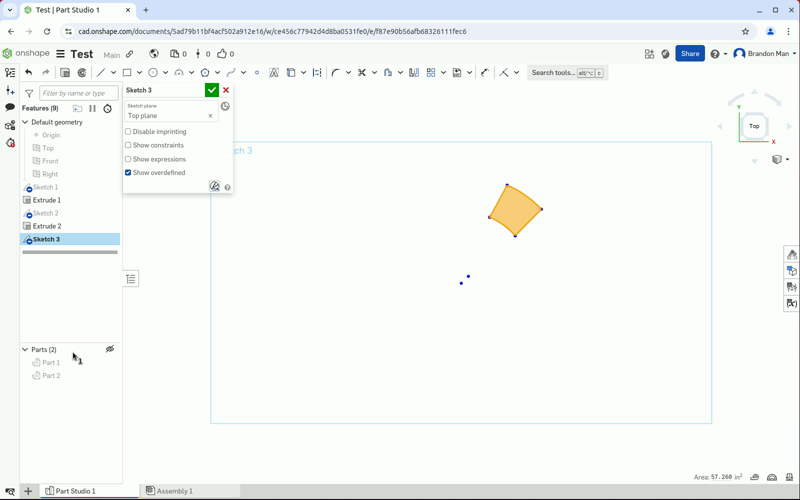
key(shift+y)
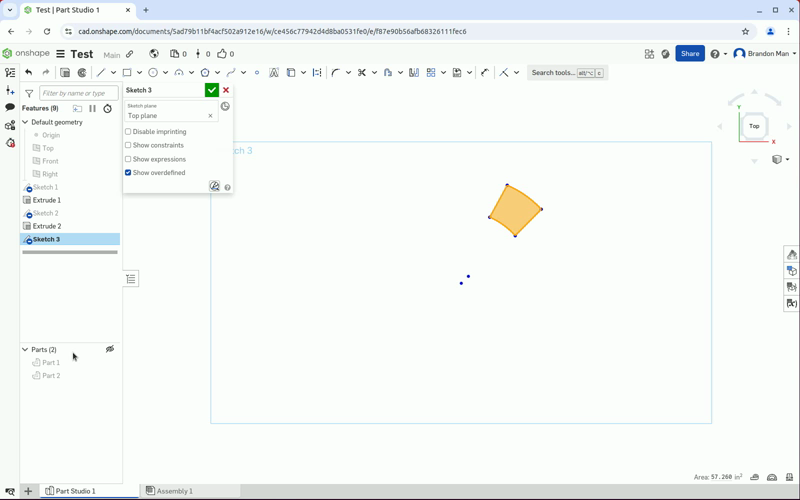
key(shift+e)
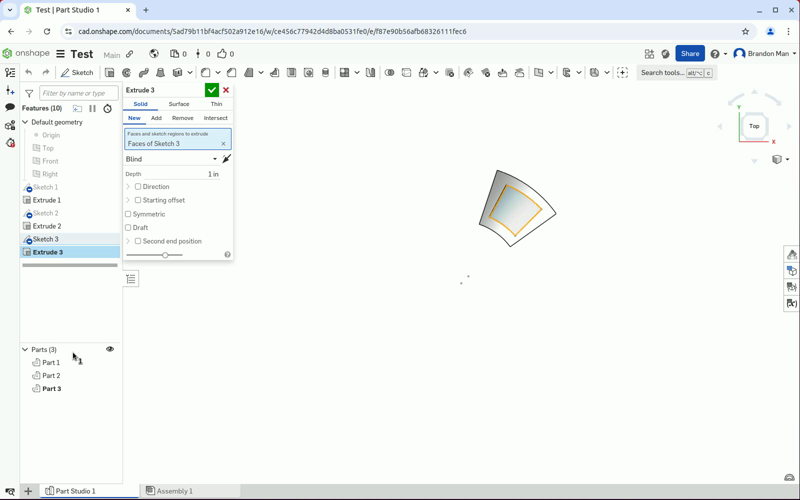
mouse_move(143, 106)
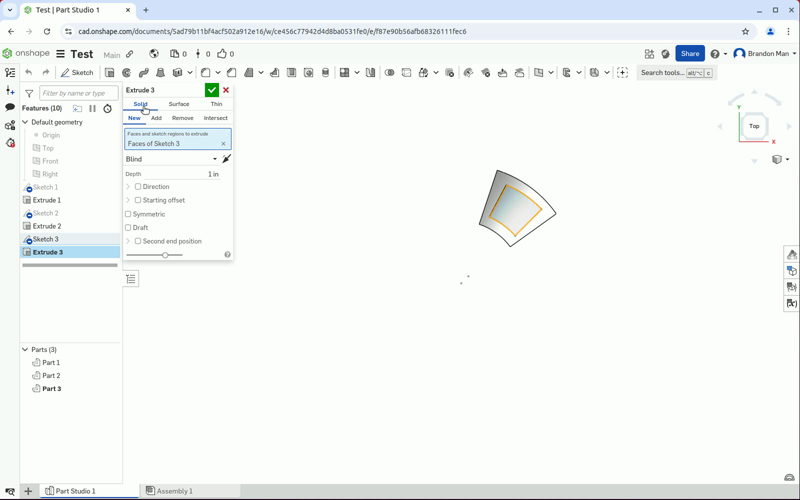
click(143, 106)
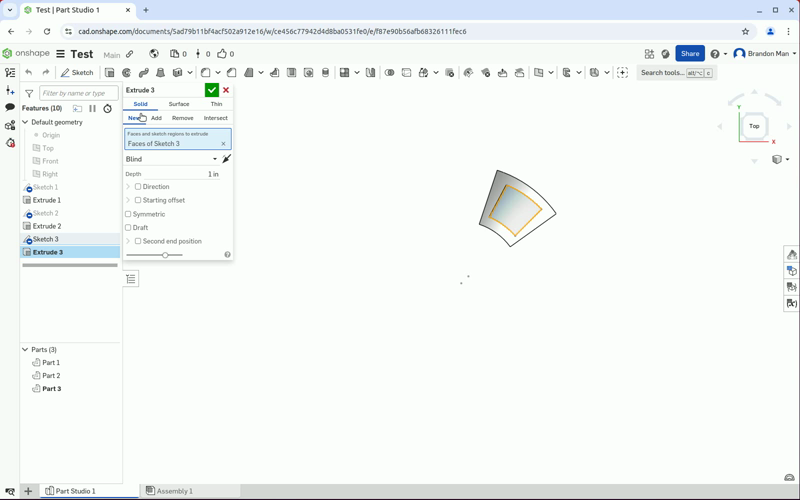
mouse_move(137, 120)
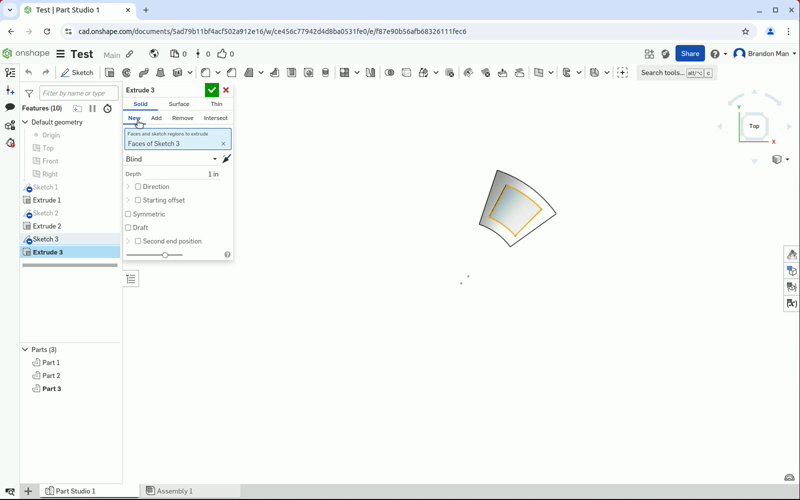
click(137, 120)
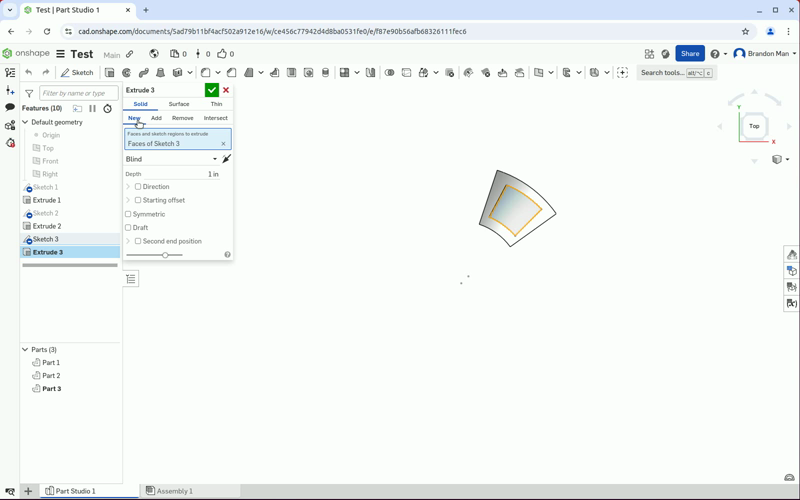
key(tab, 4)
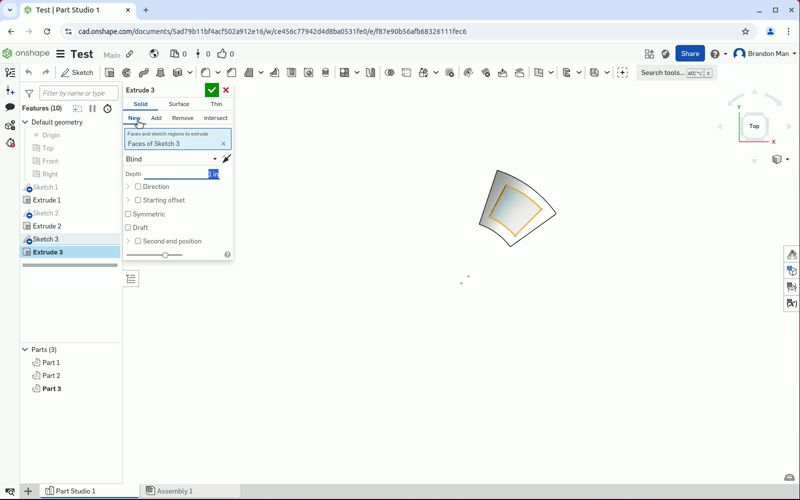
text(-3.37)
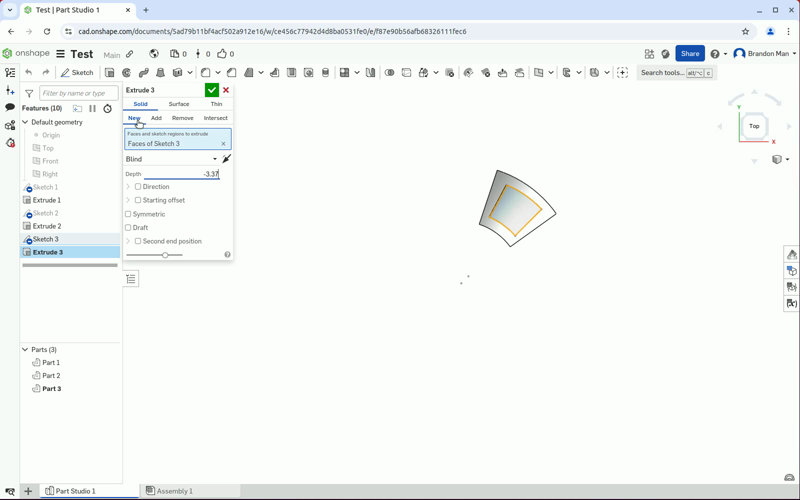
key(enter)
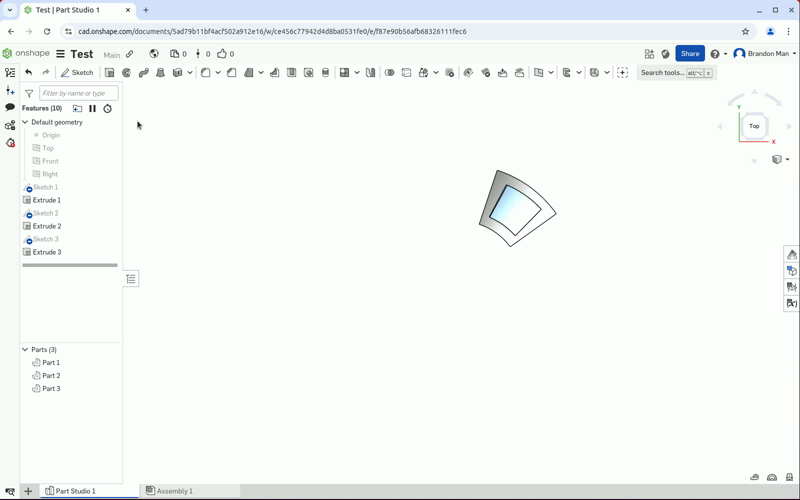
key(shift+h)
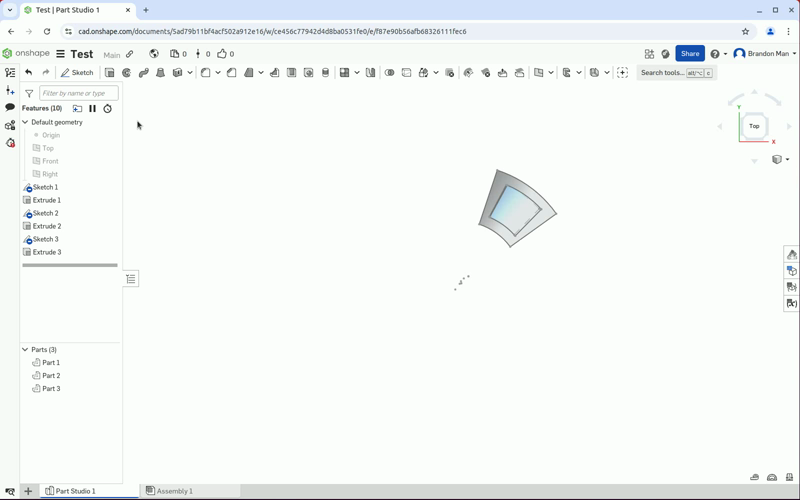
key(shift+h)
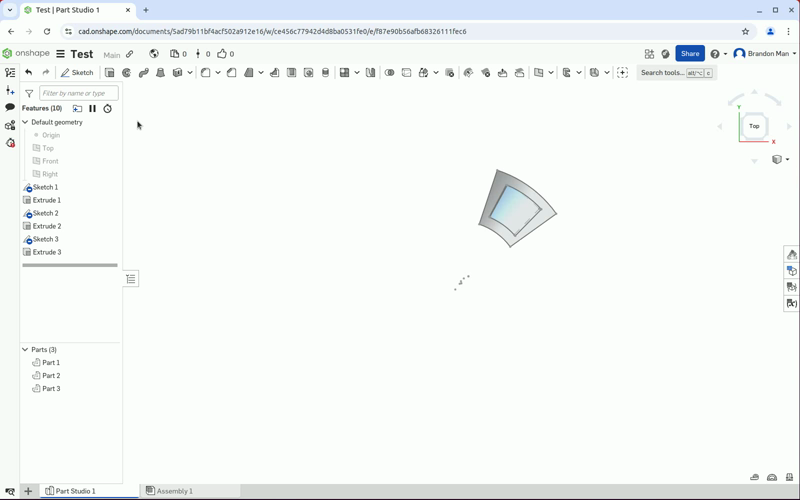
key(shift+7)
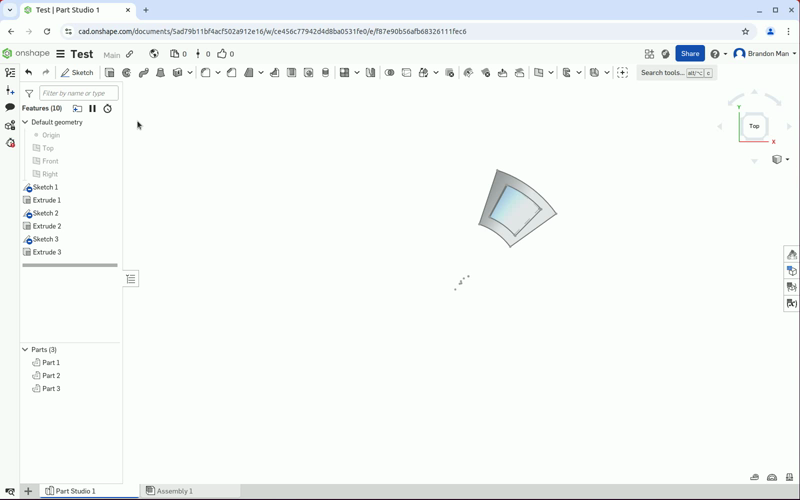
key(up, 3)
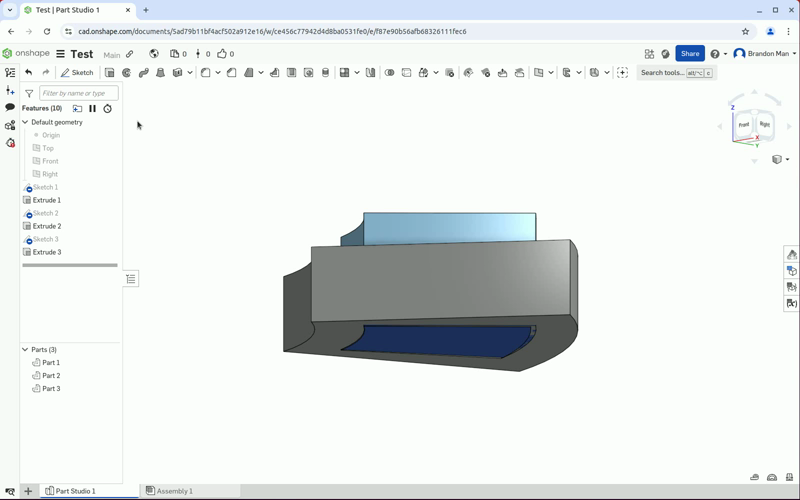
key(left, 3)
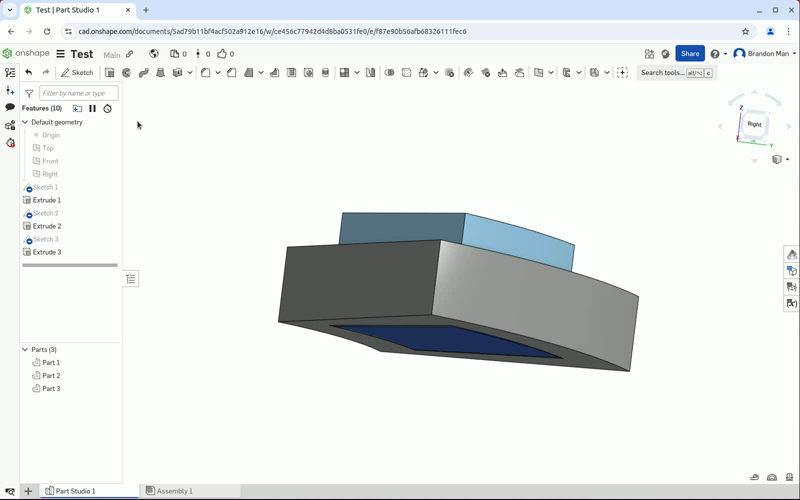
key(right, 3)
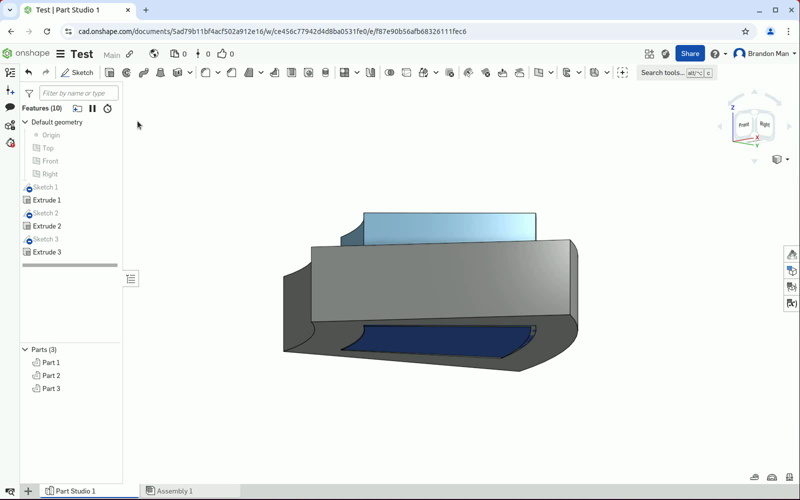
key(down, 3)
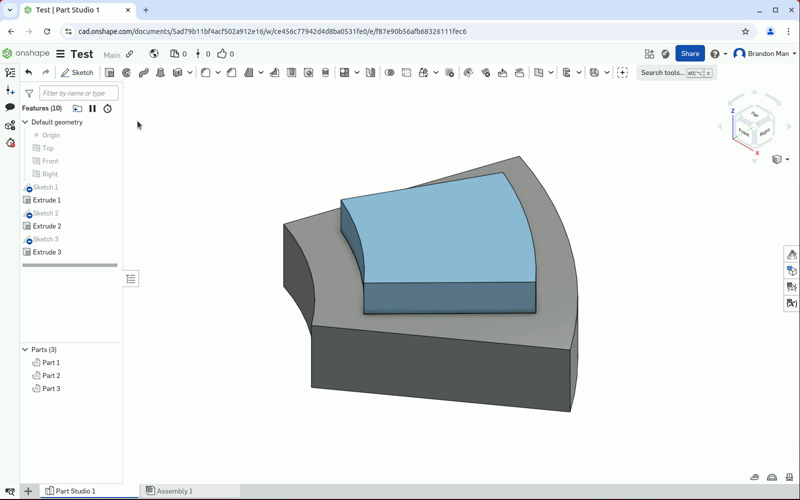
mouse_move(73, 189)
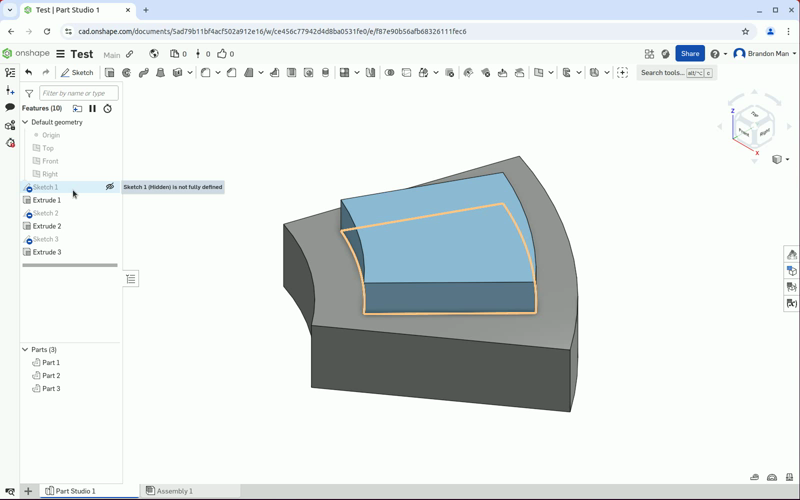
click(73, 189)